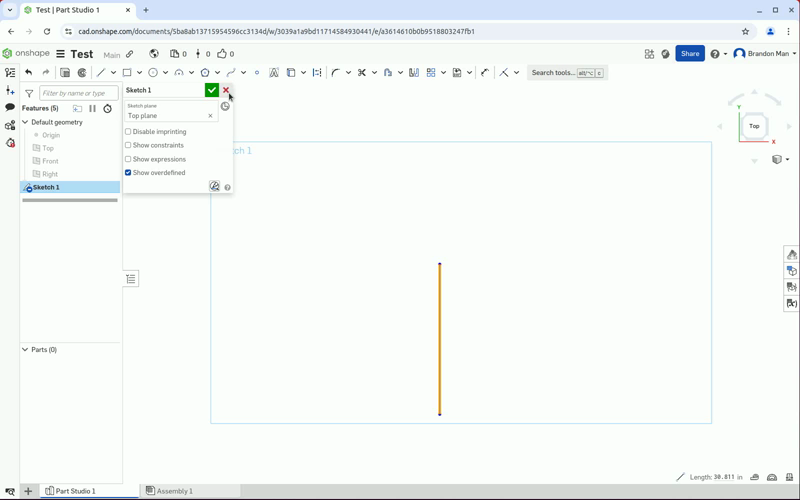
key(shift+h)
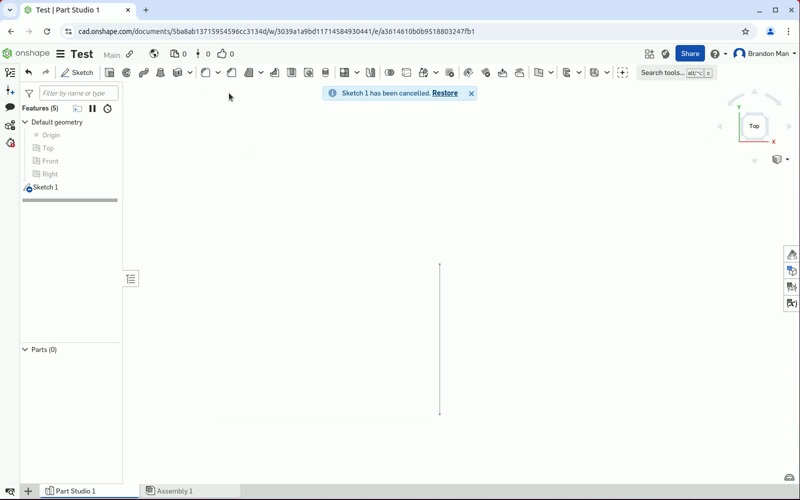
key(shift+s)
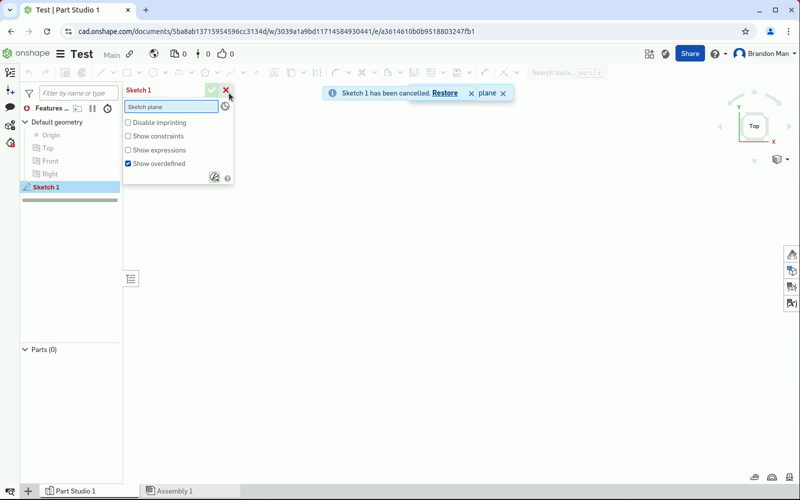
mouse_move(73, 150)
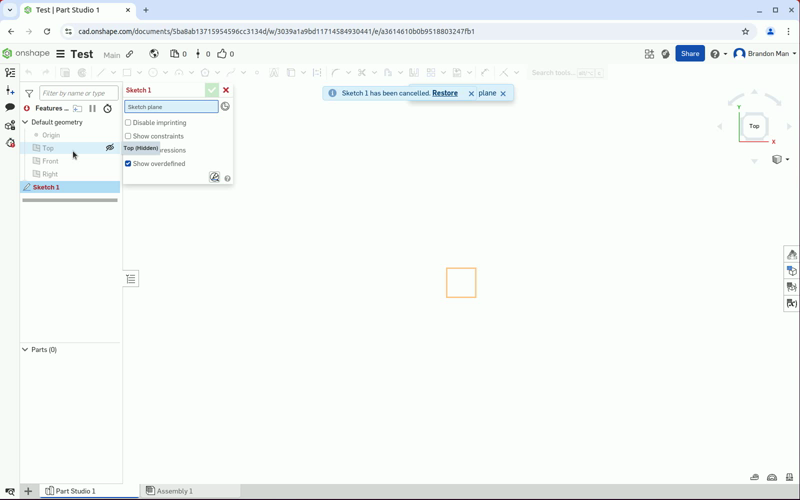
click(73, 150)
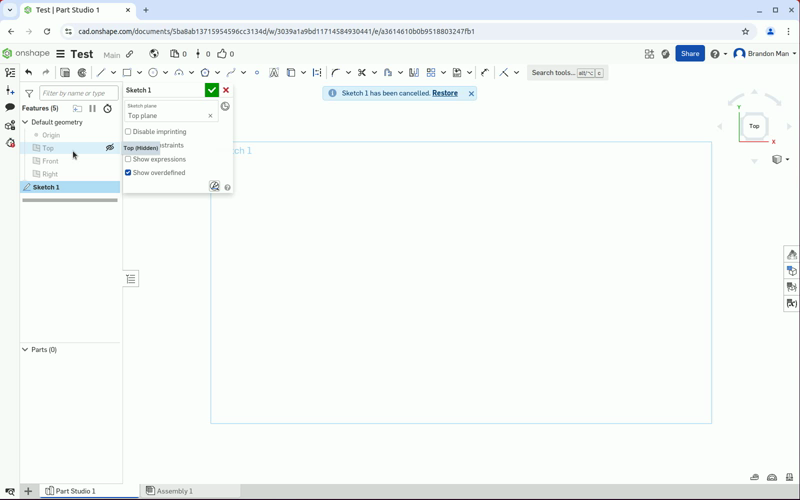
mouse_move(73, 352)
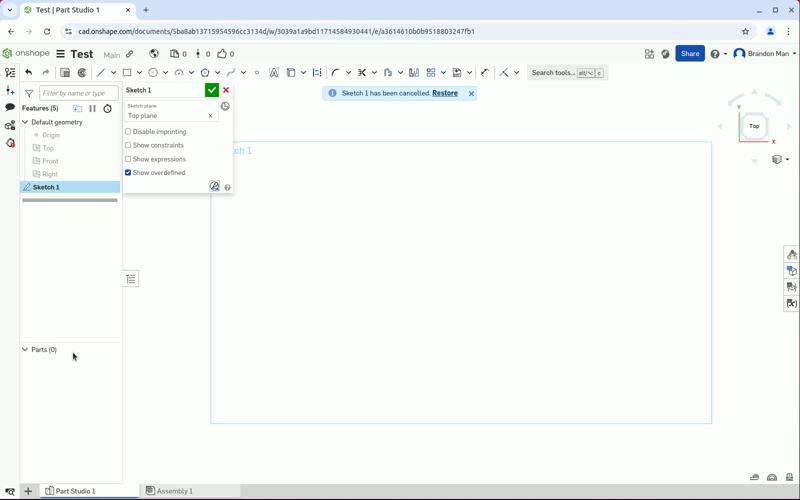
key(y)
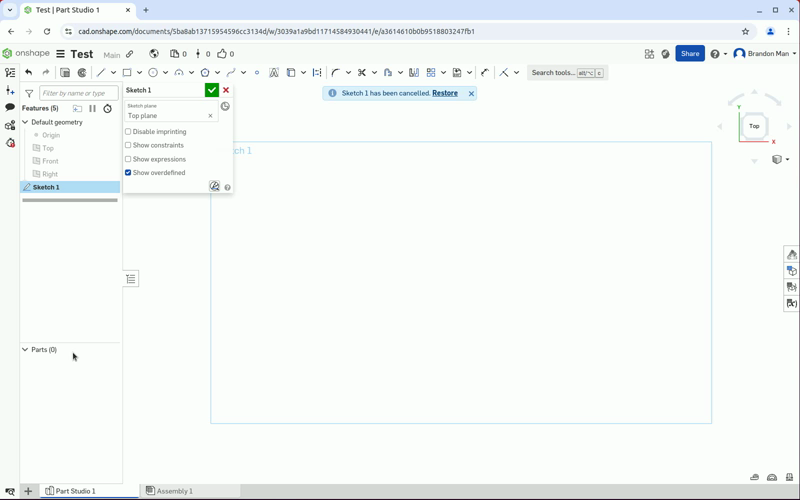
key(l)
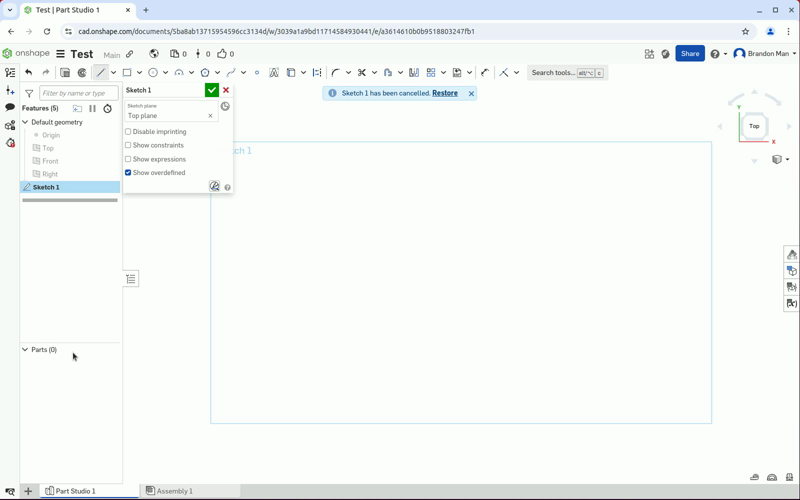
key_down(shift)
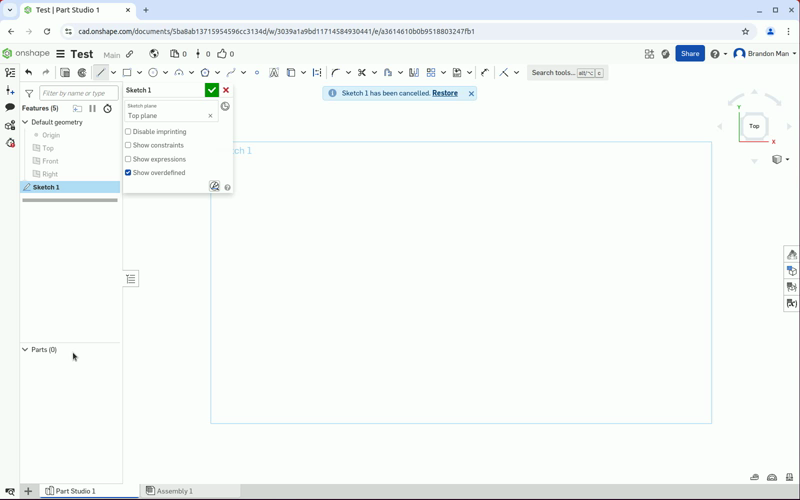
mouse_move(458, 285)
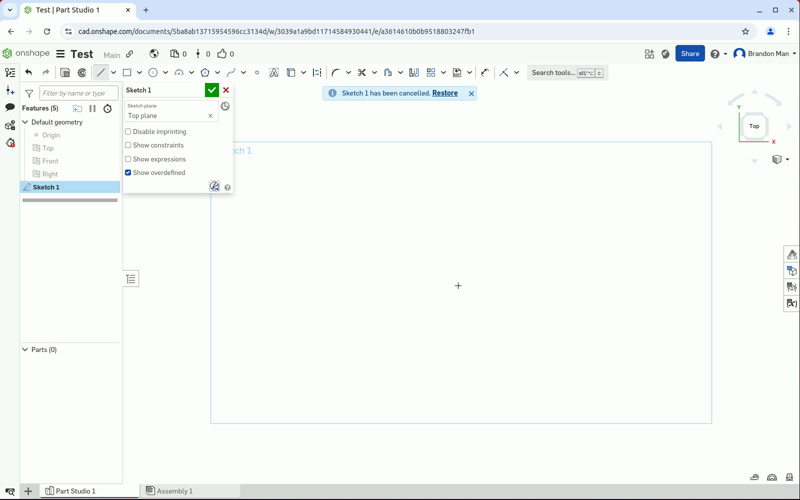
click(458, 285)
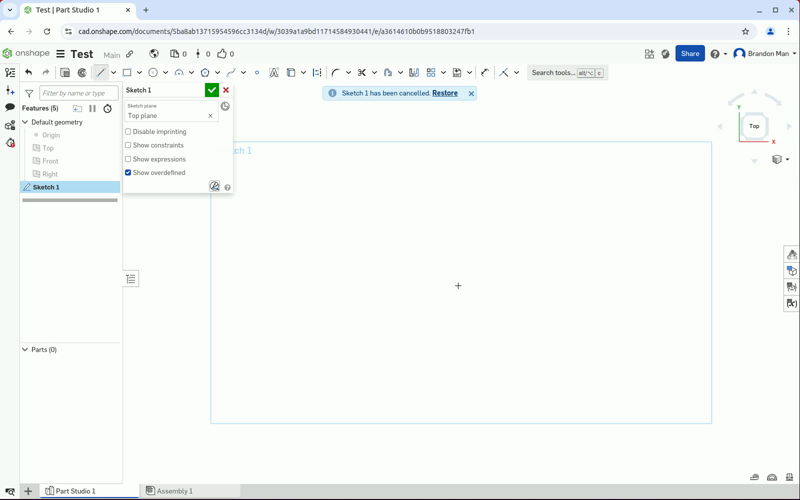
key_up(shift)
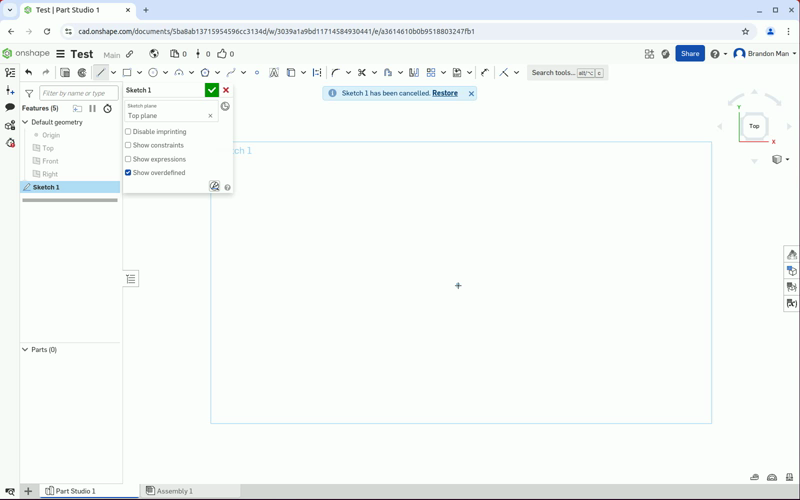
key_down(shift)
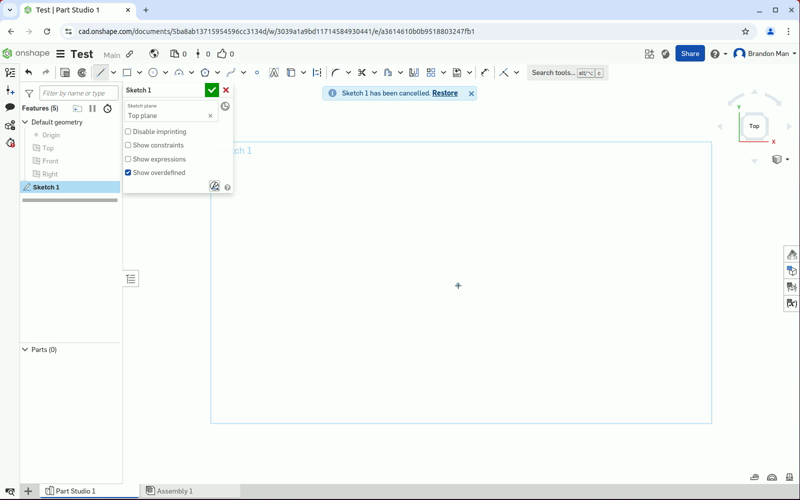
mouse_move(488, 285)
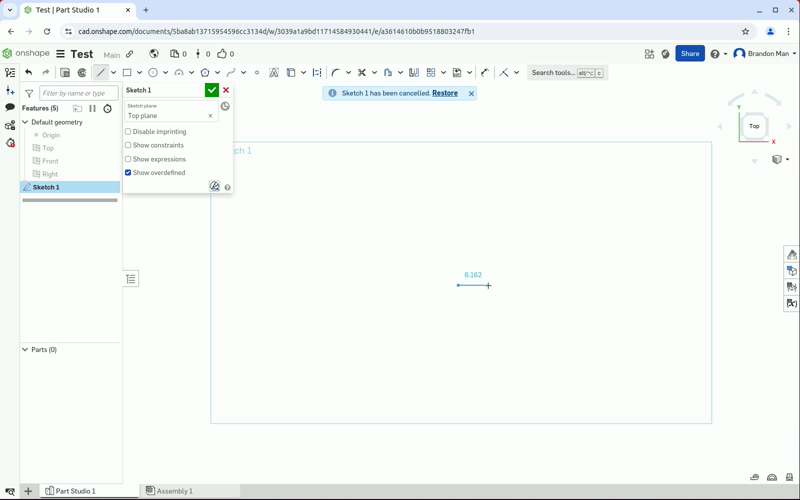
mouse_move(465, 285)
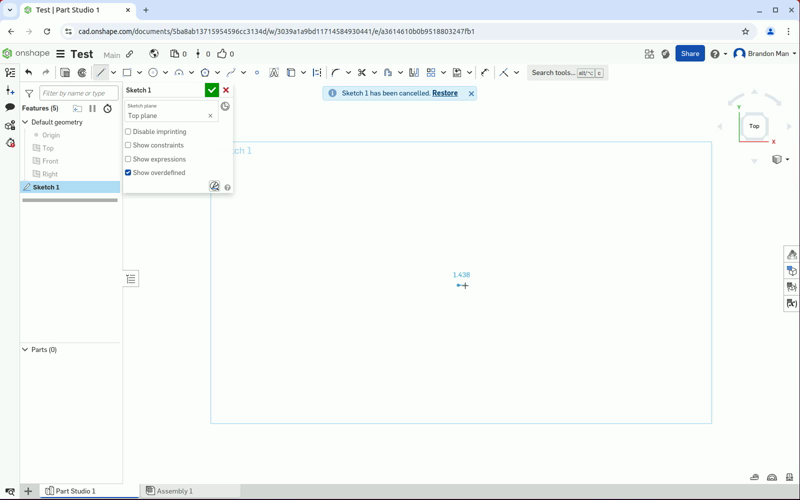
scroll(6)
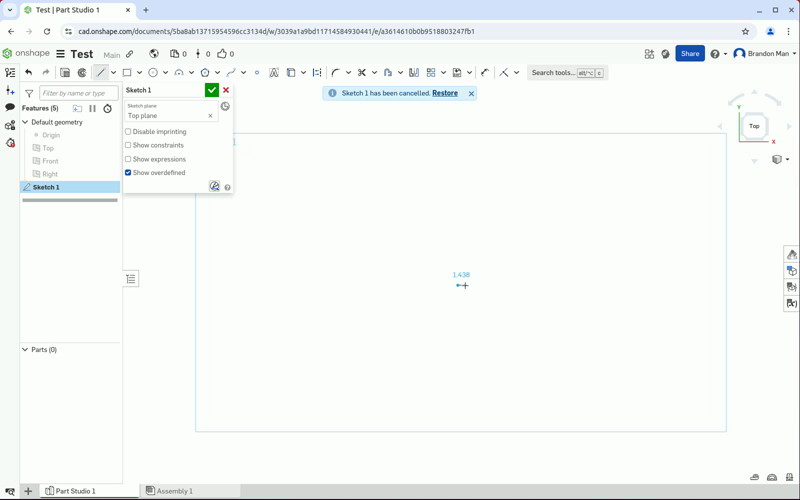
scroll(6)
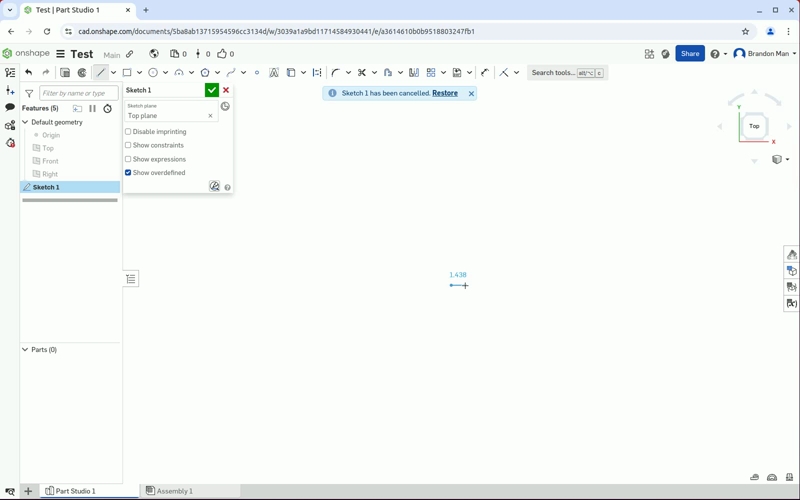
scroll(6)
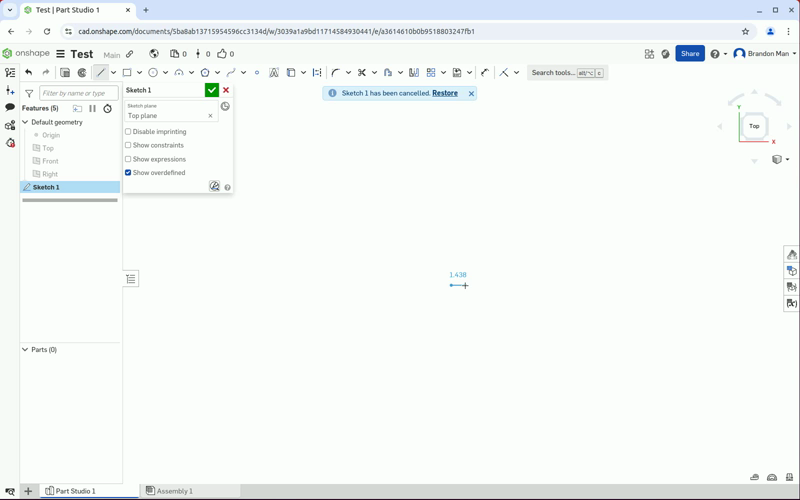
scroll(6)
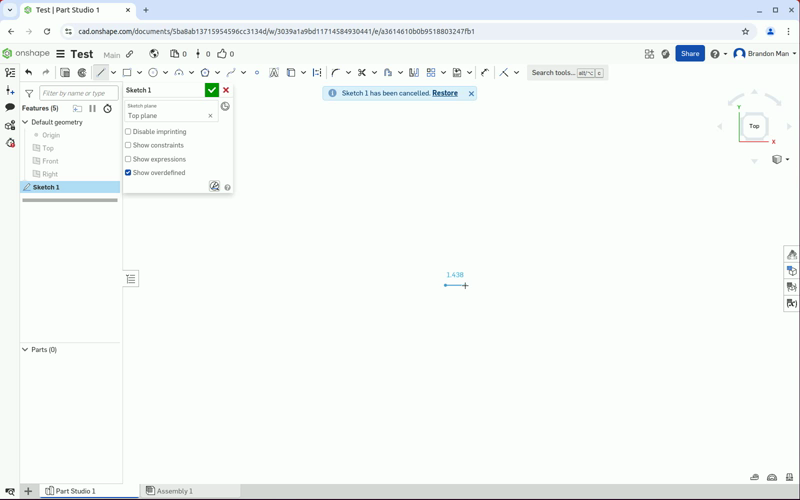
scroll(6)
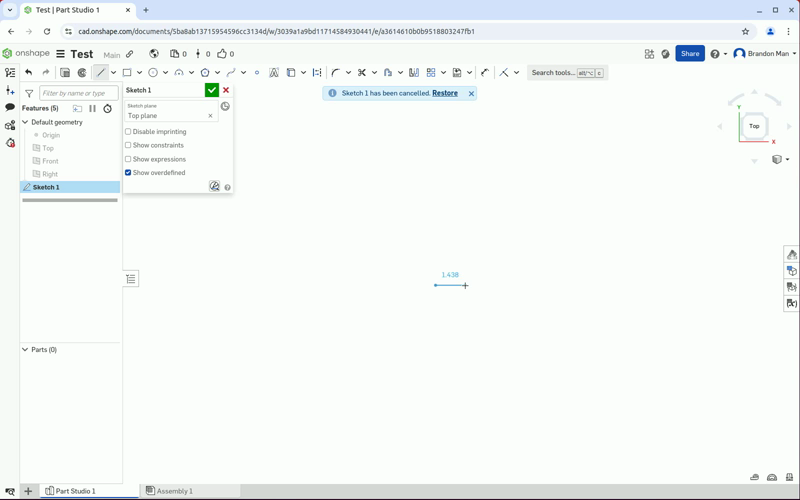
scroll(6)
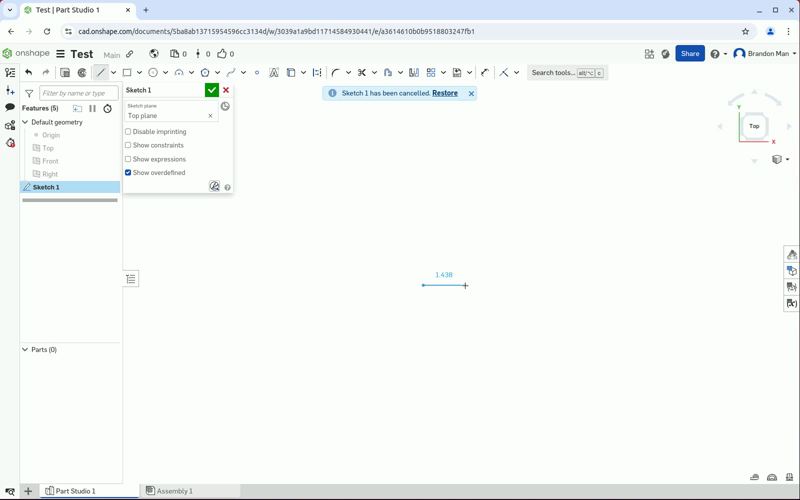
scroll(6)
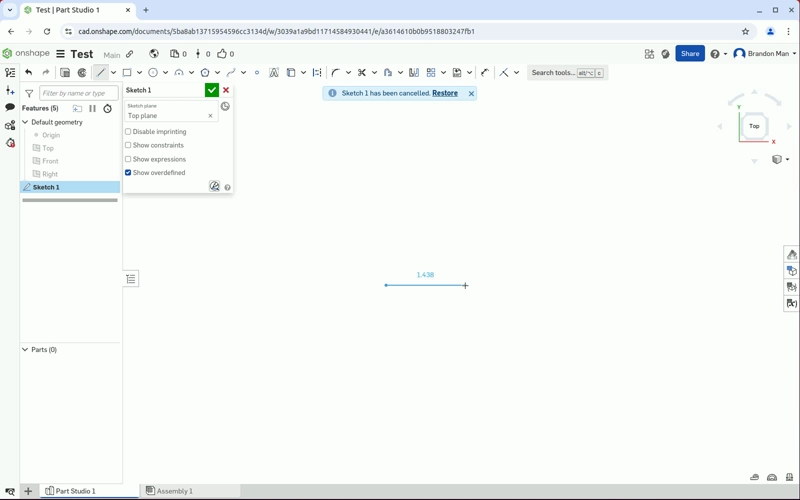
click(465, 285)
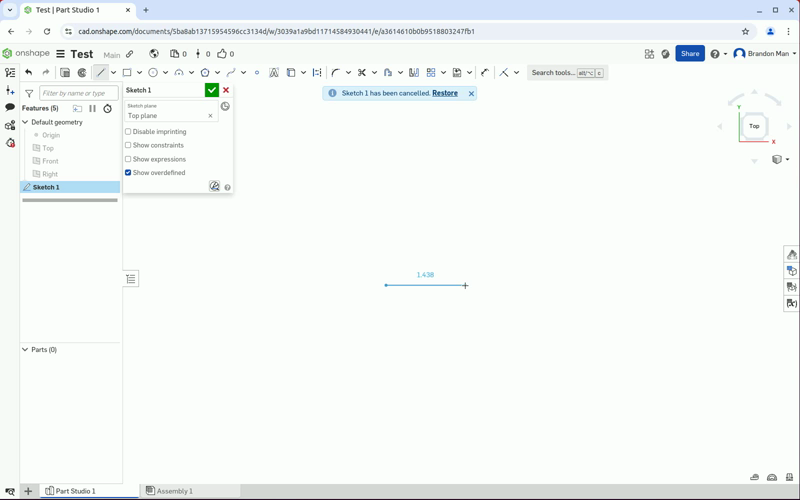
scroll(-6)
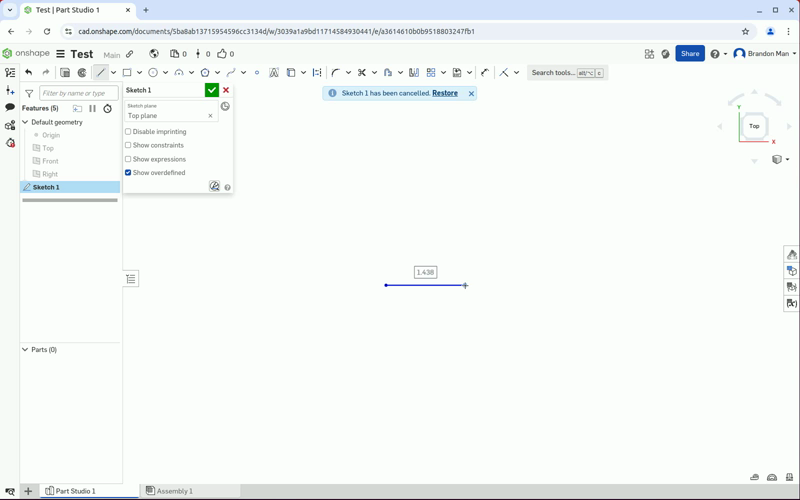
scroll(-6)
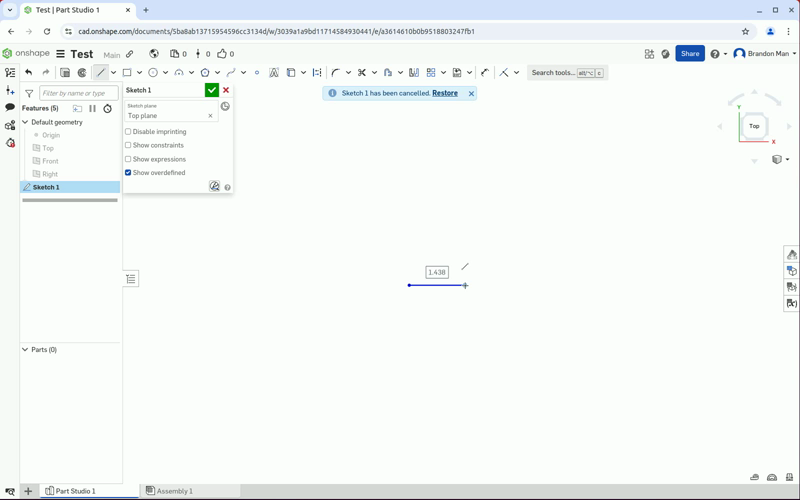
scroll(-6)
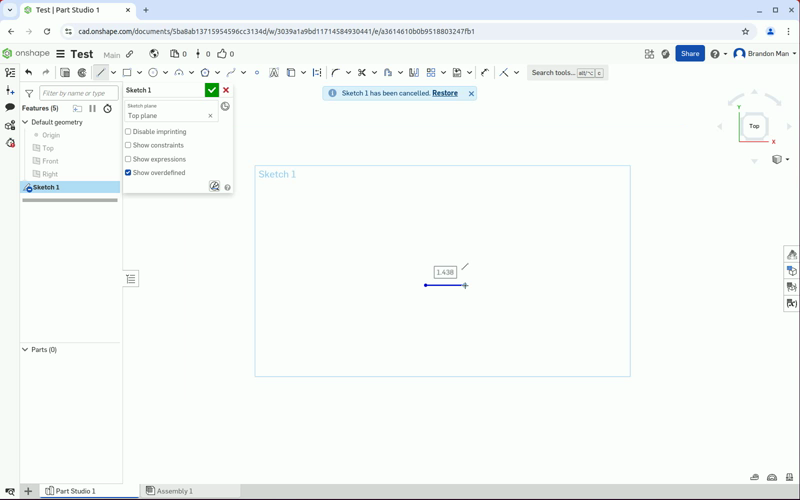
scroll(-6)
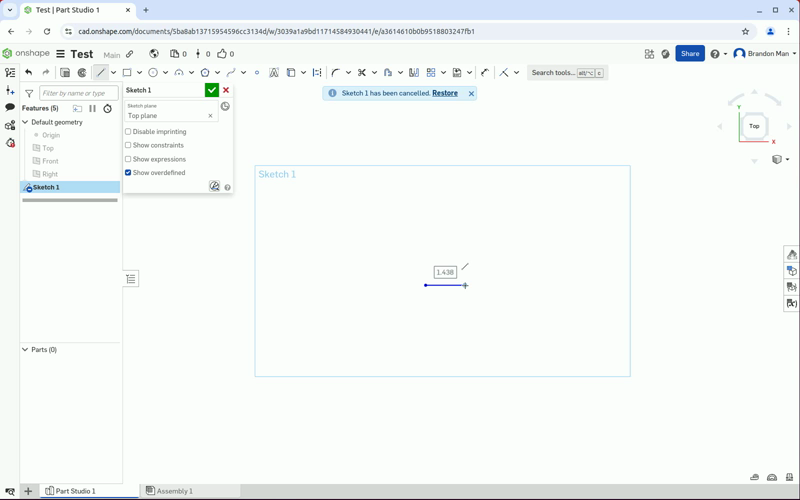
scroll(-6)
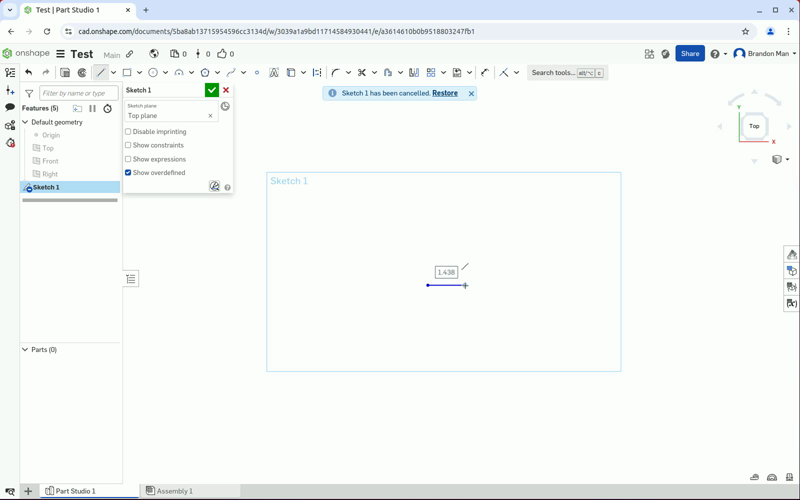
scroll(-6)
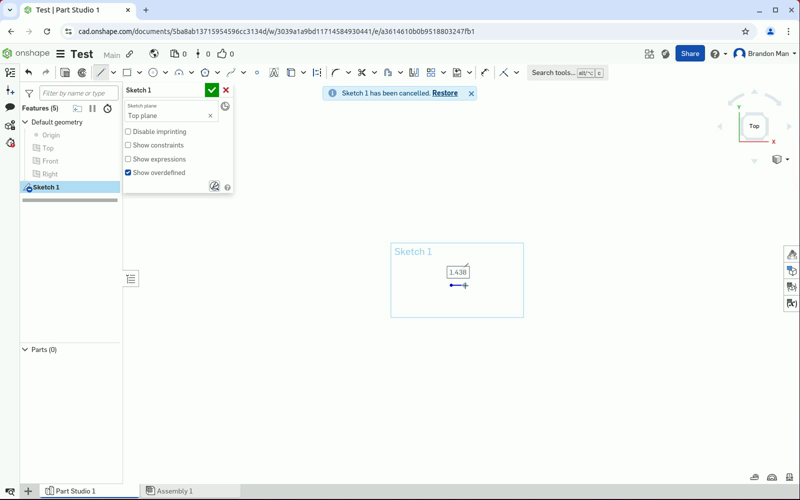
scroll(-6)
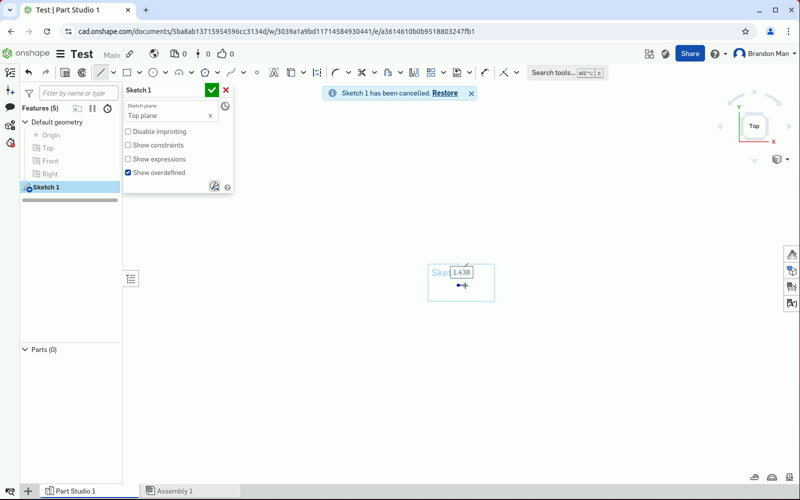
key_up(shift)
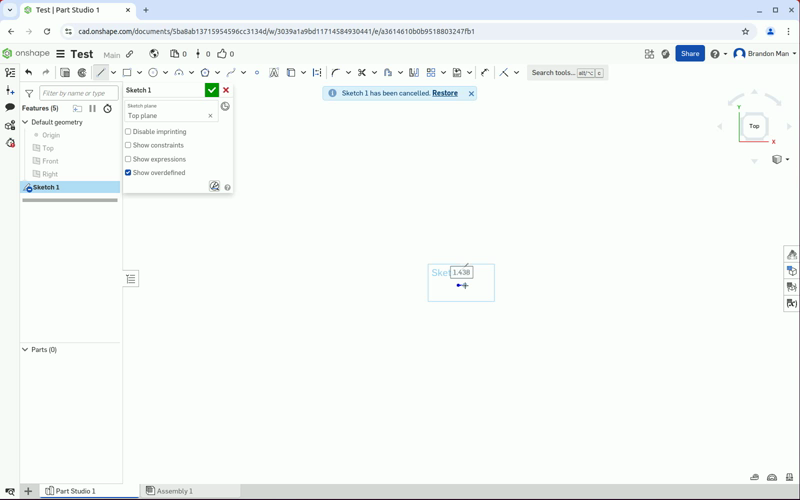
key_down(shift)
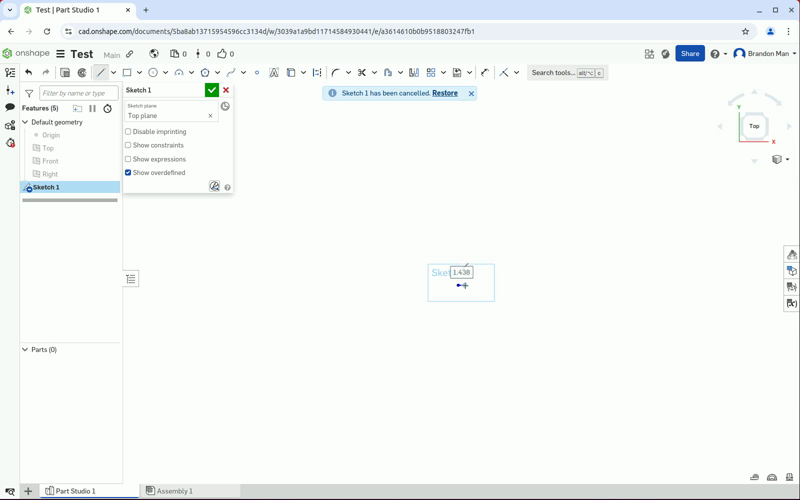
mouse_move(495, 285)
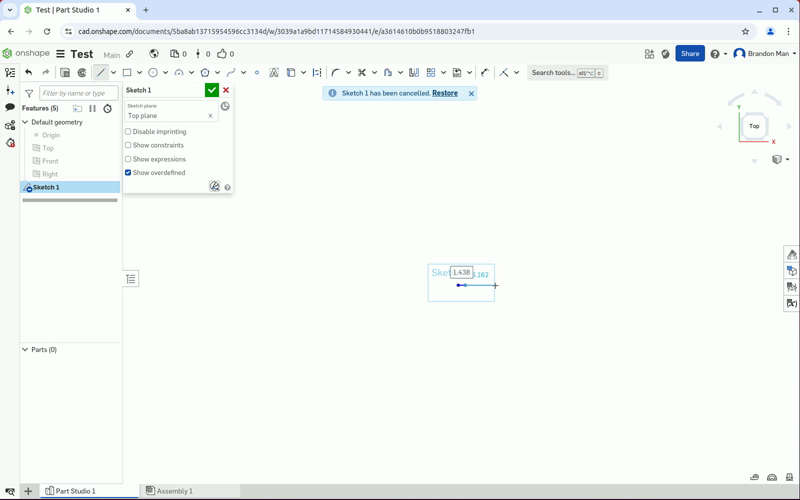
mouse_move(465, 278)
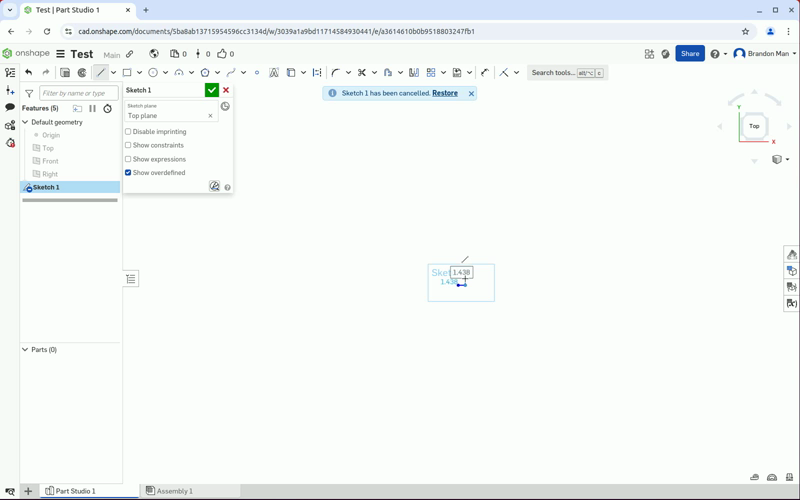
scroll(6)
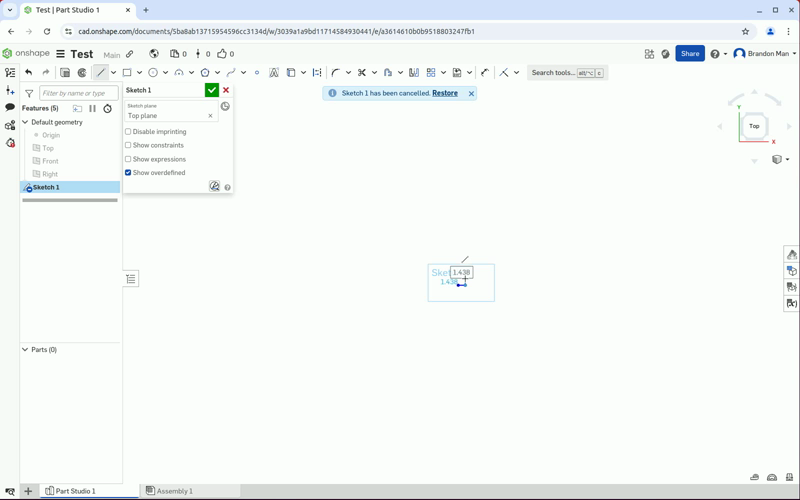
scroll(6)
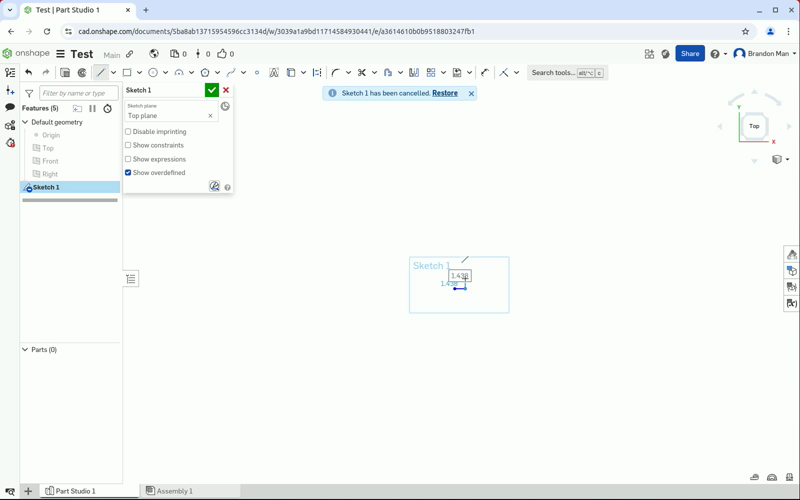
scroll(6)
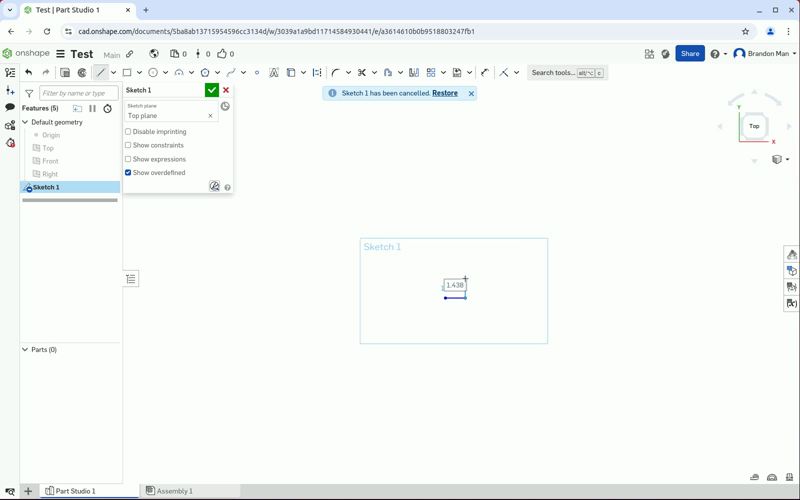
scroll(6)
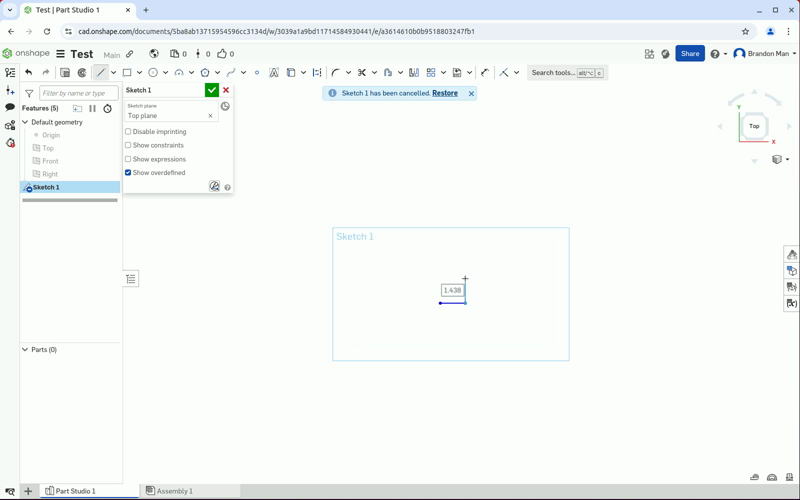
scroll(6)
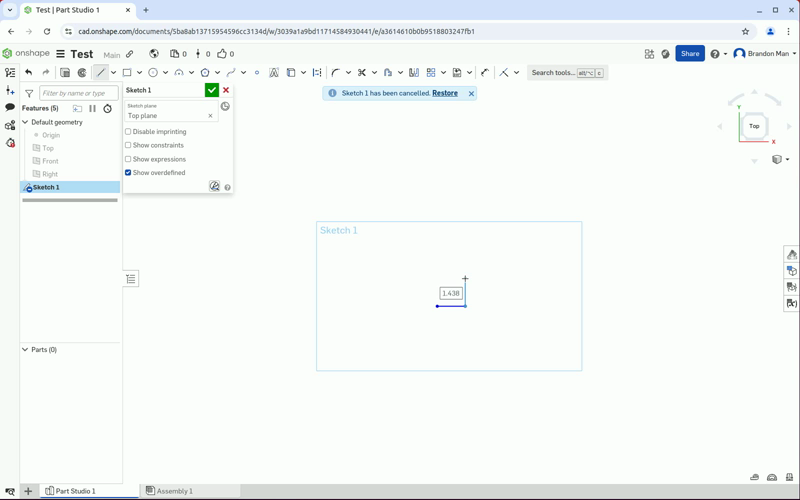
scroll(6)
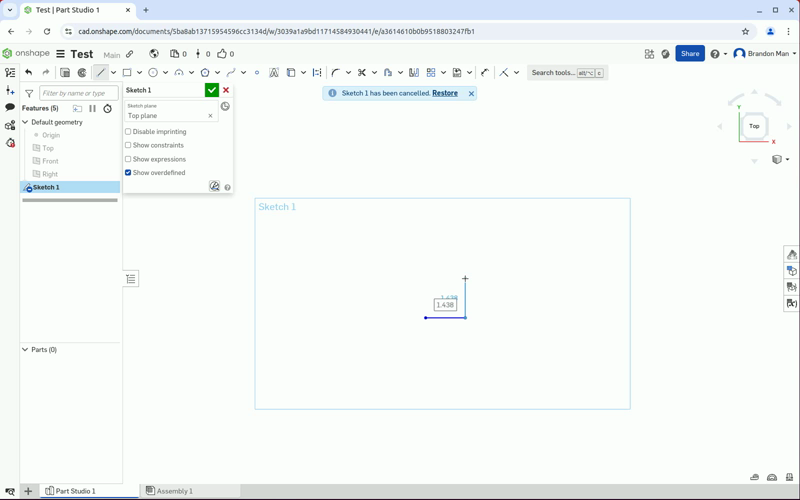
scroll(6)
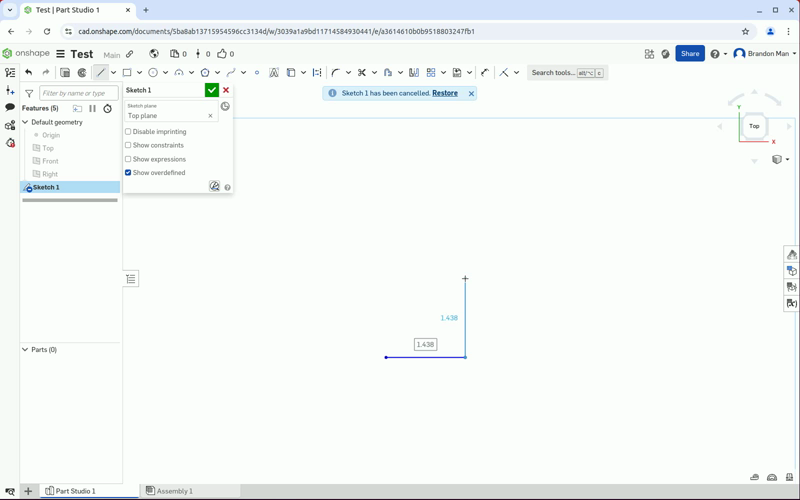
click(465, 278)
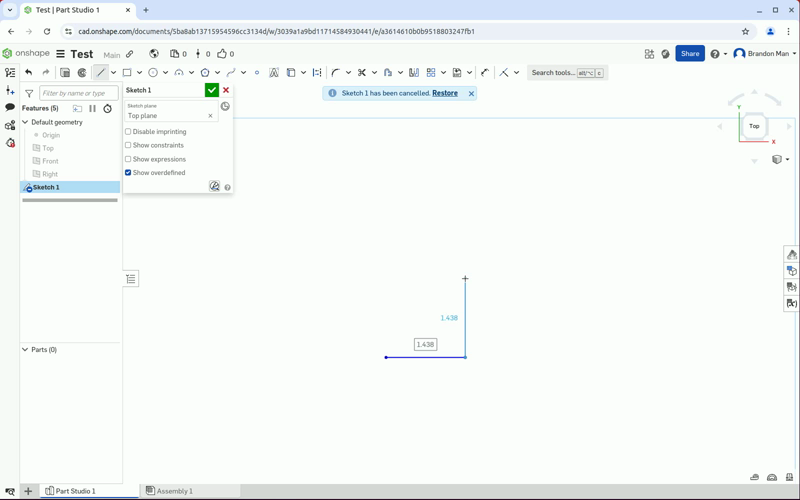
scroll(-6)
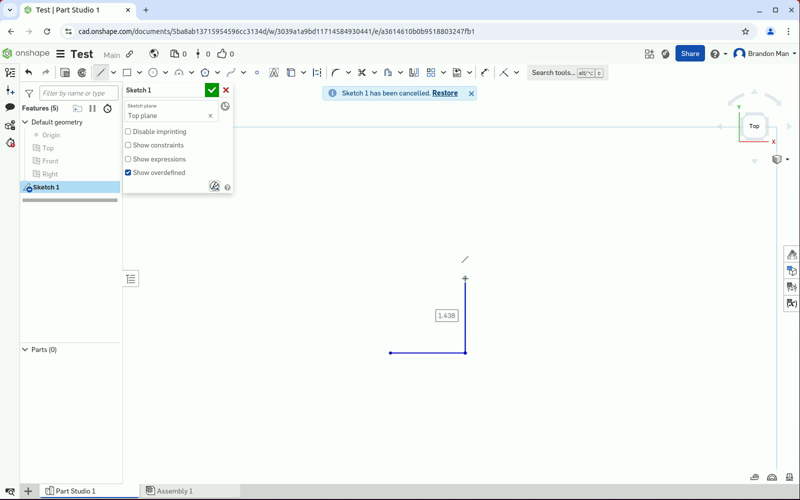
scroll(-6)
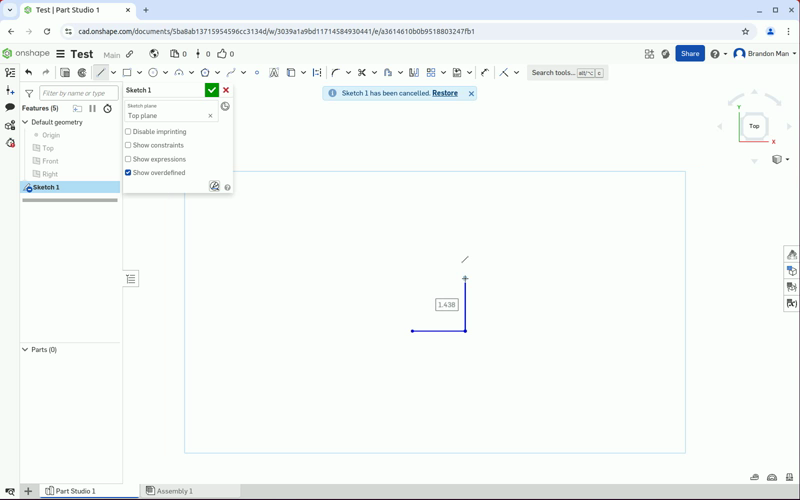
scroll(-6)
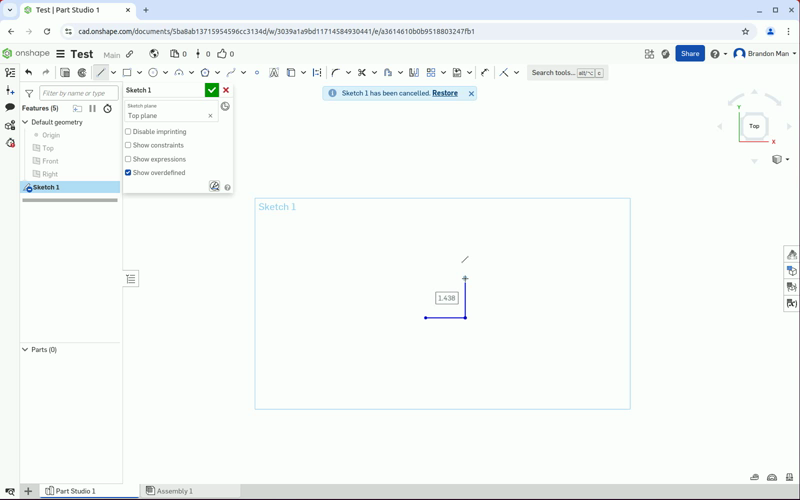
scroll(-6)
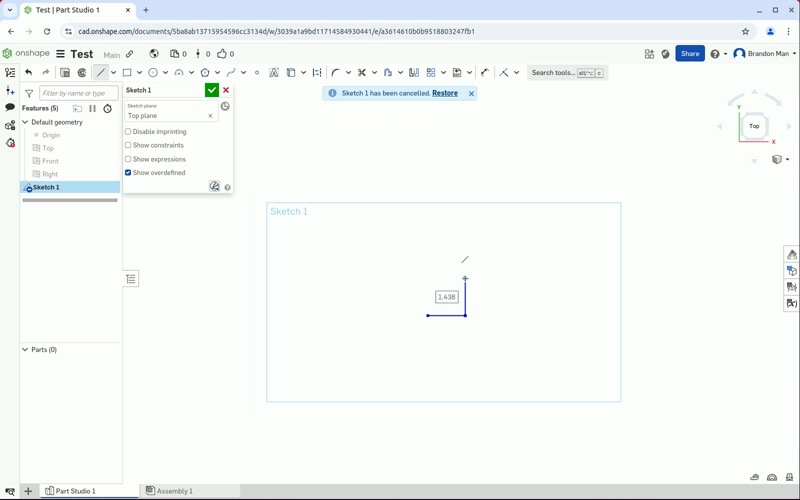
scroll(-6)
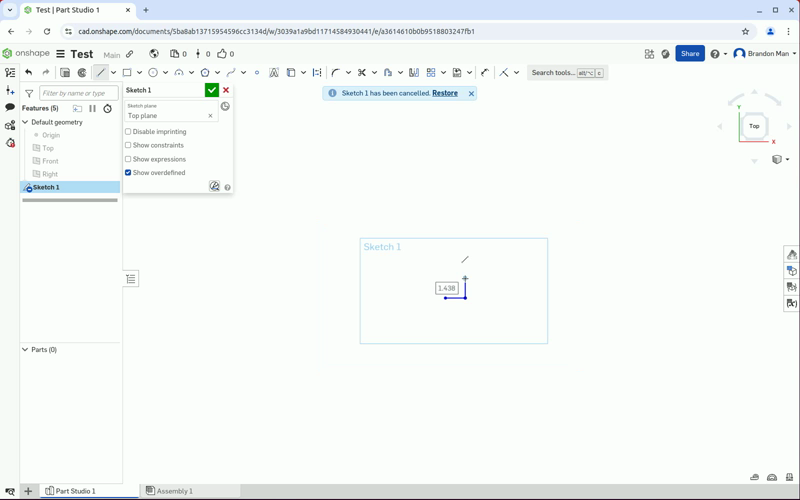
scroll(-6)
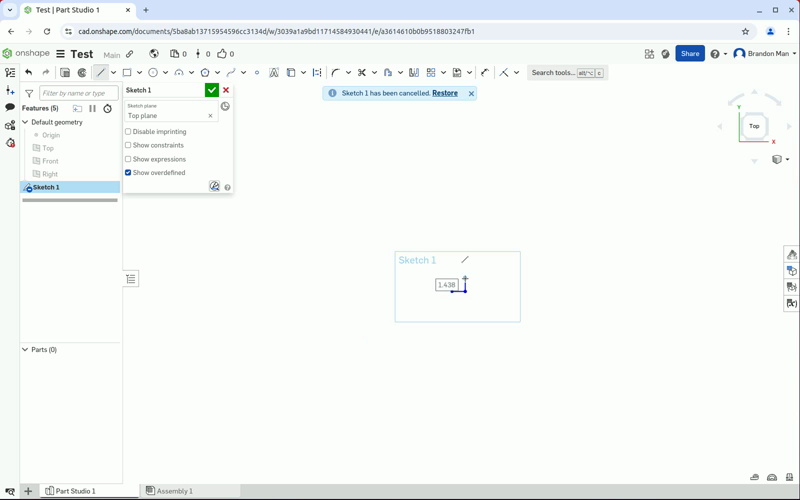
scroll(-6)
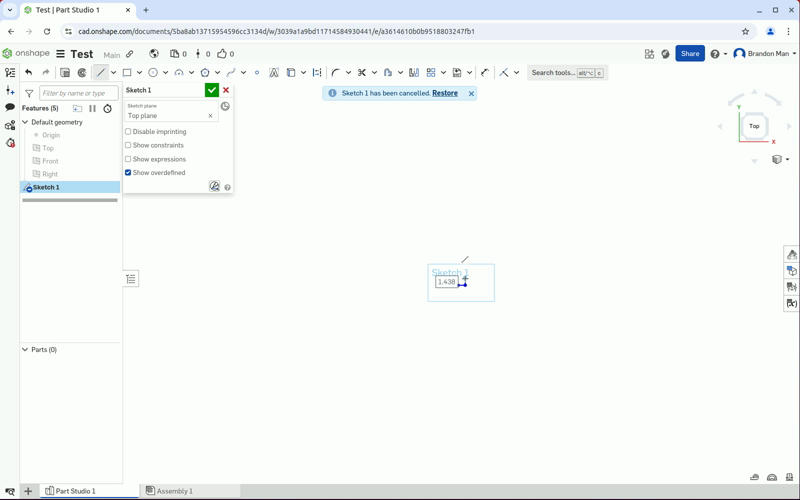
key_up(shift)
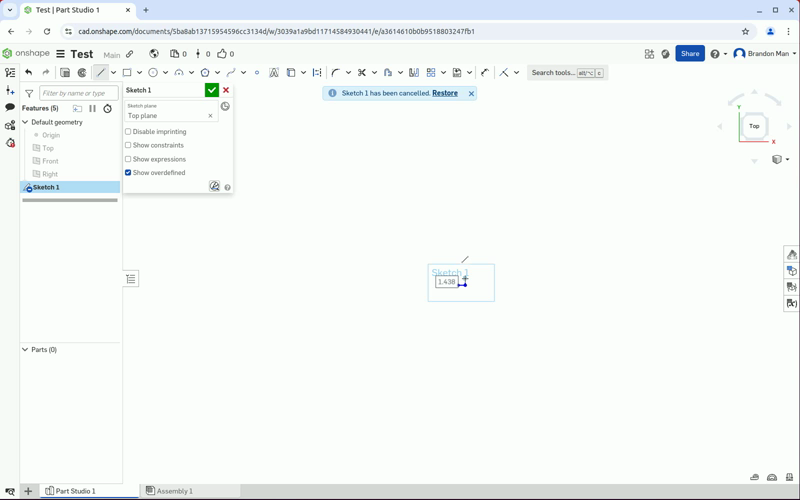
key_down(shift)
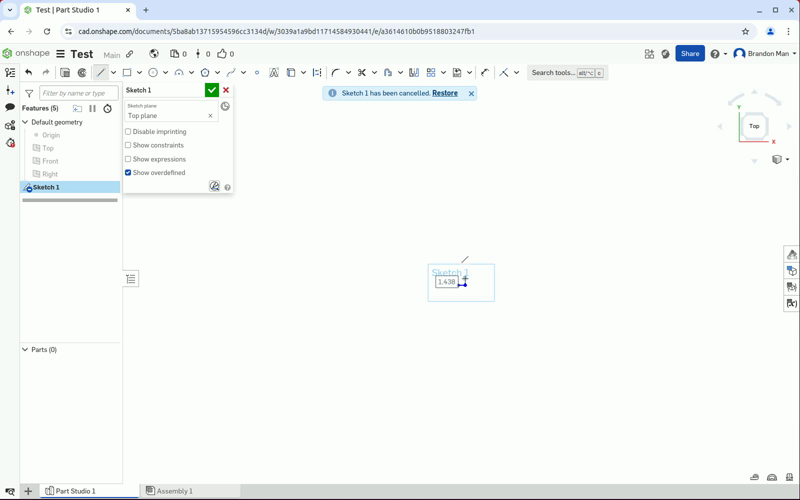
mouse_move(495, 278)
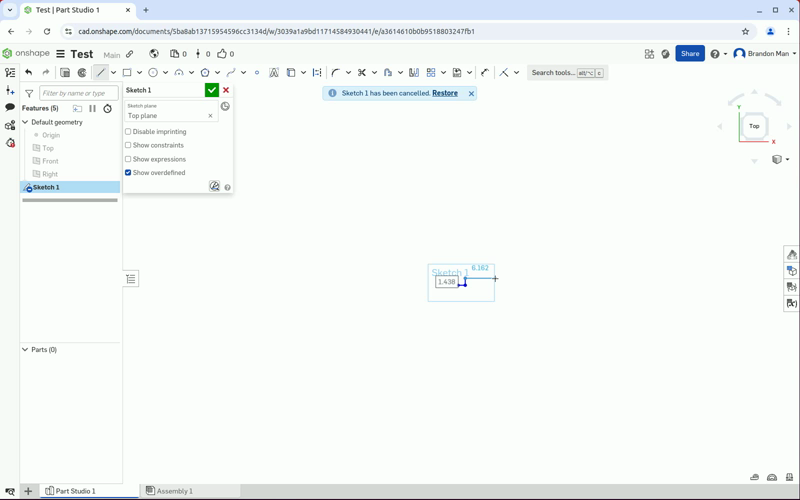
mouse_move(458, 278)
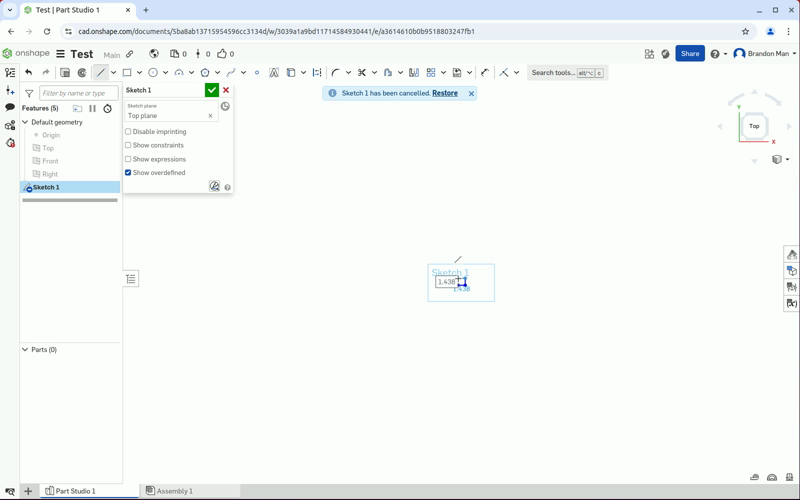
scroll(6)
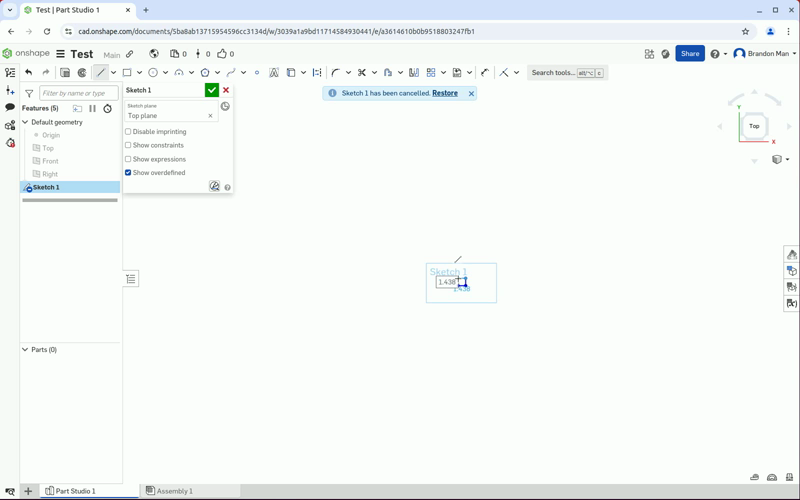
scroll(6)
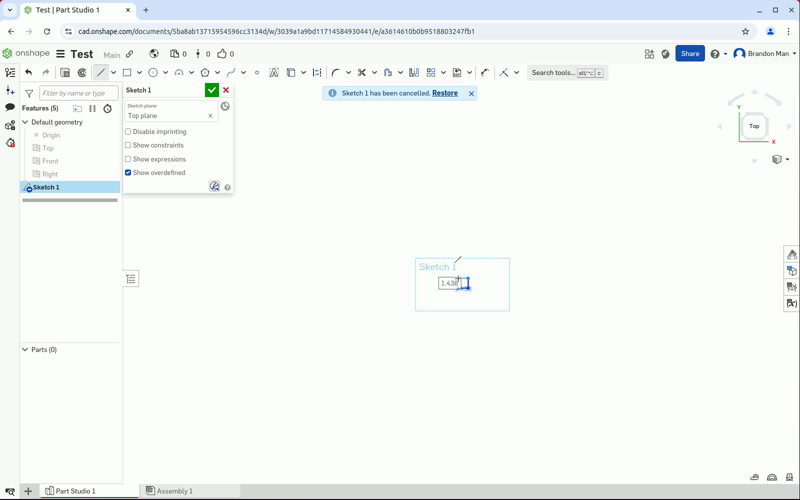
scroll(6)
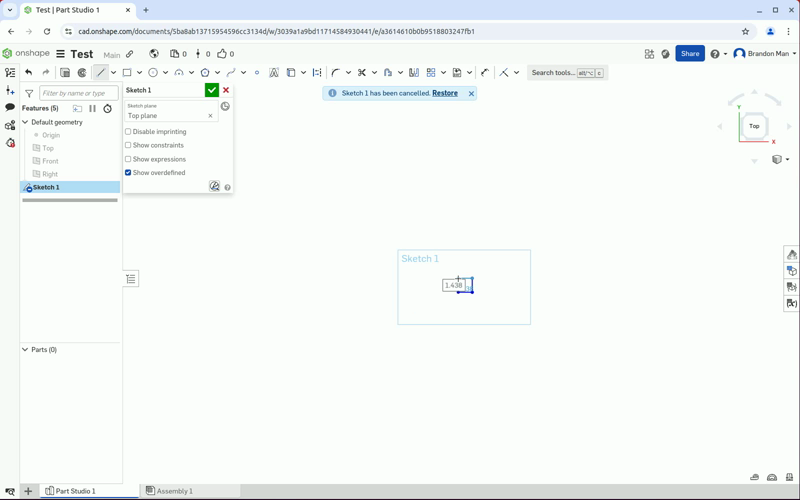
scroll(6)
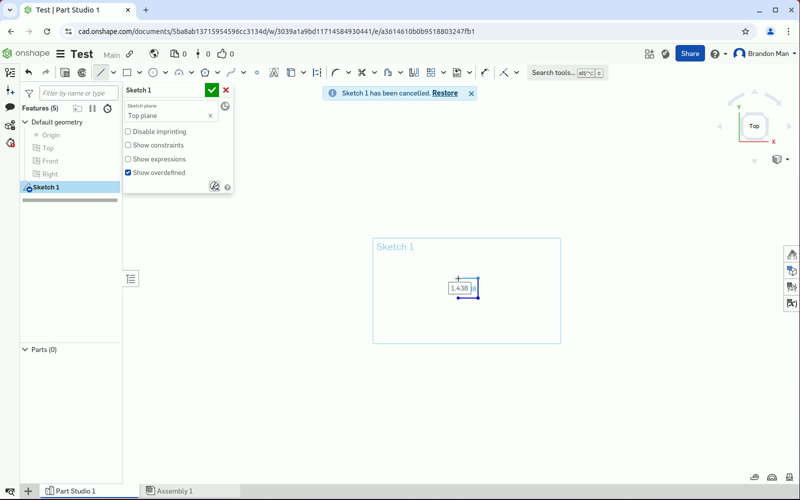
scroll(6)
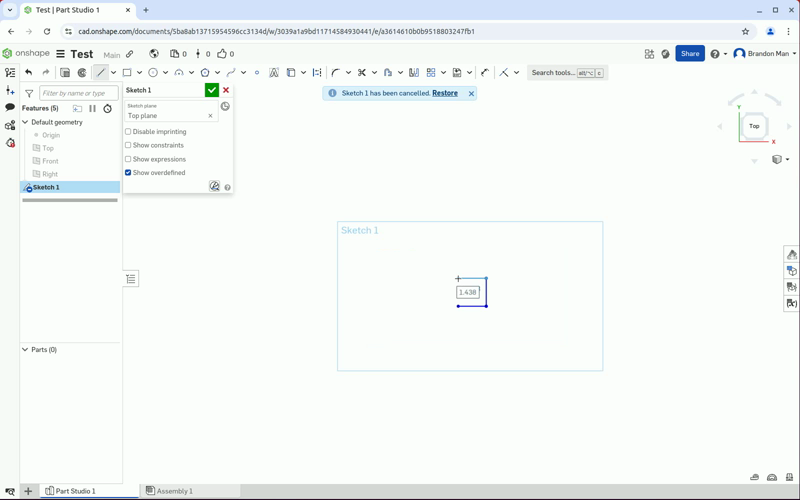
scroll(6)
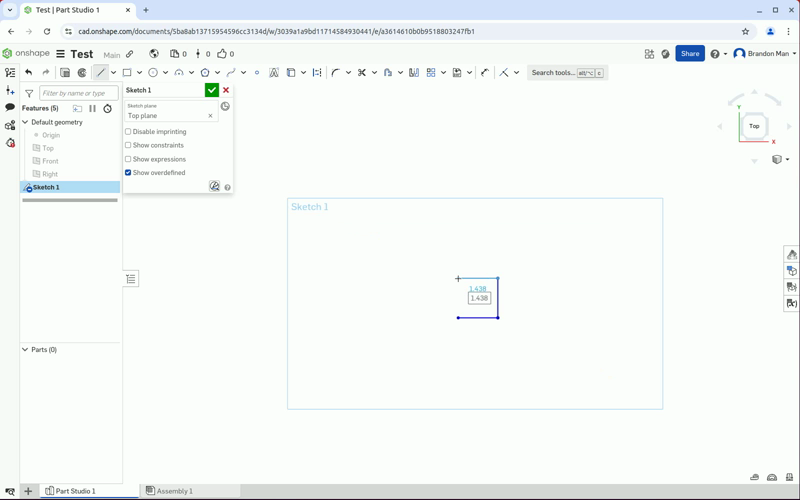
scroll(6)
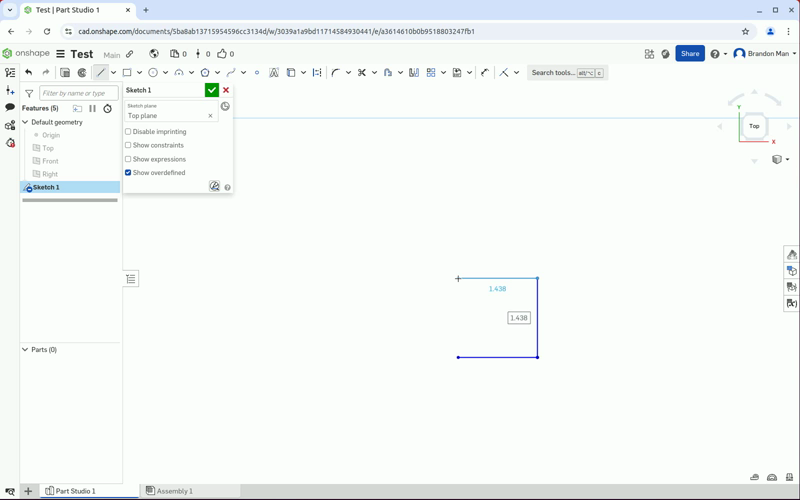
click(458, 278)
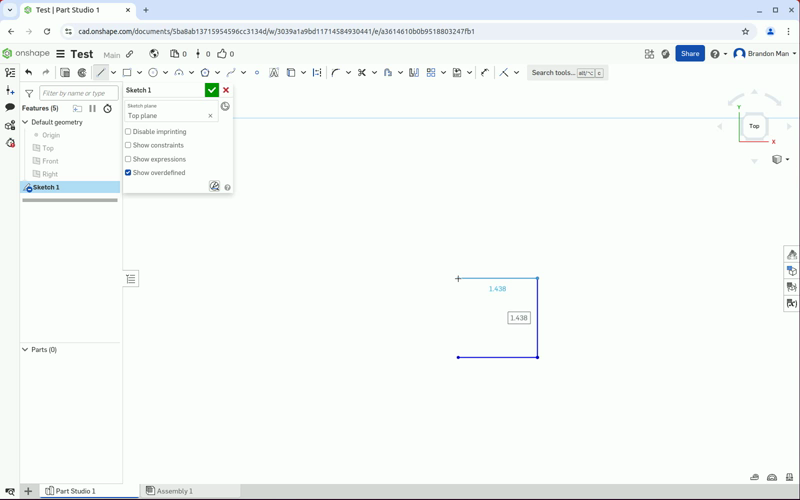
scroll(-6)
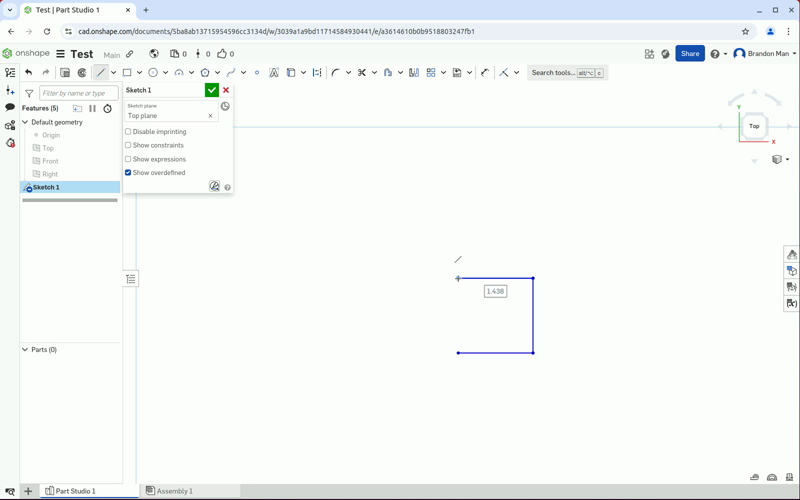
scroll(-6)
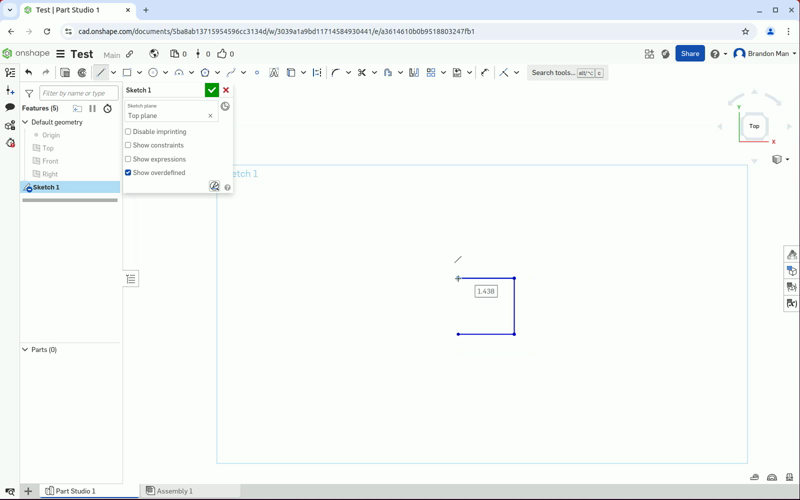
scroll(-6)
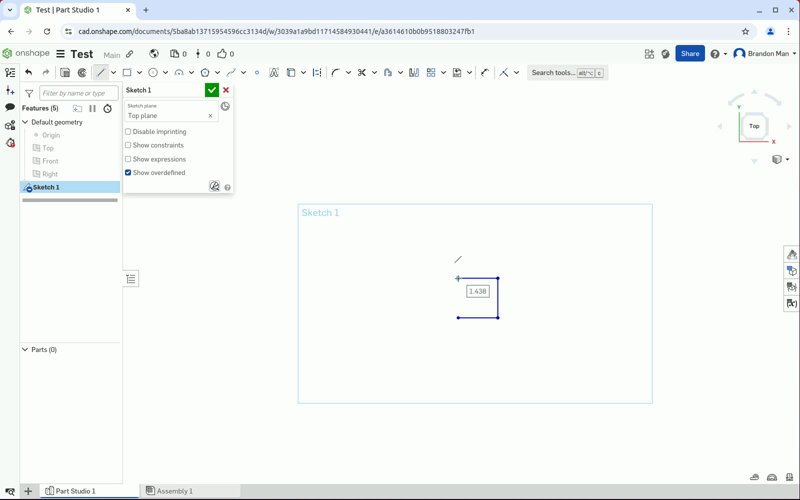
scroll(-6)
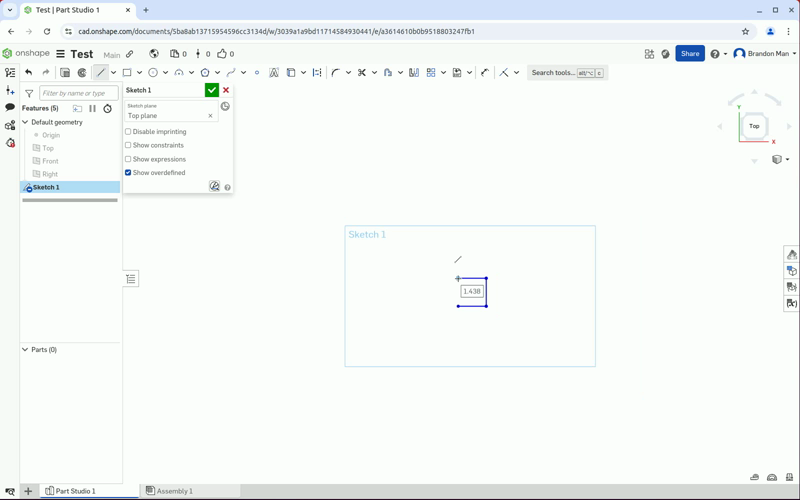
scroll(-6)
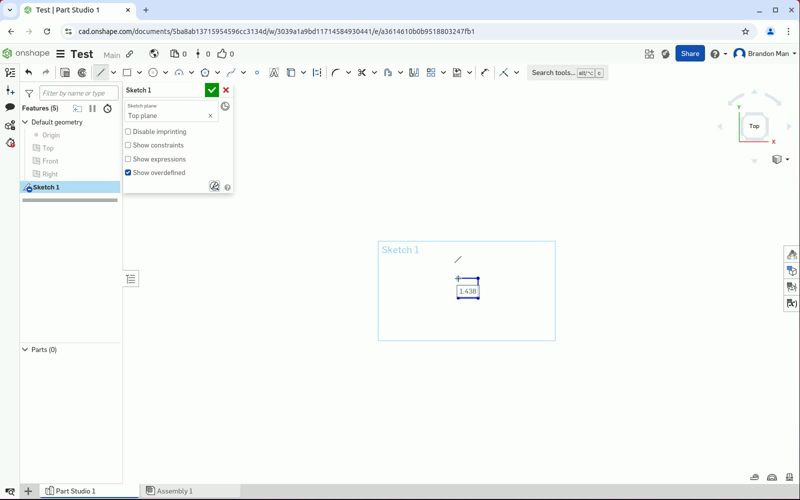
scroll(-6)
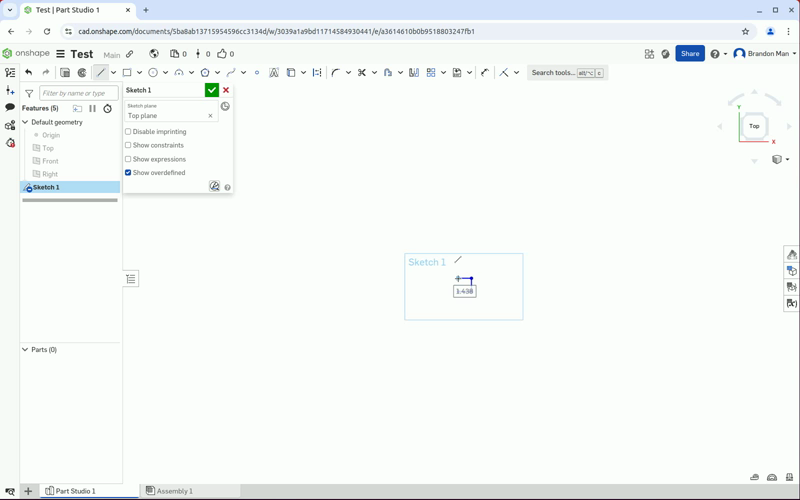
scroll(-6)
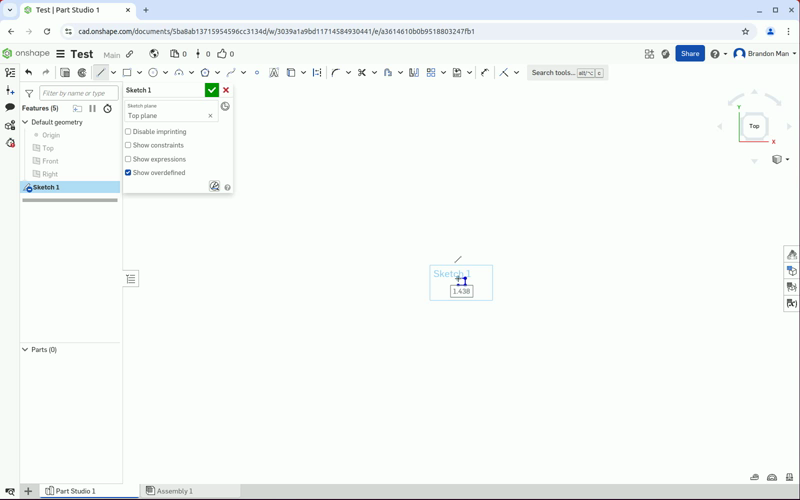
key_up(shift)
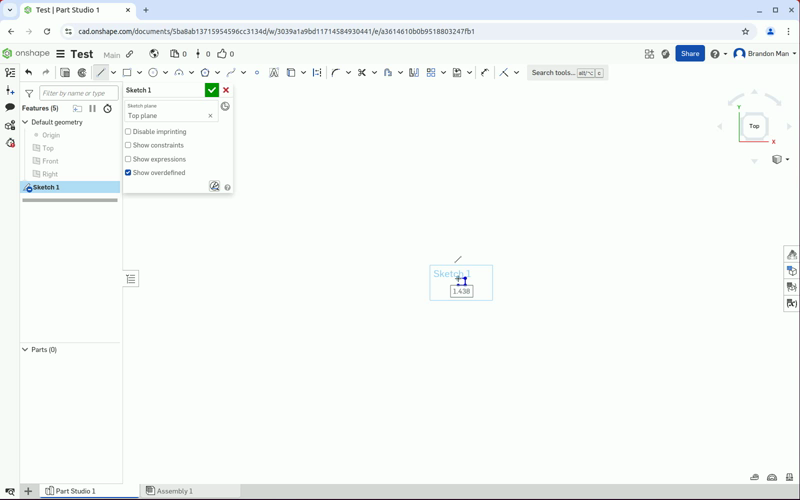
mouse_move(488, 278)
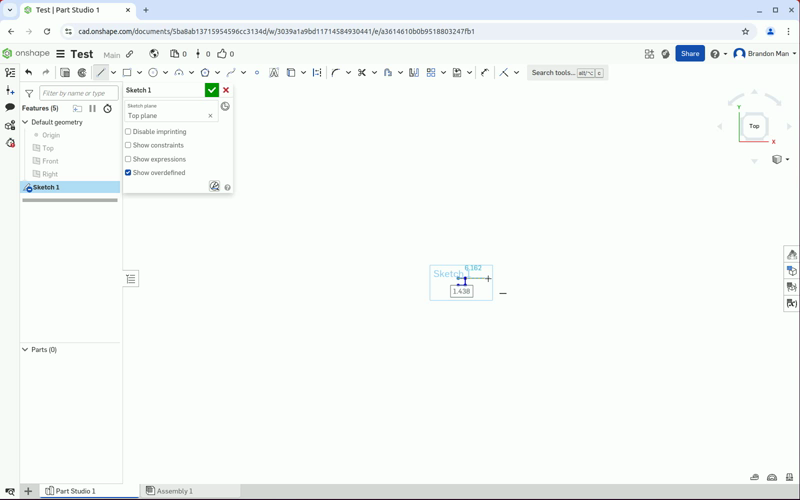
key_down(shift)
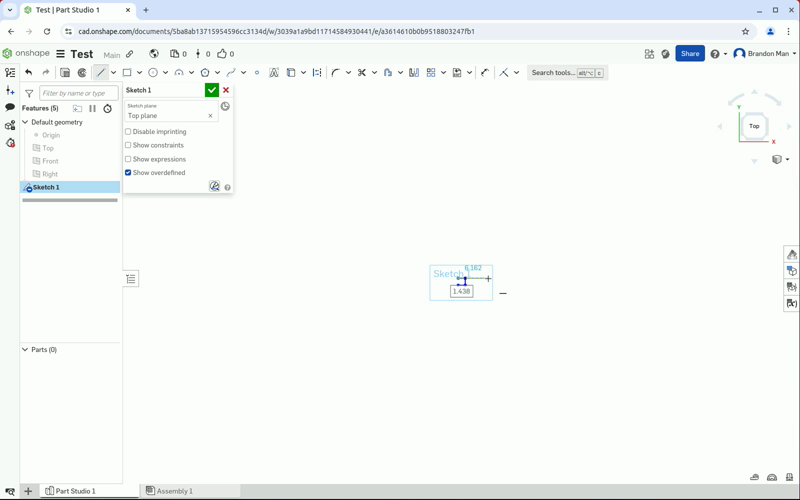
mouse_move(458, 285)
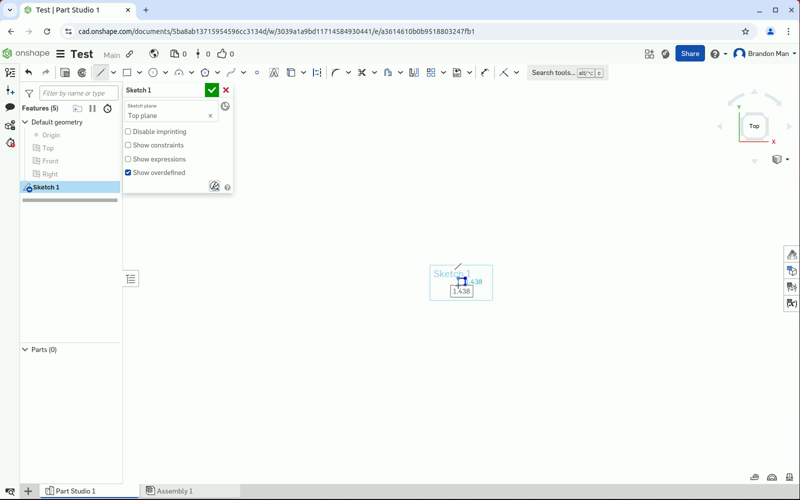
scroll(6)
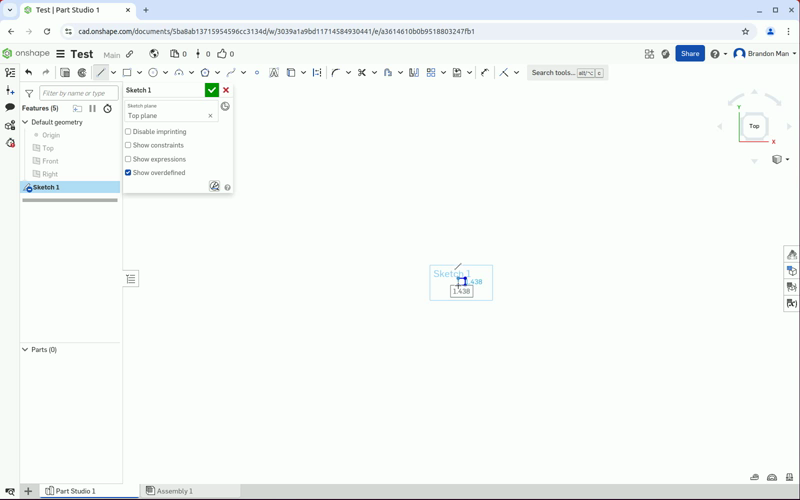
scroll(6)
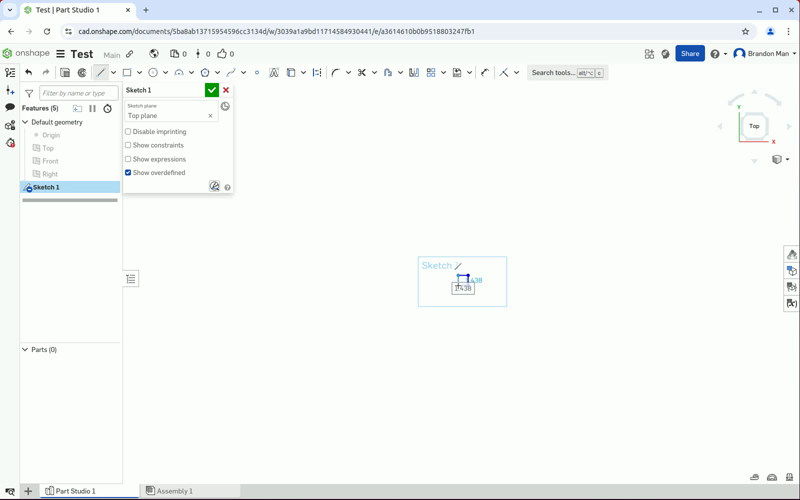
scroll(6)
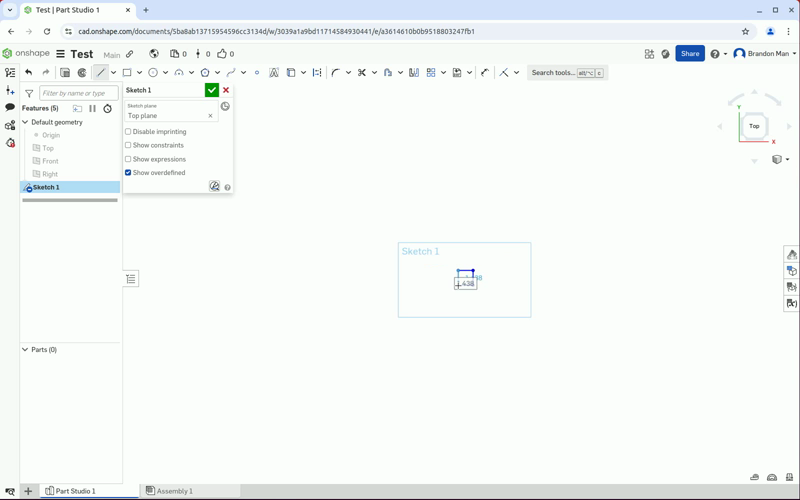
scroll(6)
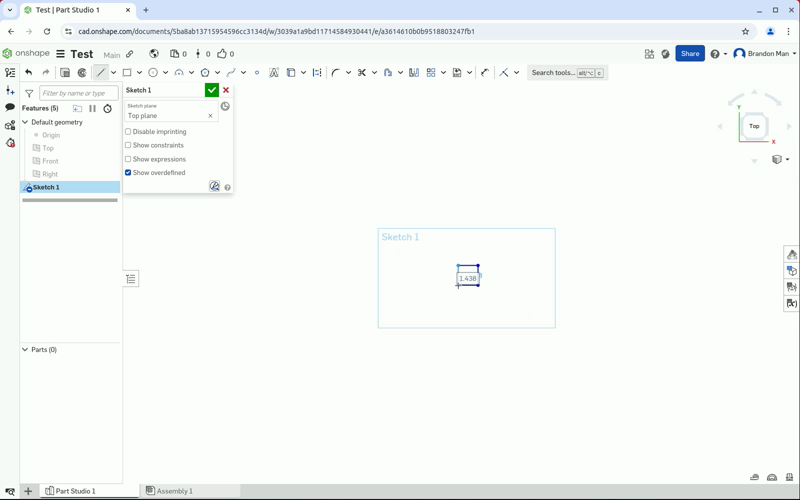
scroll(6)
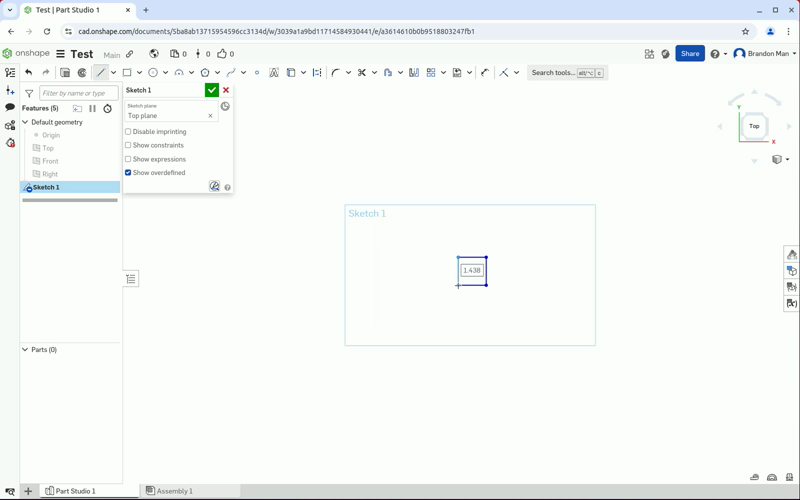
scroll(6)
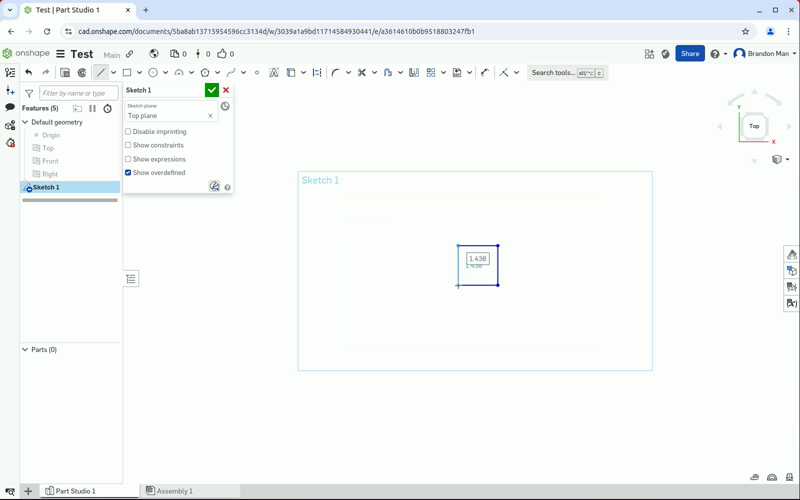
scroll(6)
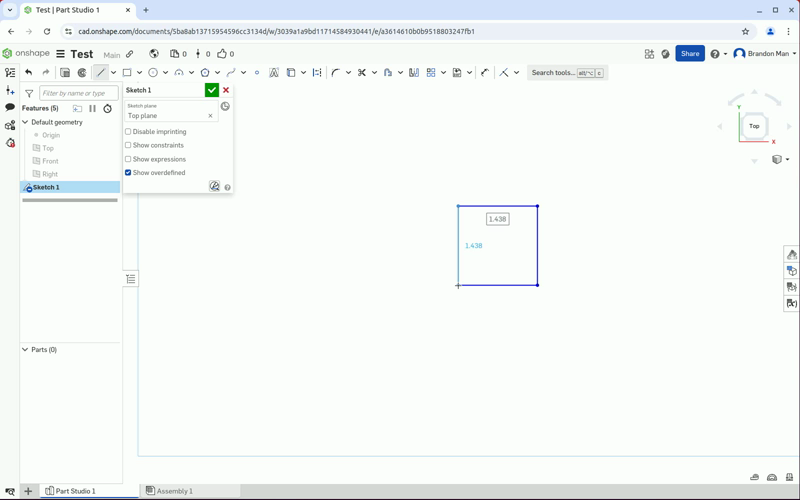
key_up(shift)
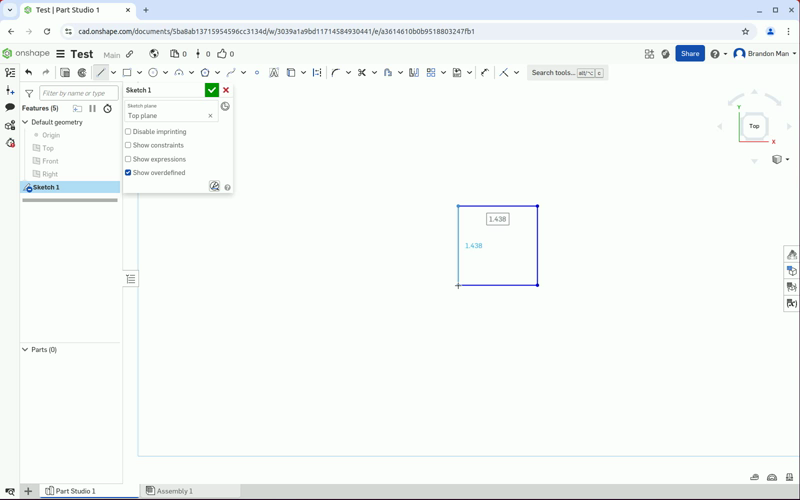
click(458, 285)
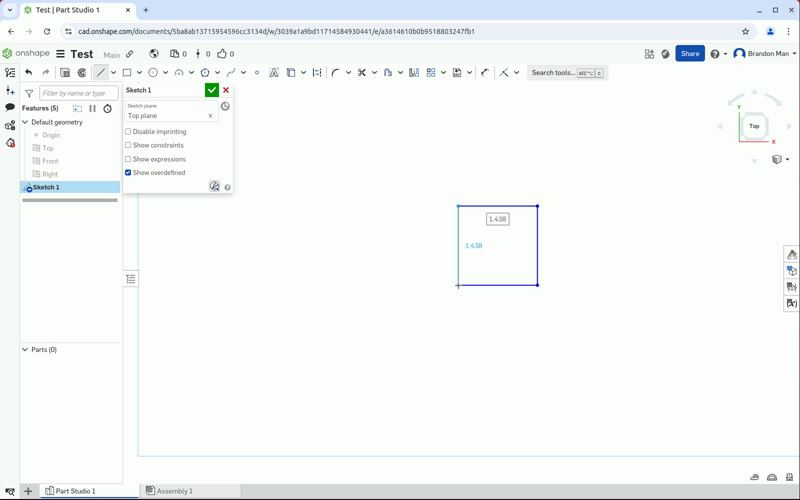
scroll(-6)
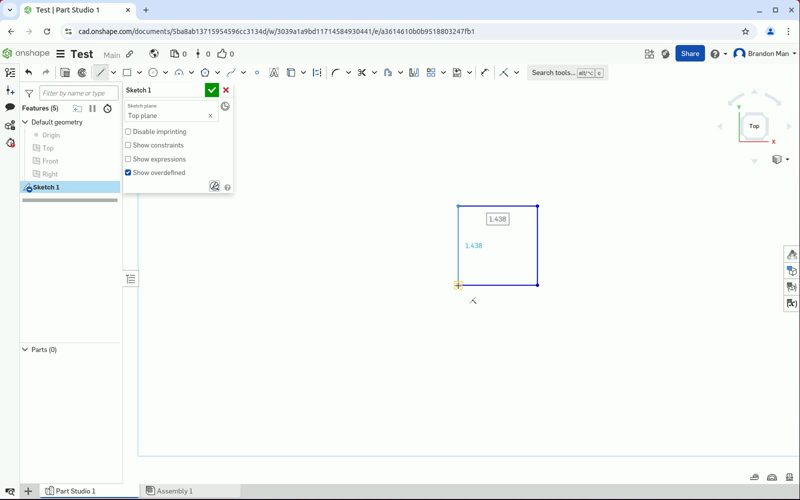
scroll(-6)
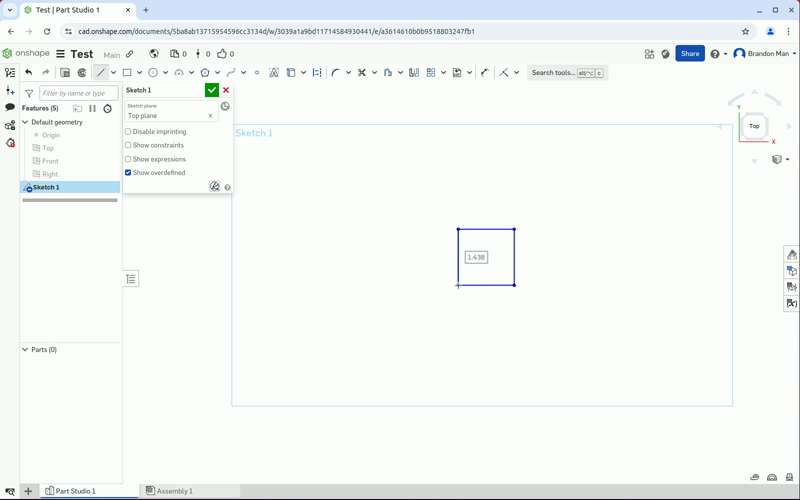
scroll(-6)
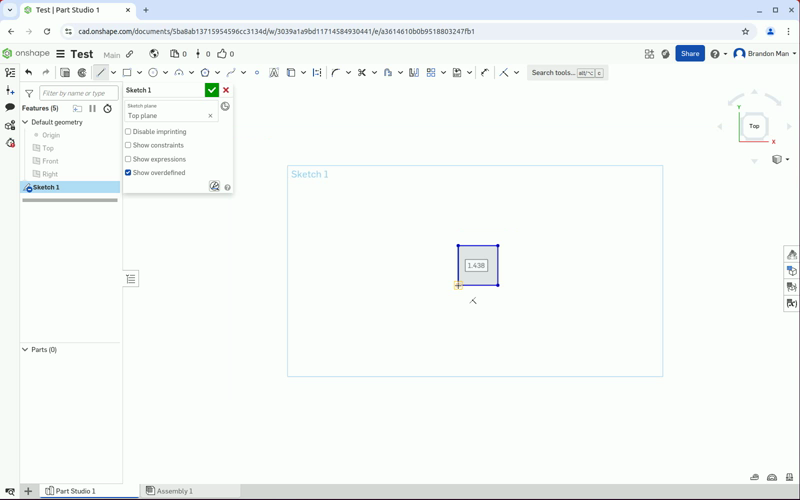
scroll(-6)
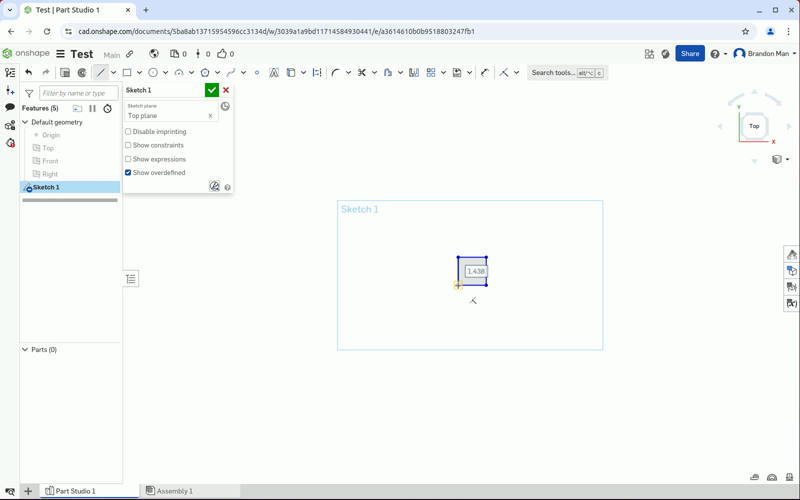
scroll(-6)
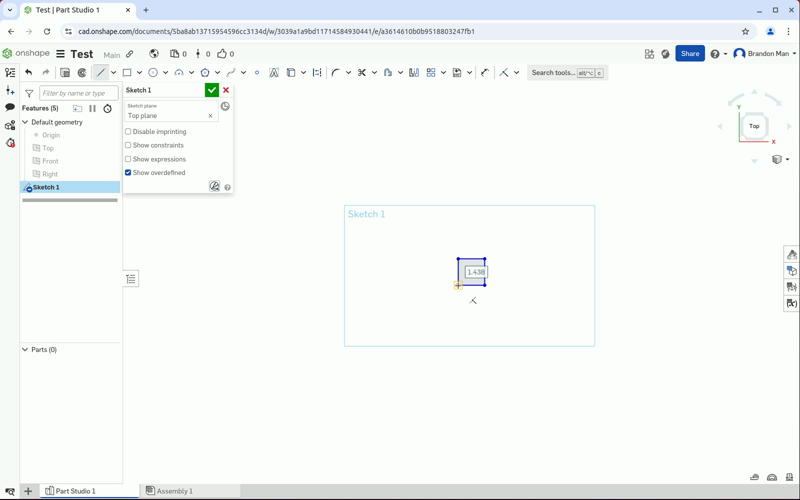
scroll(-6)
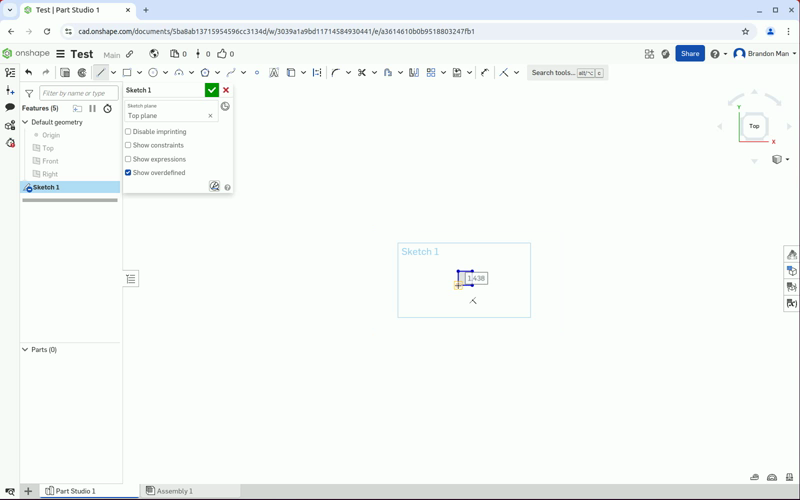
scroll(-6)
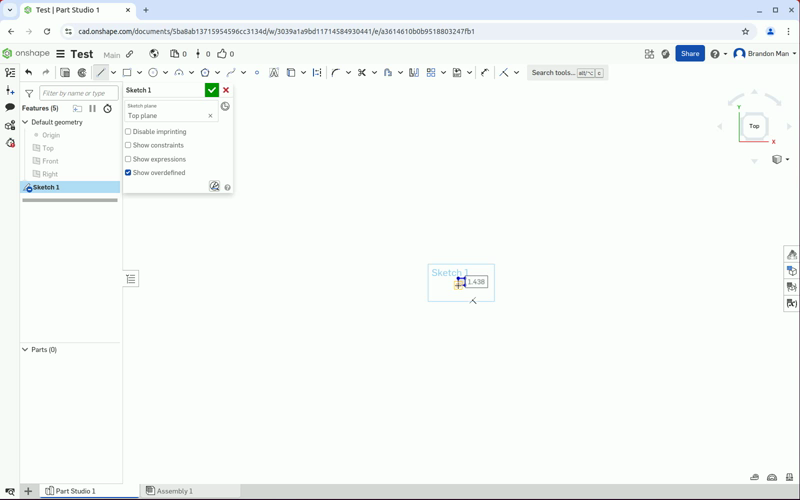
key(esc)
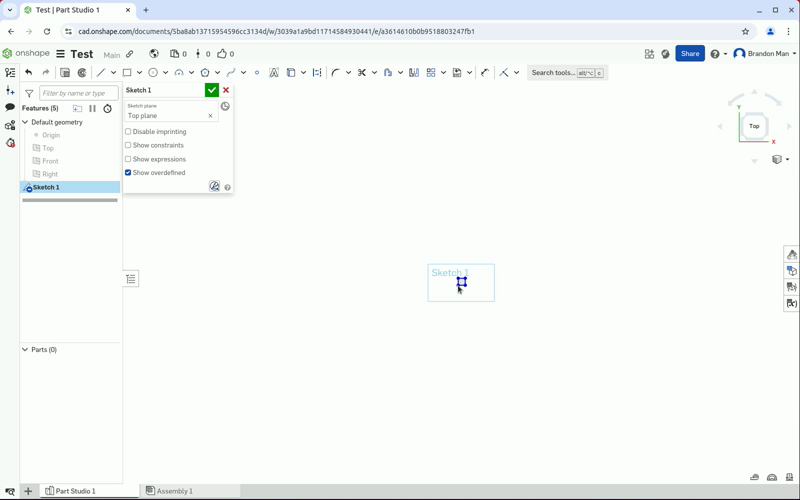
key(l)
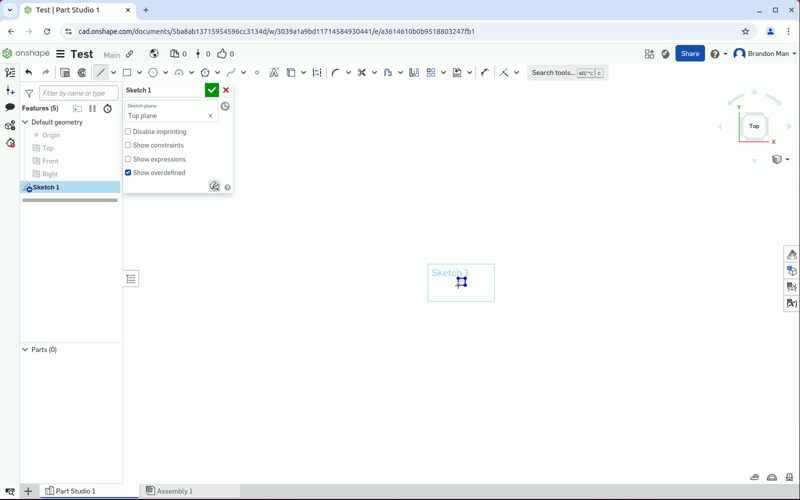
key_down(shift)
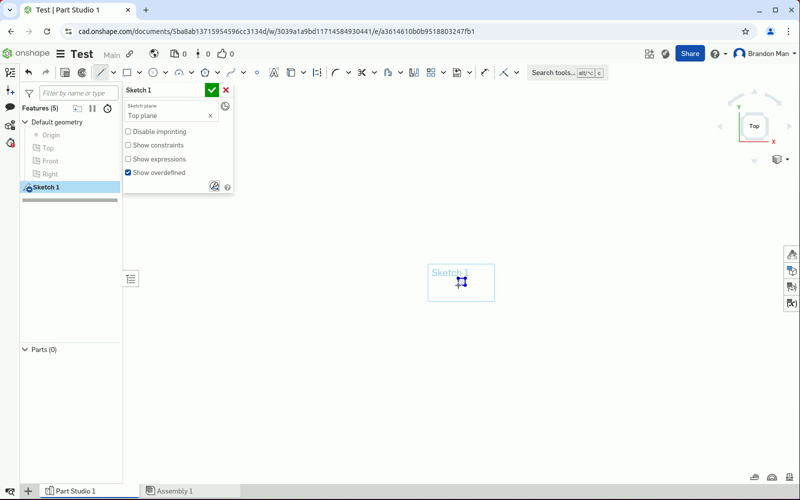
mouse_move(459, 284)
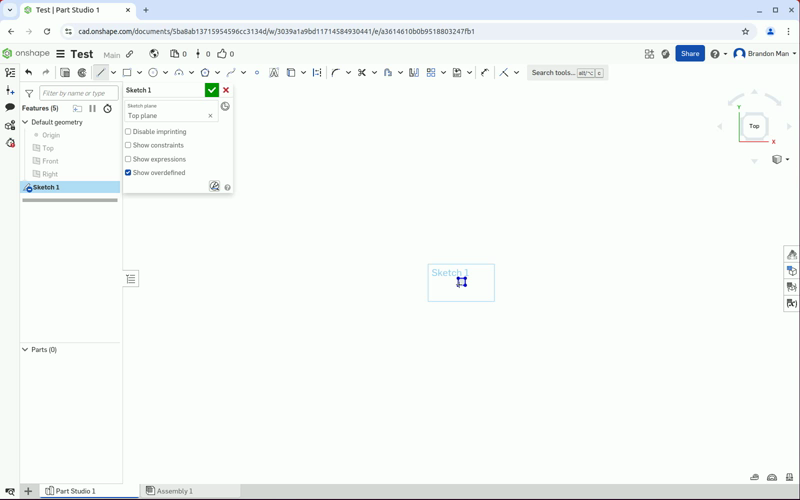
scroll(6)
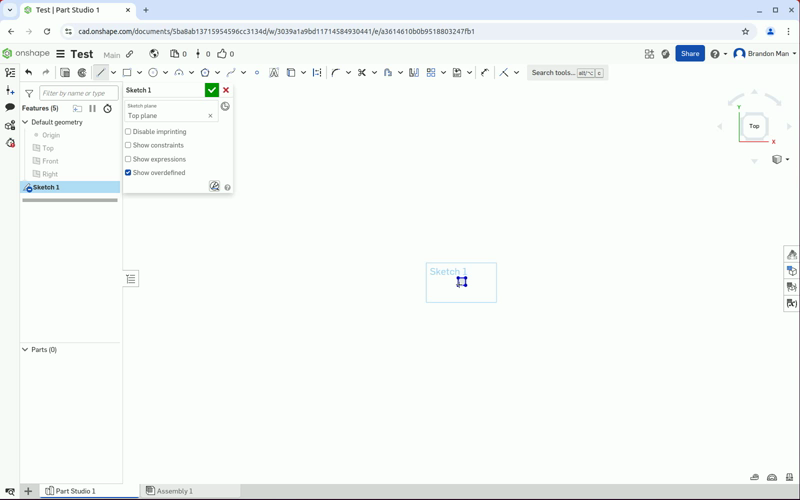
scroll(6)
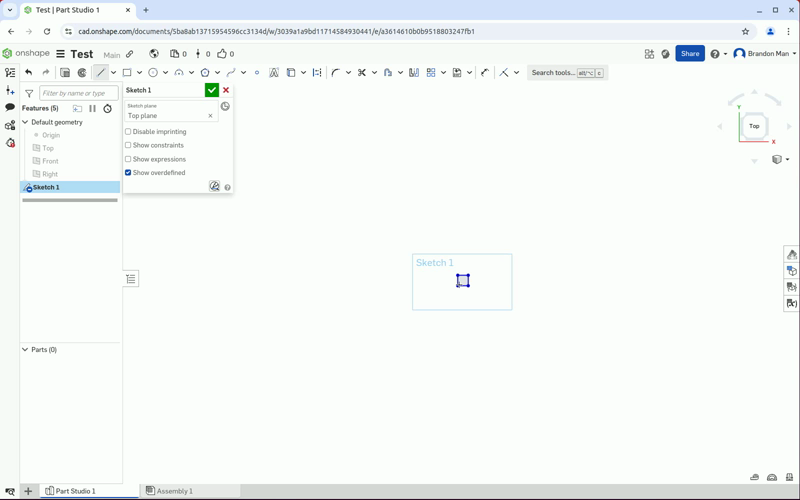
scroll(6)
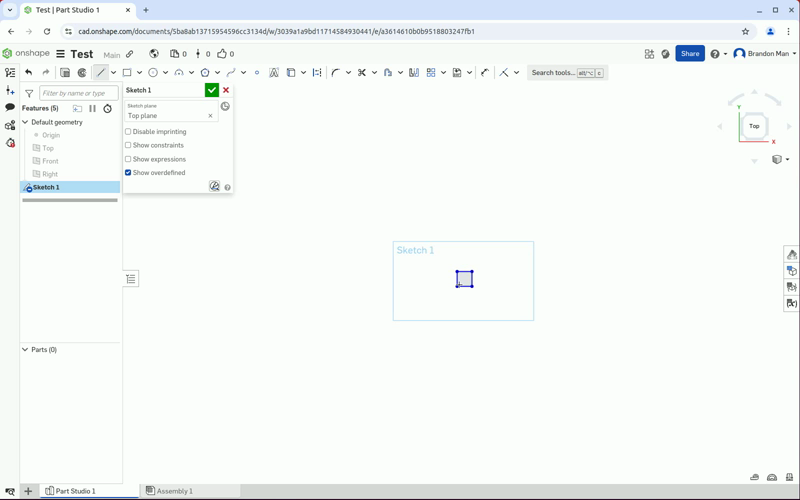
scroll(6)
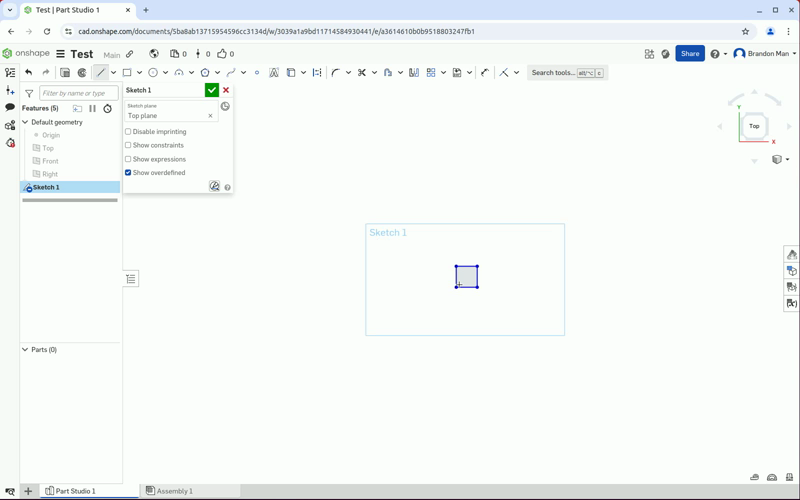
scroll(6)
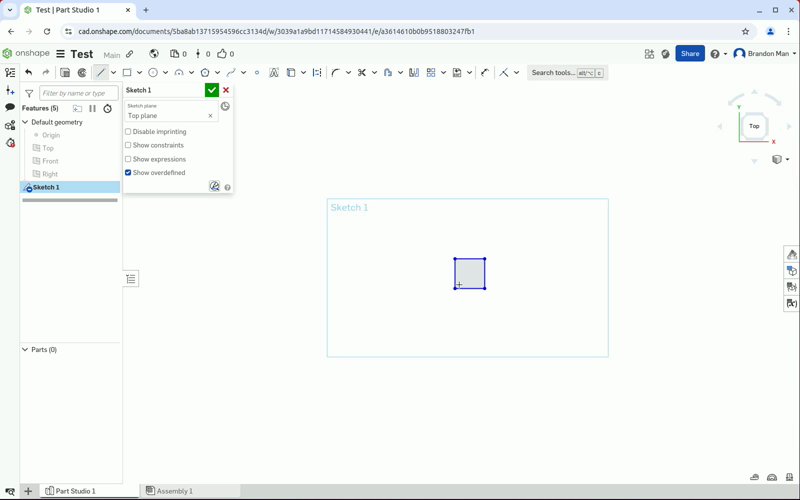
scroll(6)
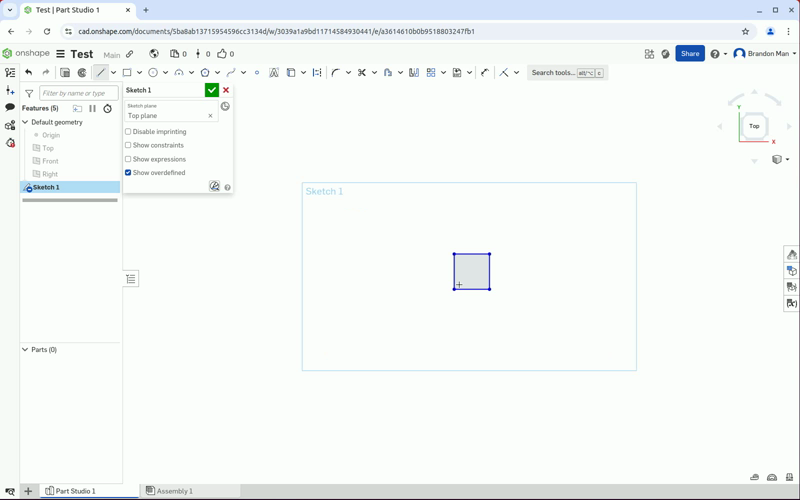
scroll(6)
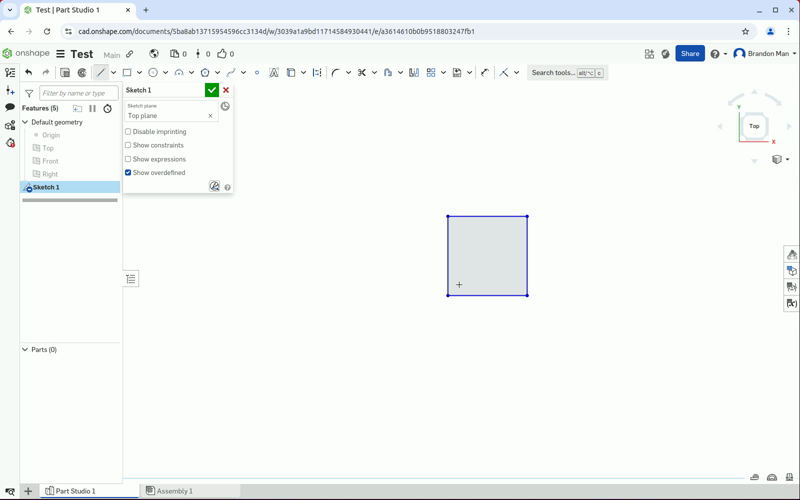
click(459, 284)
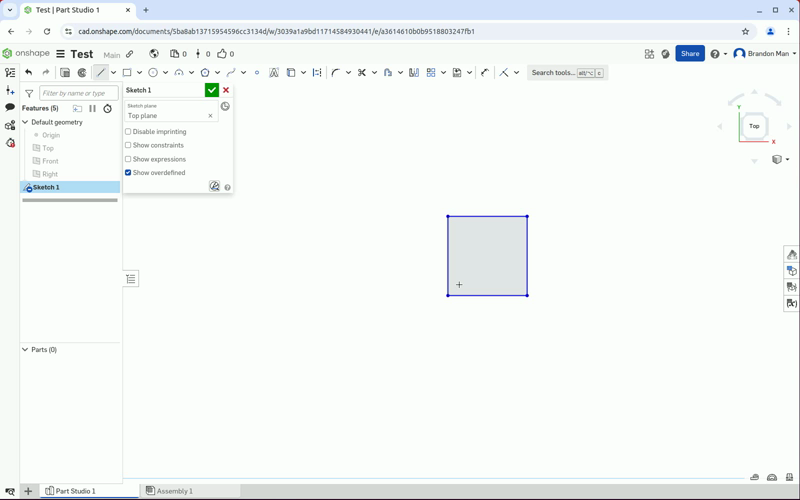
scroll(-6)
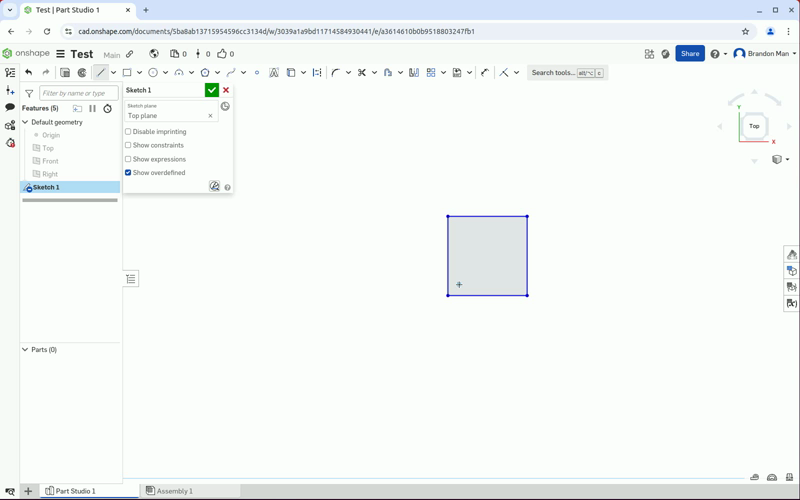
scroll(-6)
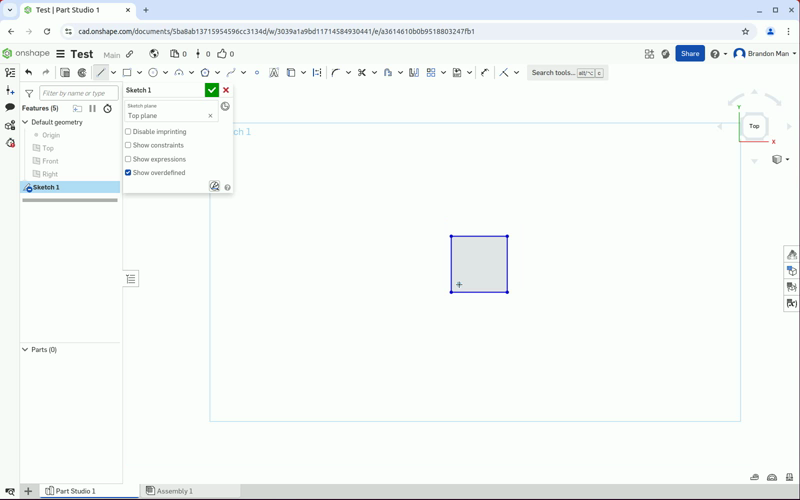
scroll(-6)
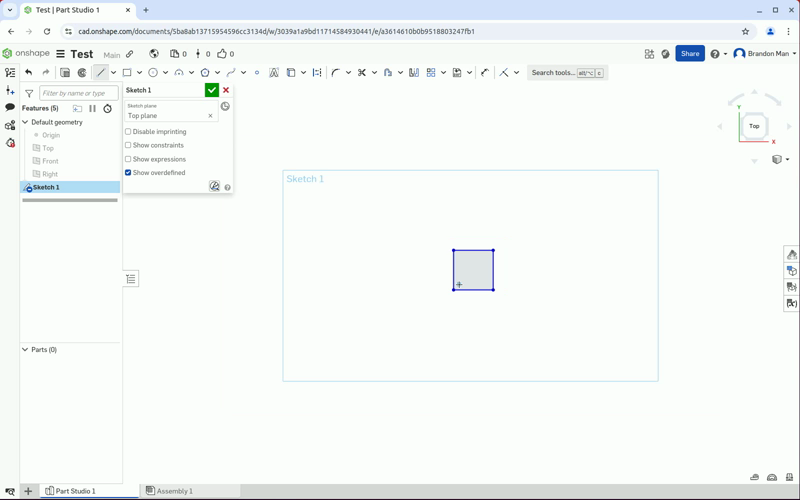
scroll(-6)
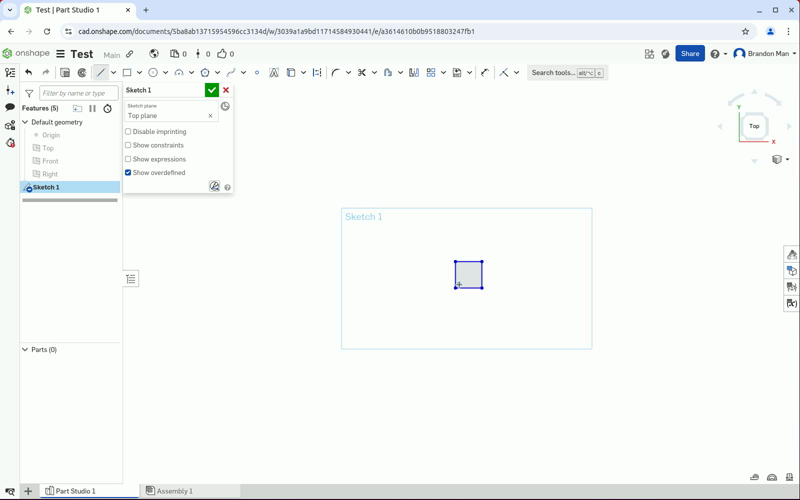
scroll(-6)
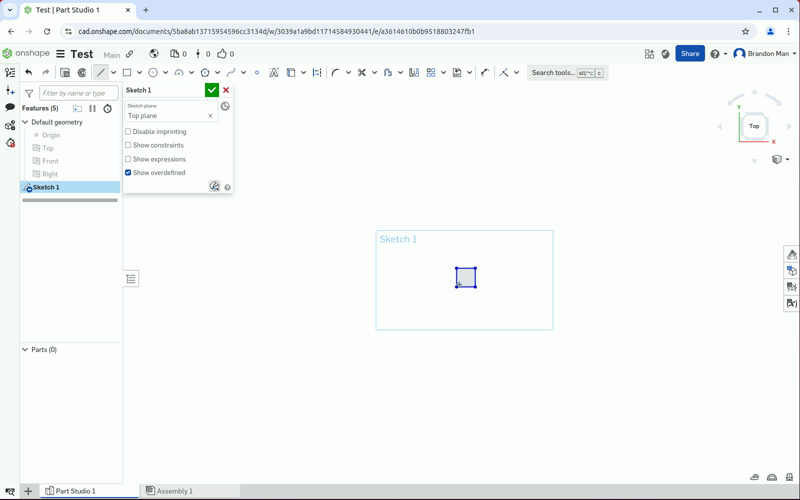
scroll(-6)
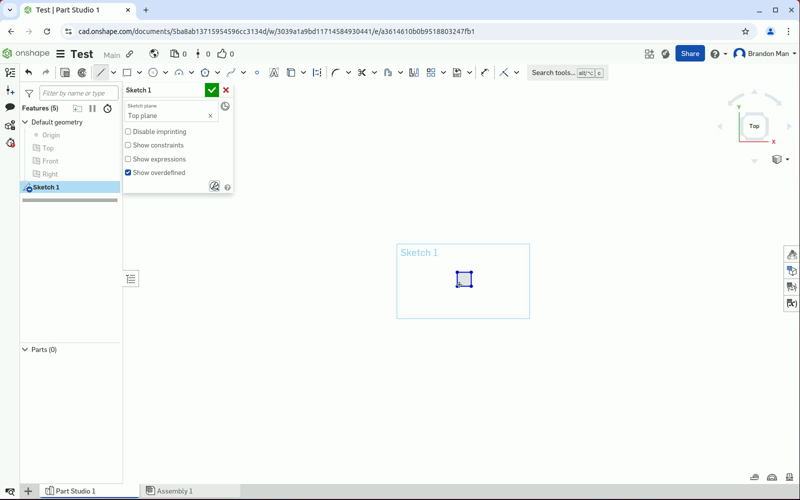
scroll(-6)
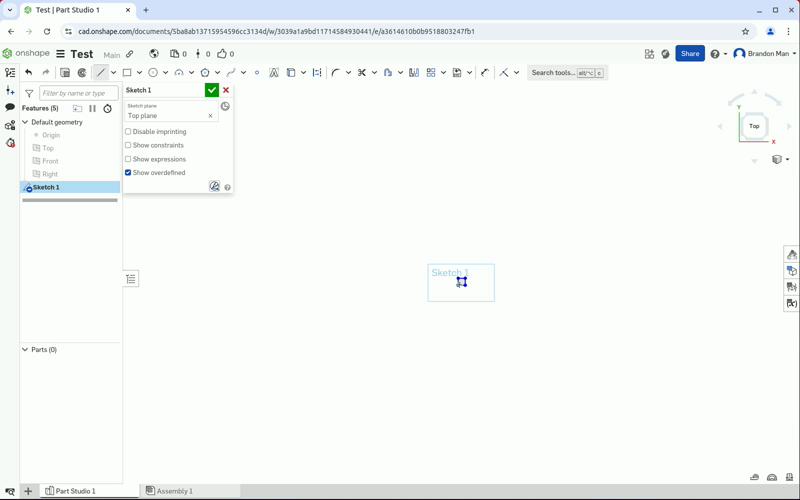
key_up(shift)
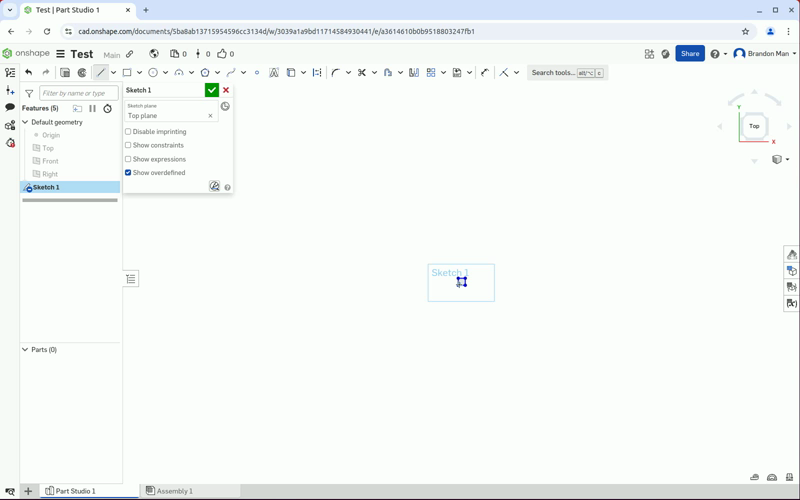
key_down(shift)
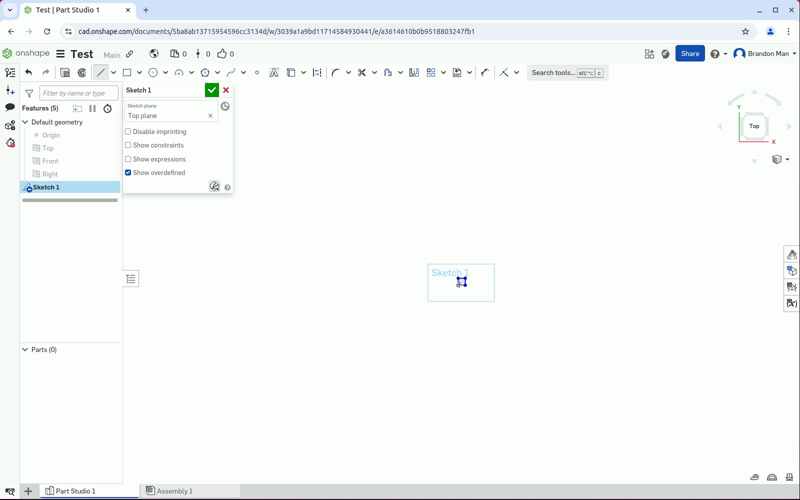
mouse_move(489, 284)
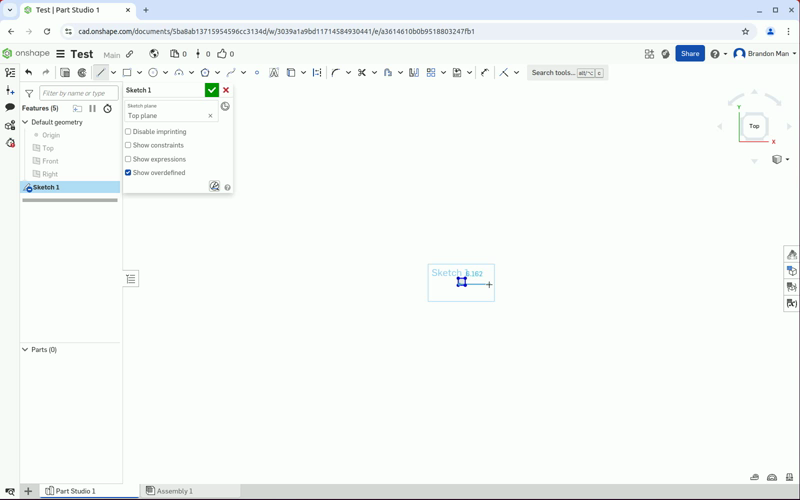
mouse_move(464, 284)
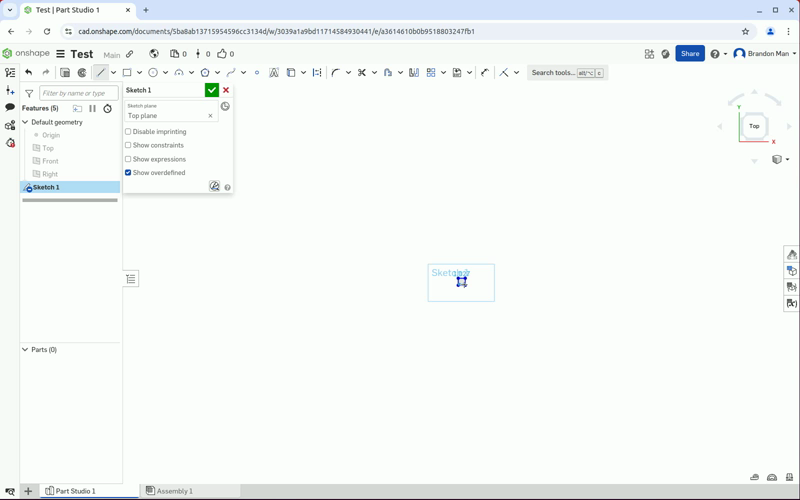
scroll(6)
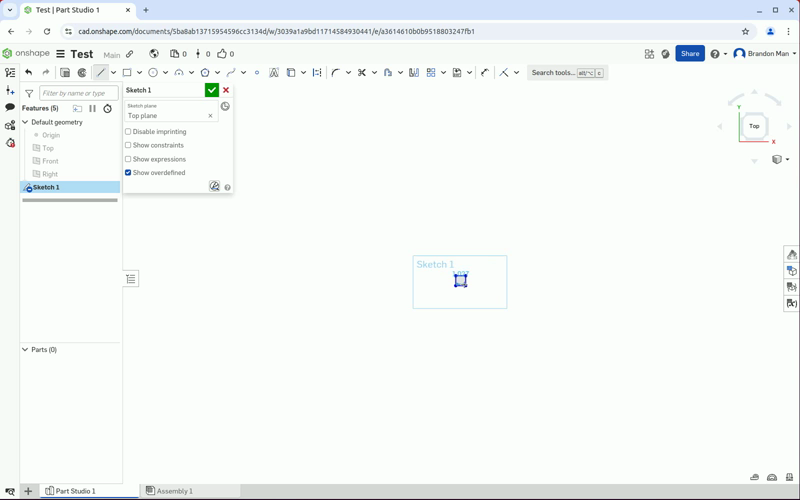
scroll(6)
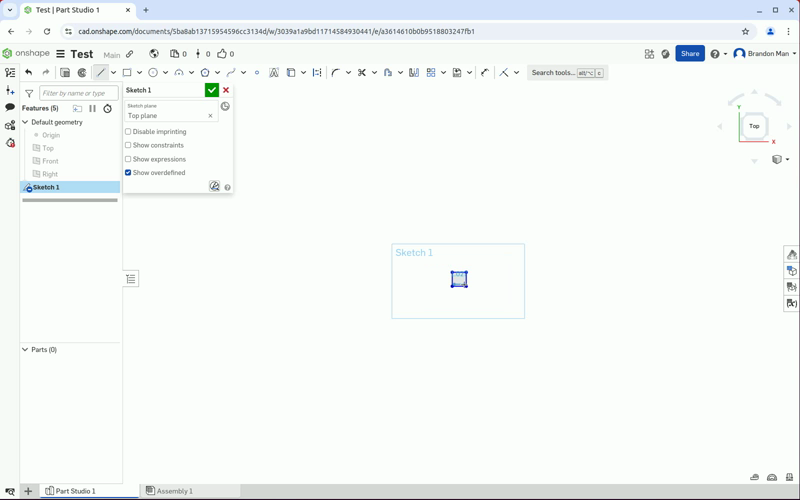
scroll(6)
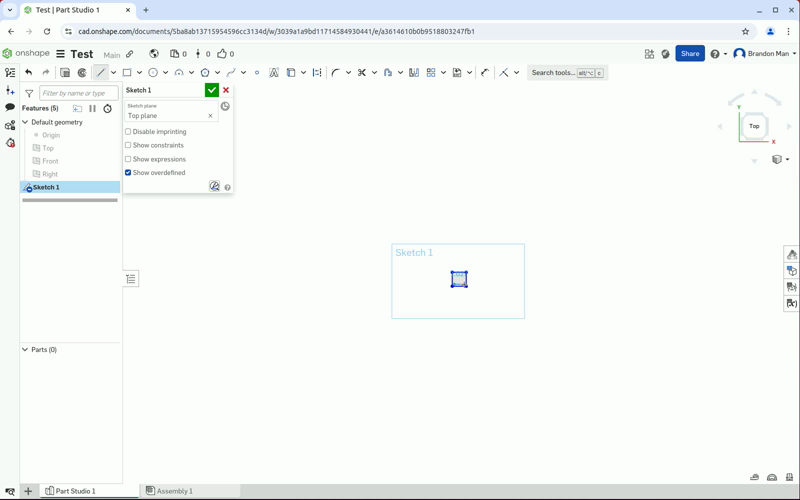
scroll(6)
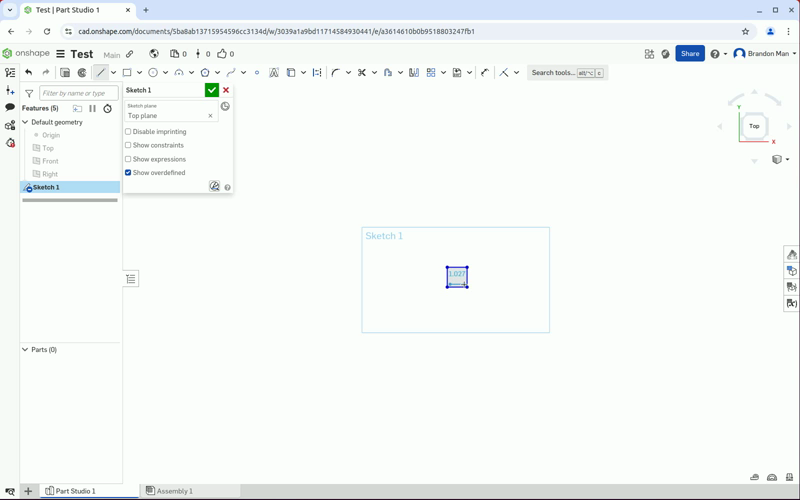
scroll(6)
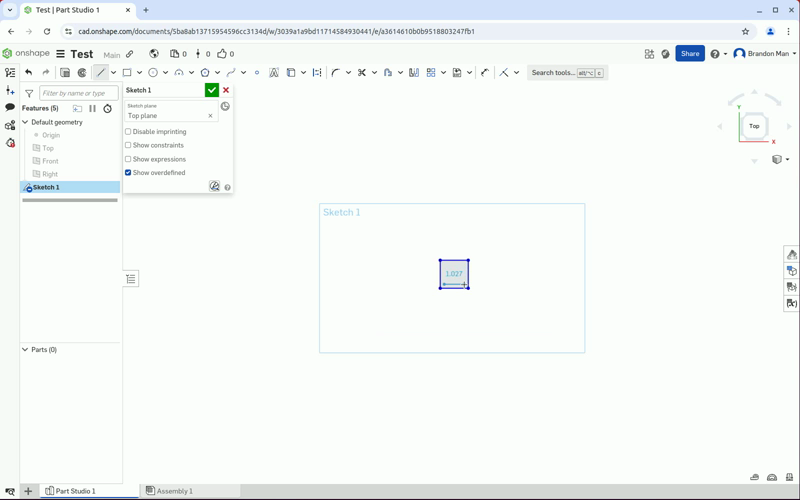
scroll(6)
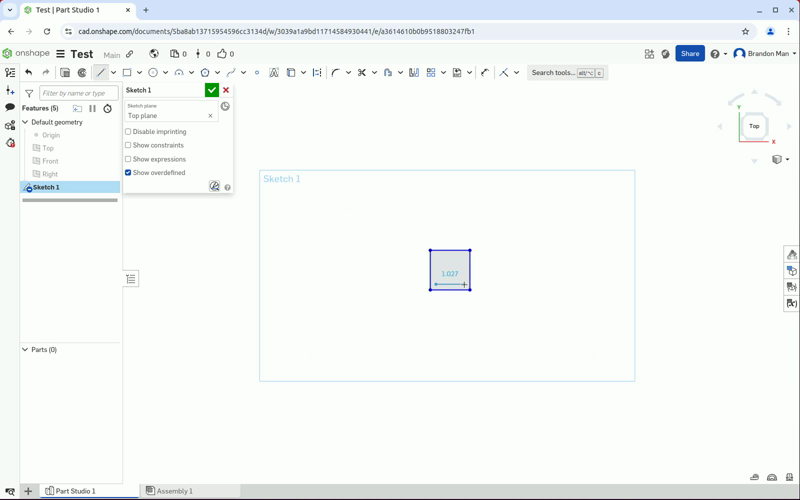
scroll(6)
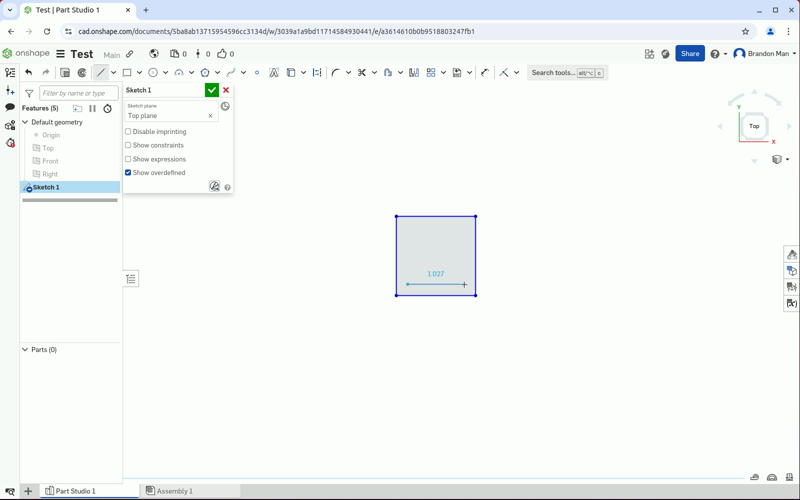
click(464, 284)
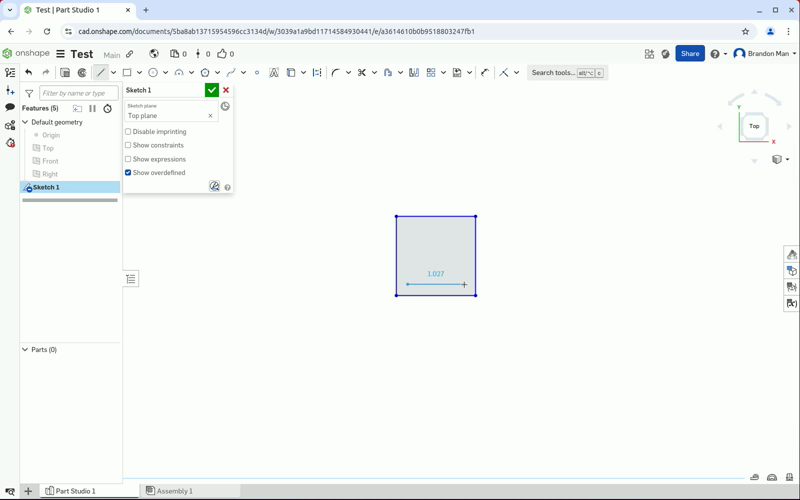
scroll(-6)
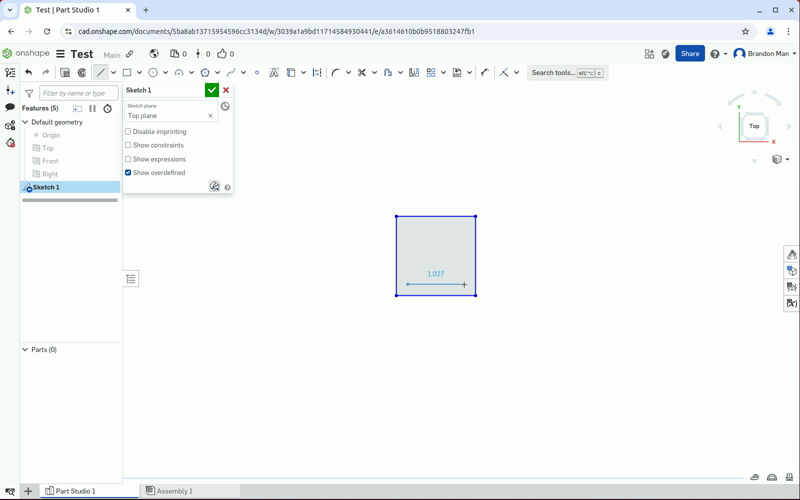
scroll(-6)
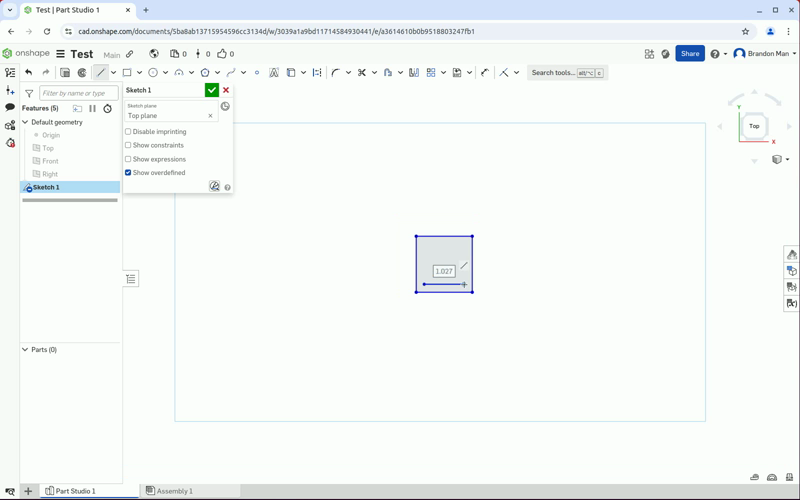
scroll(-6)
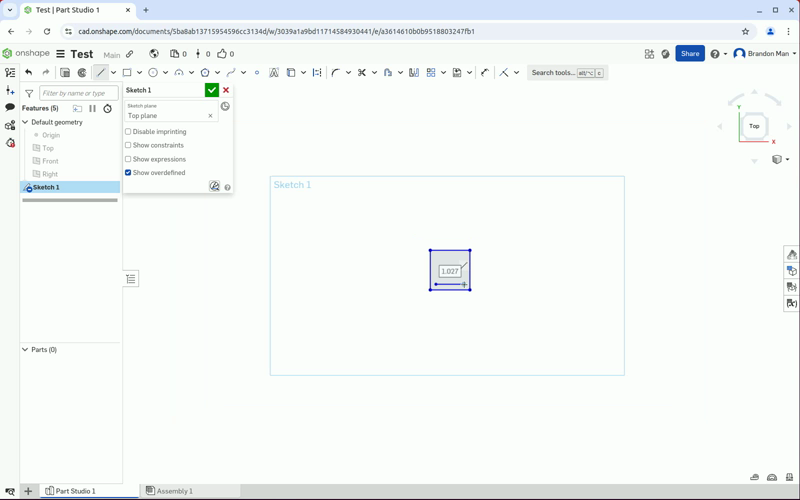
scroll(-6)
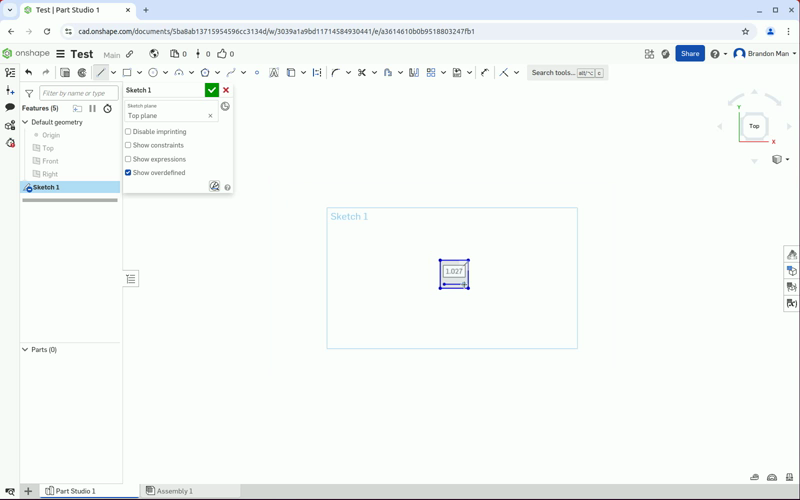
scroll(-6)
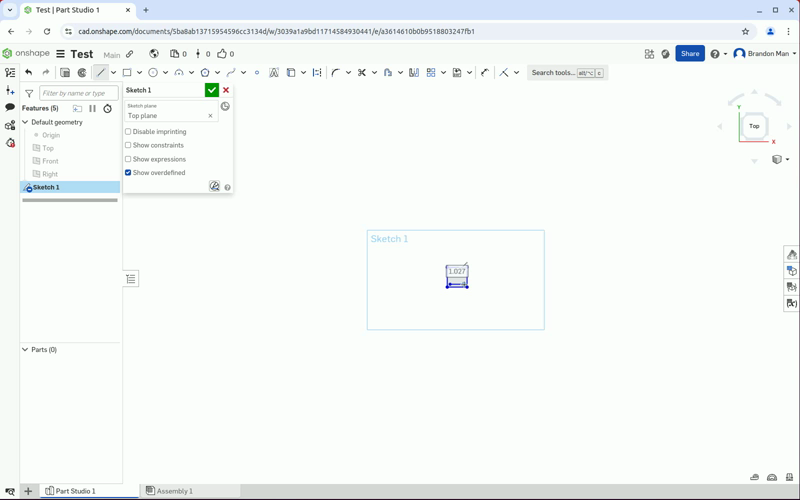
scroll(-6)
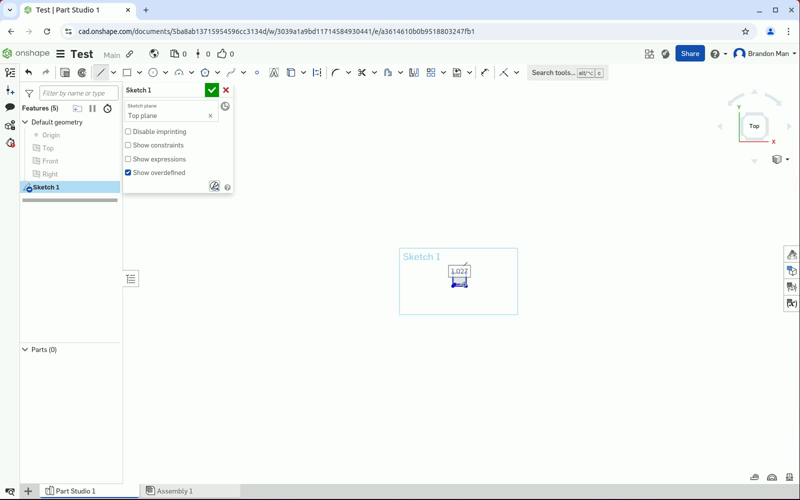
scroll(-6)
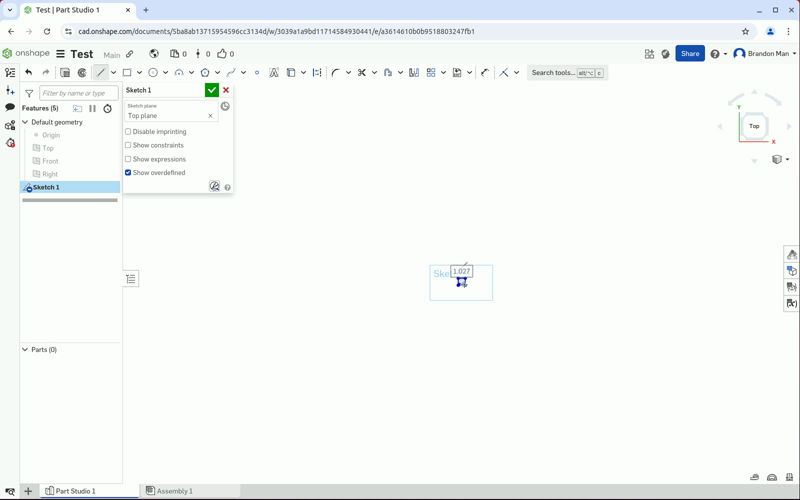
key_up(shift)
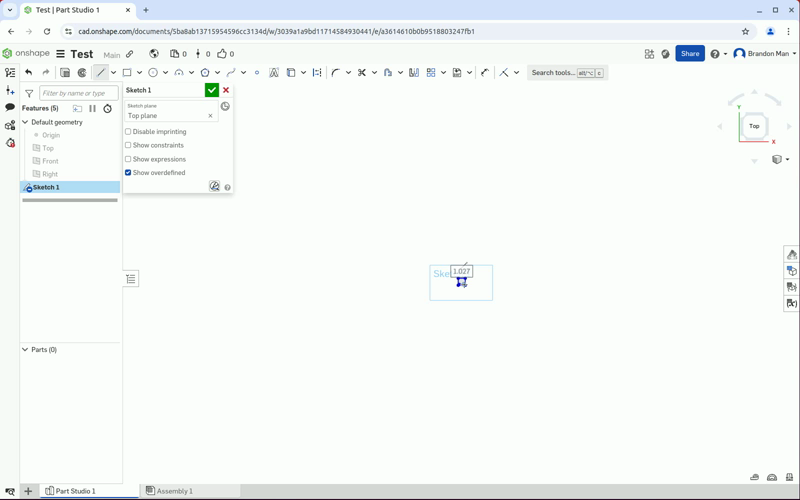
key_down(shift)
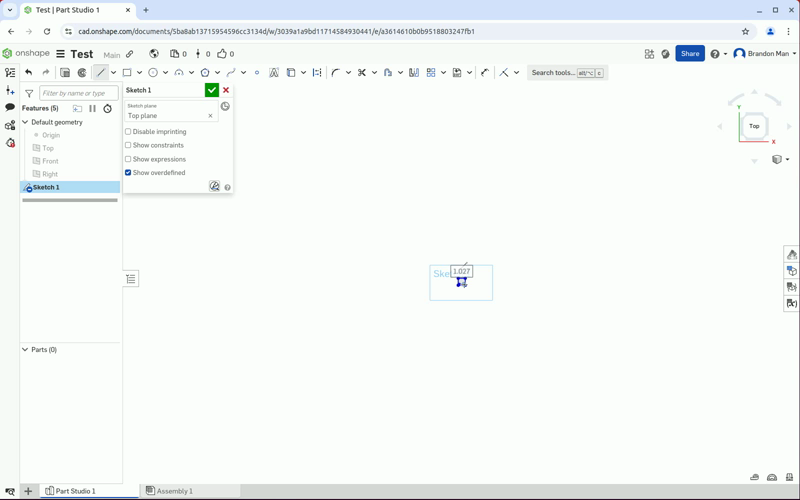
mouse_move(494, 284)
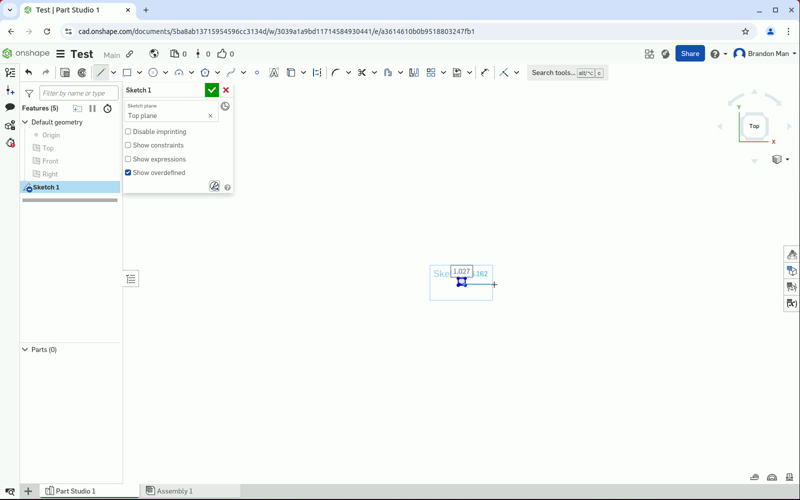
mouse_move(464, 279)
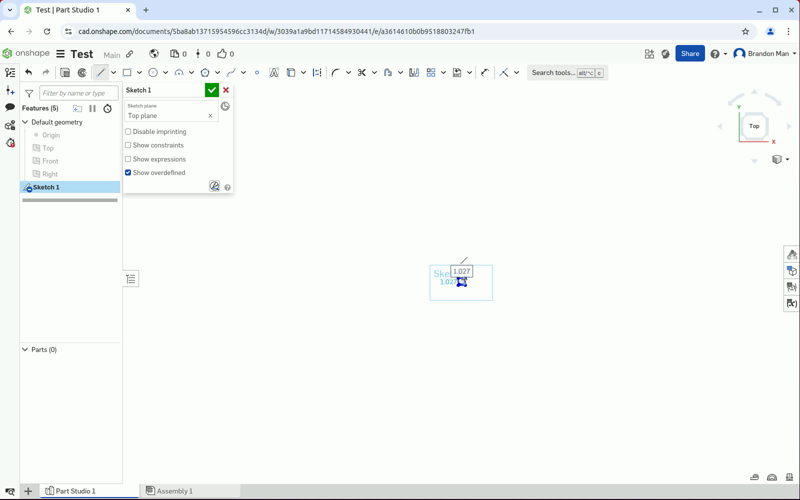
scroll(6)
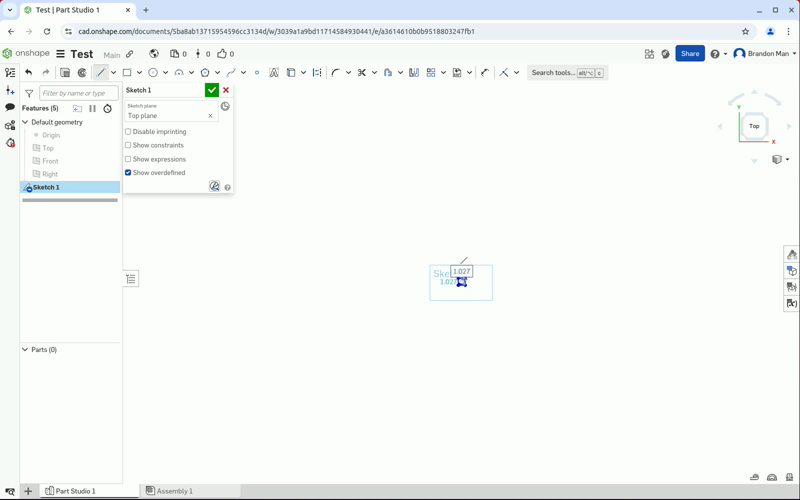
scroll(6)
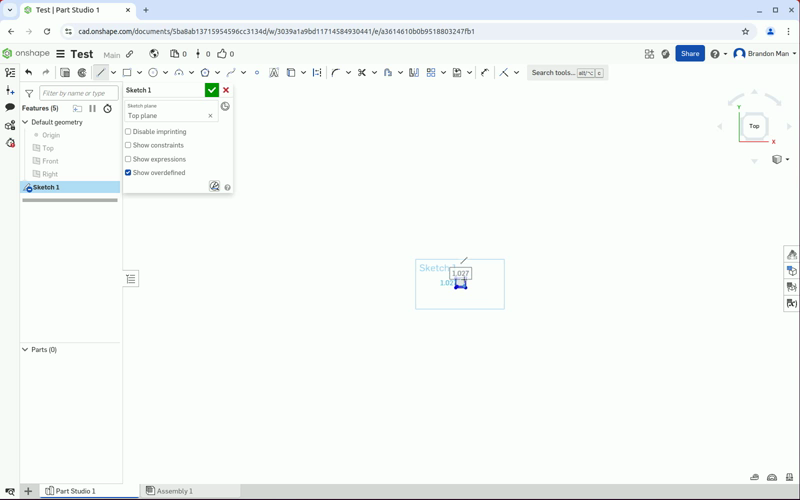
scroll(6)
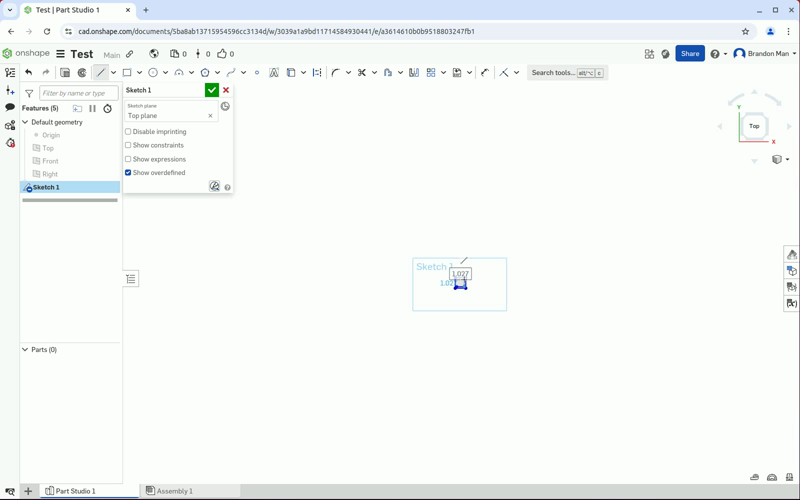
scroll(6)
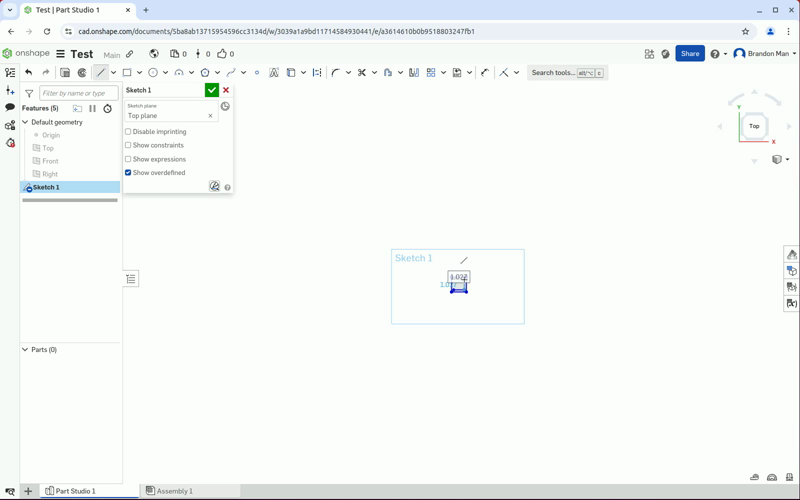
scroll(6)
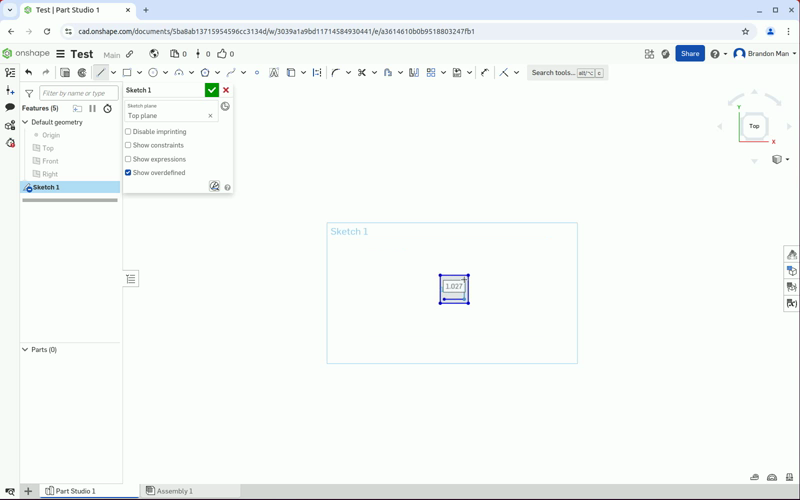
scroll(6)
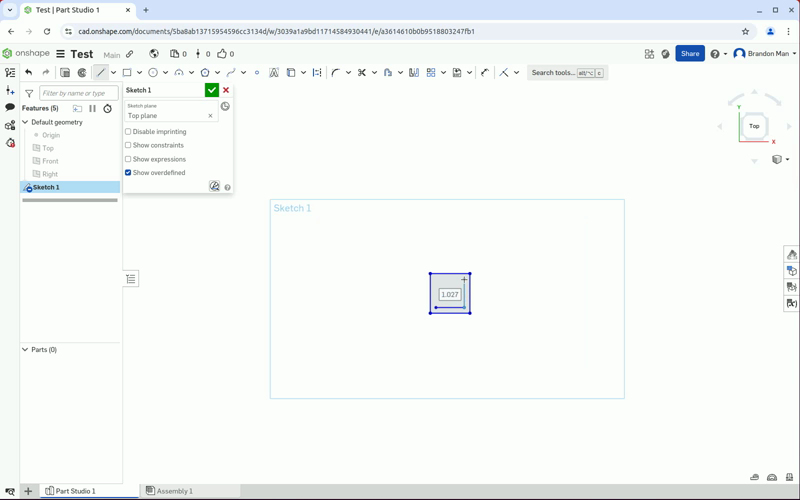
scroll(6)
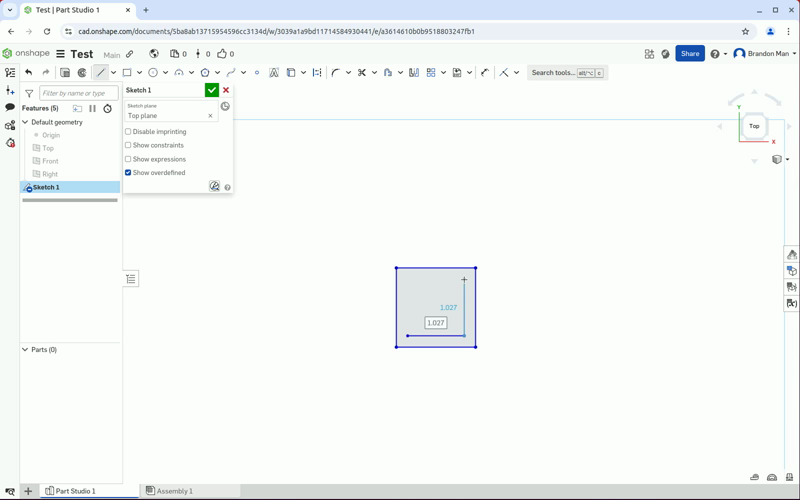
click(464, 279)
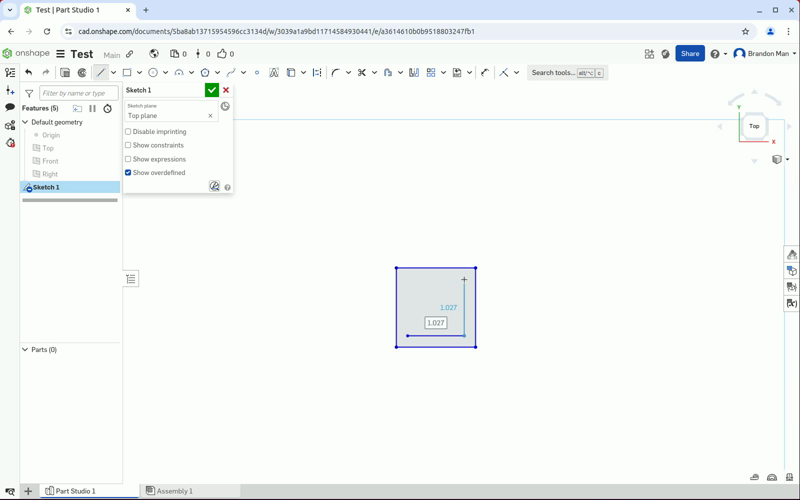
scroll(-6)
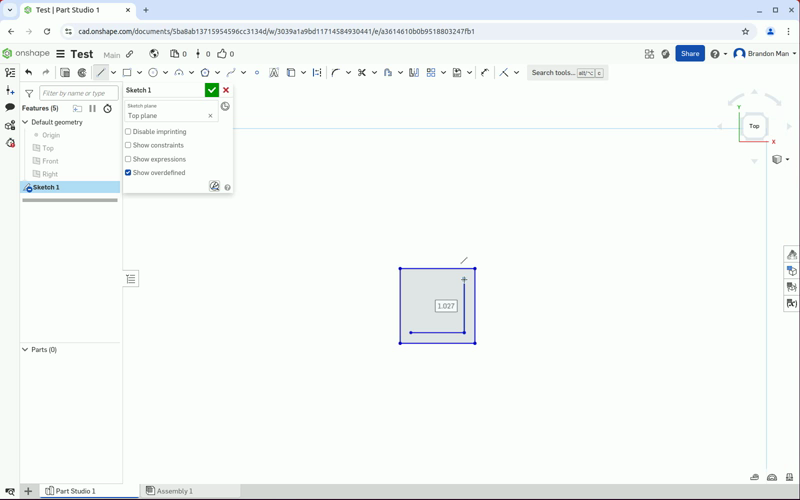
scroll(-6)
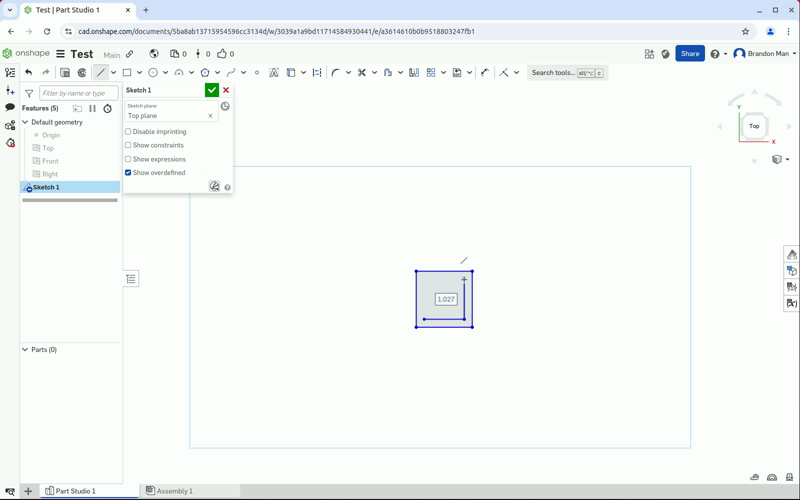
scroll(-6)
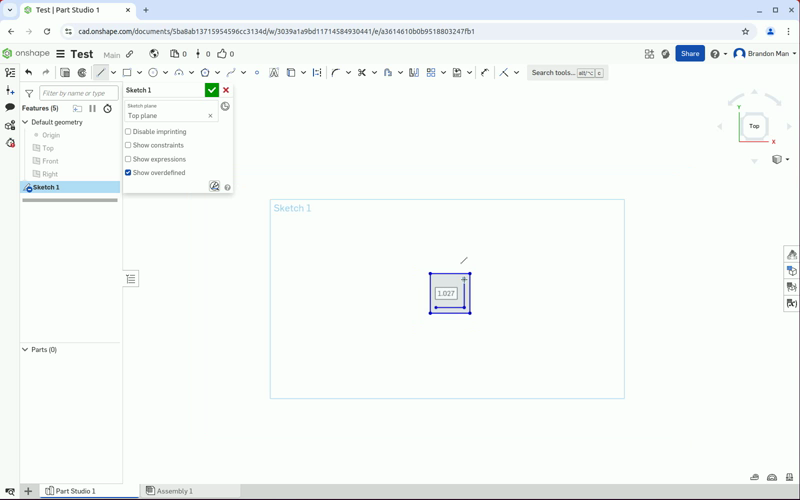
scroll(-6)
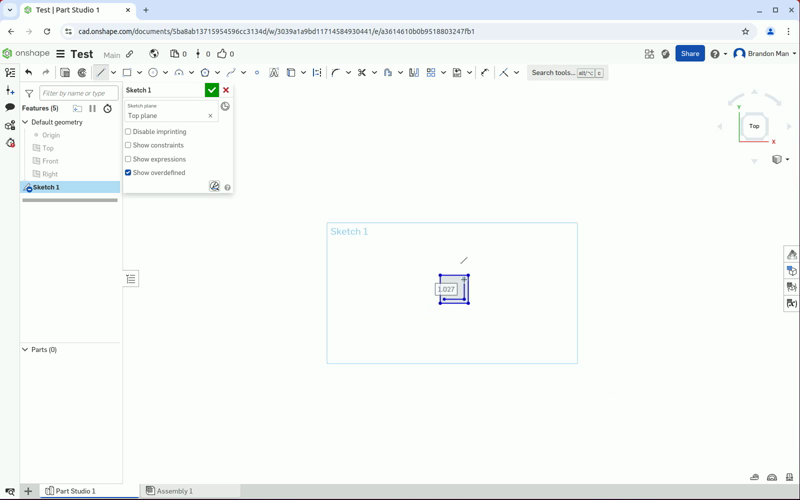
scroll(-6)
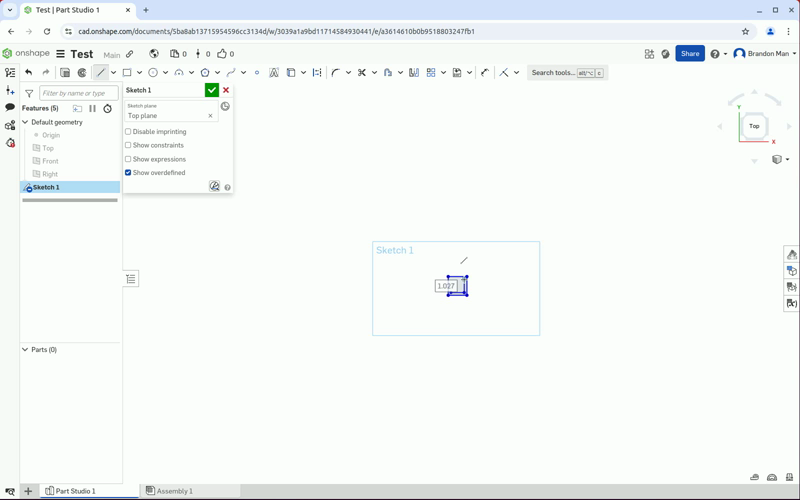
scroll(-6)
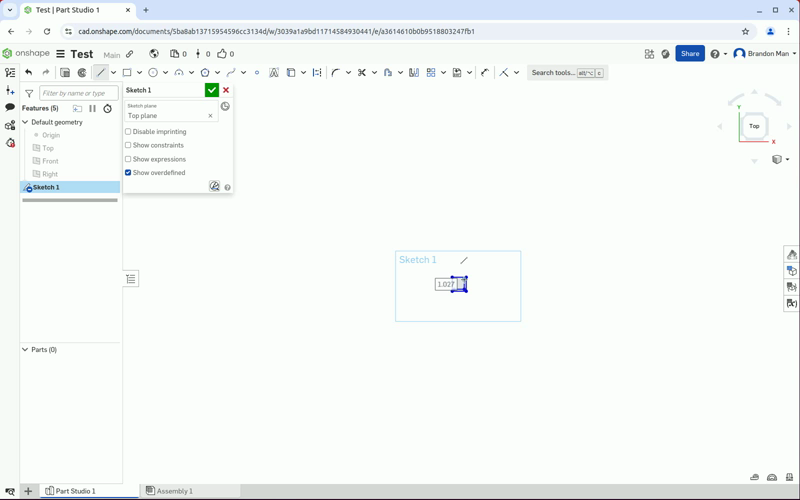
scroll(-6)
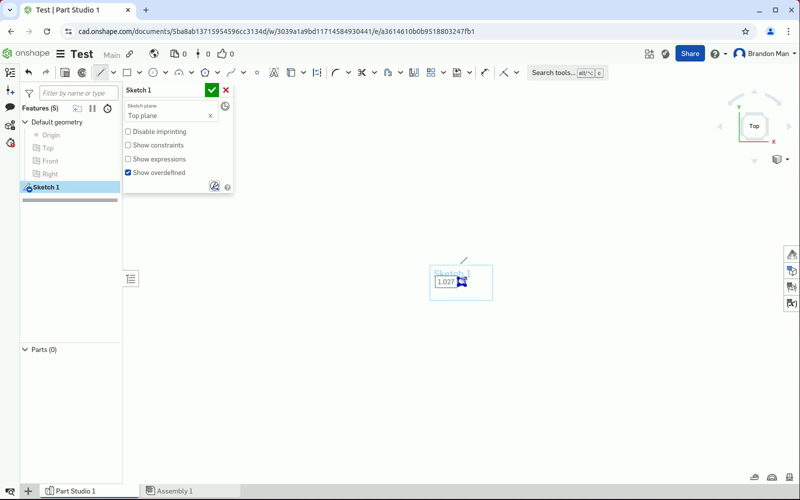
key_up(shift)
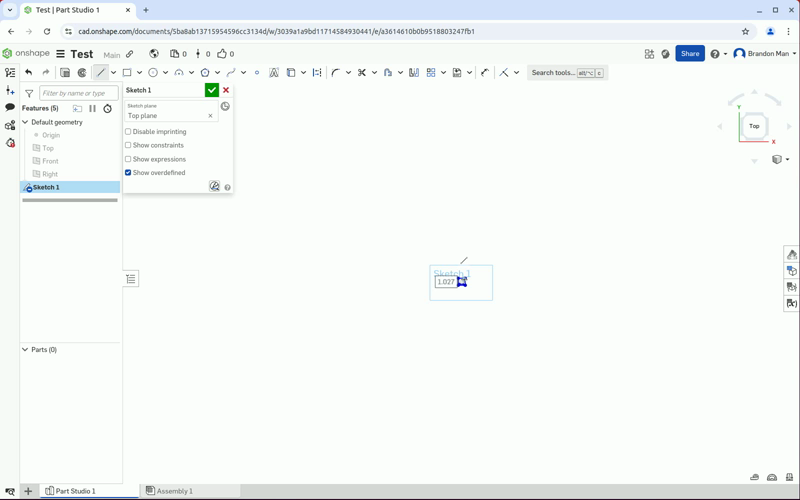
key_down(shift)
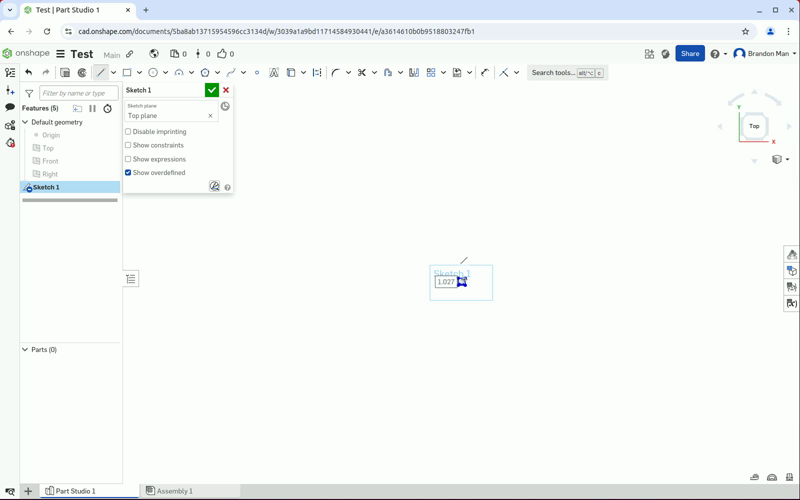
mouse_move(494, 279)
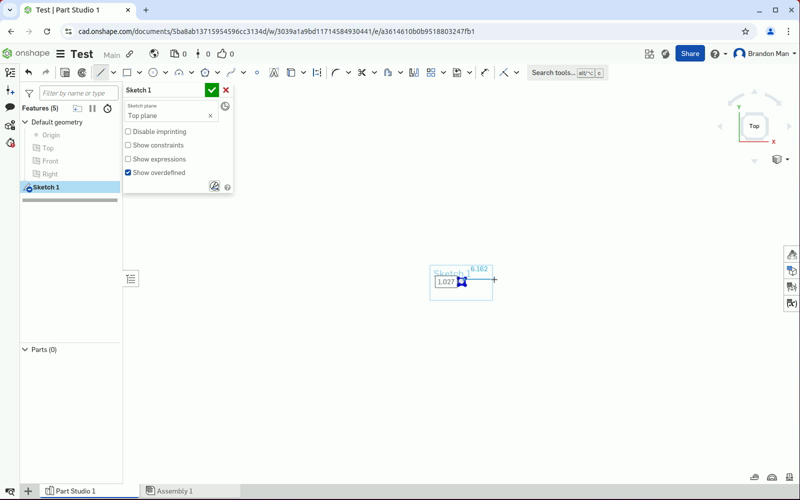
mouse_move(459, 279)
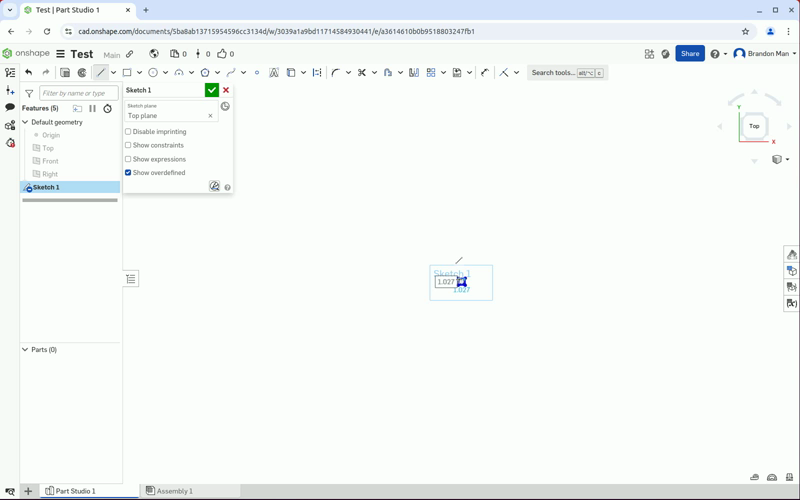
scroll(6)
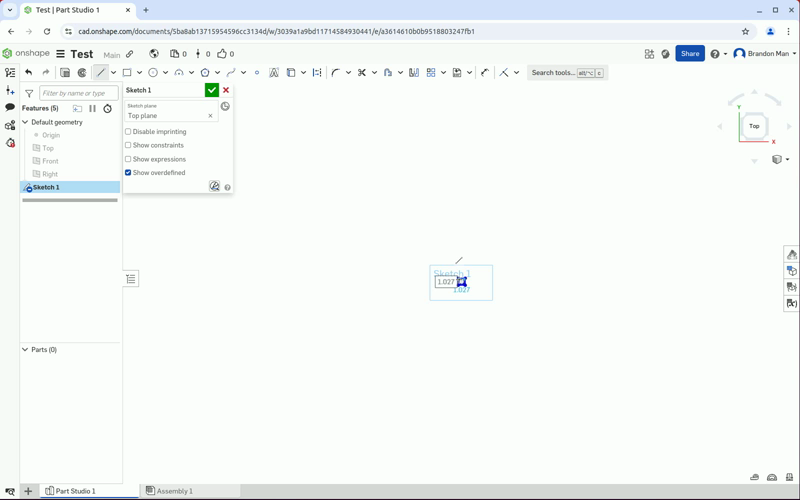
scroll(6)
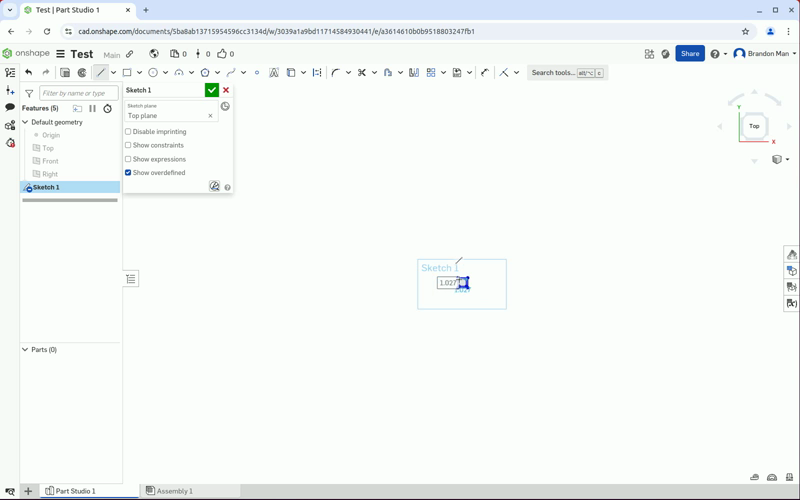
scroll(6)
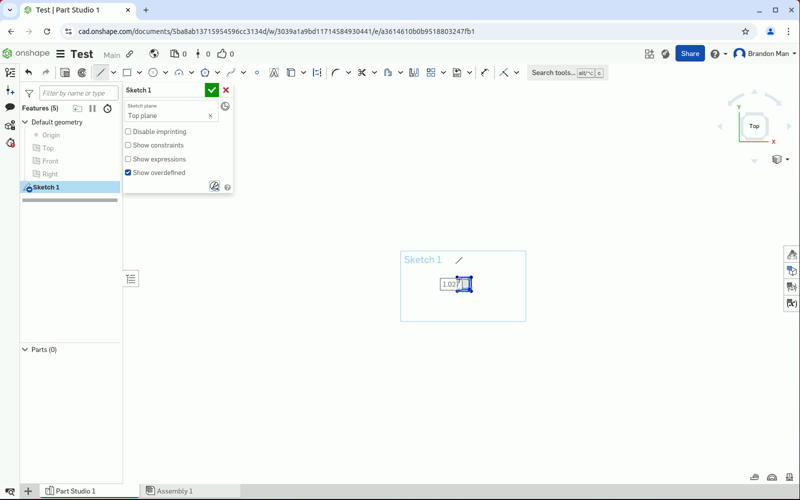
scroll(6)
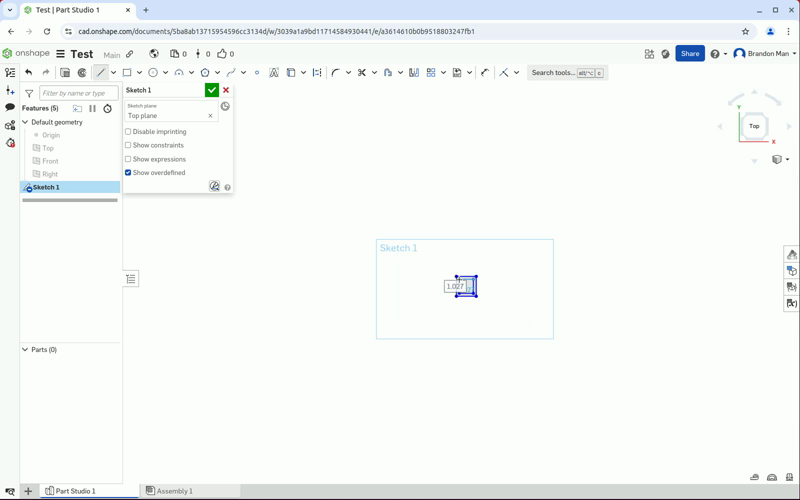
scroll(6)
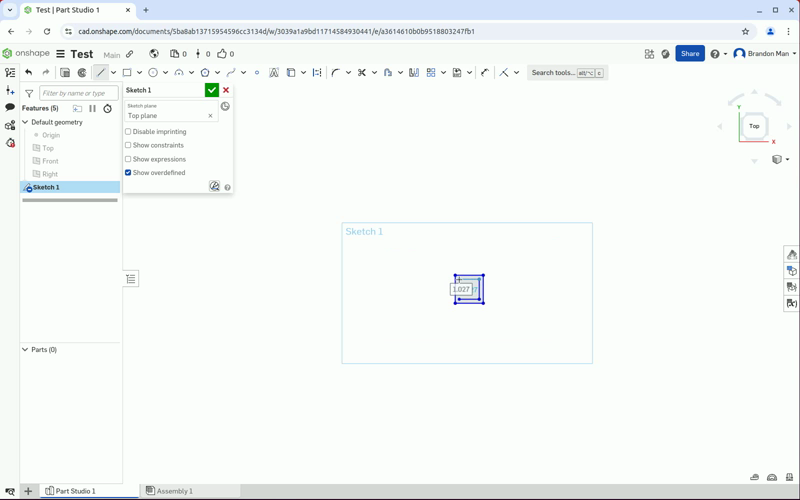
scroll(6)
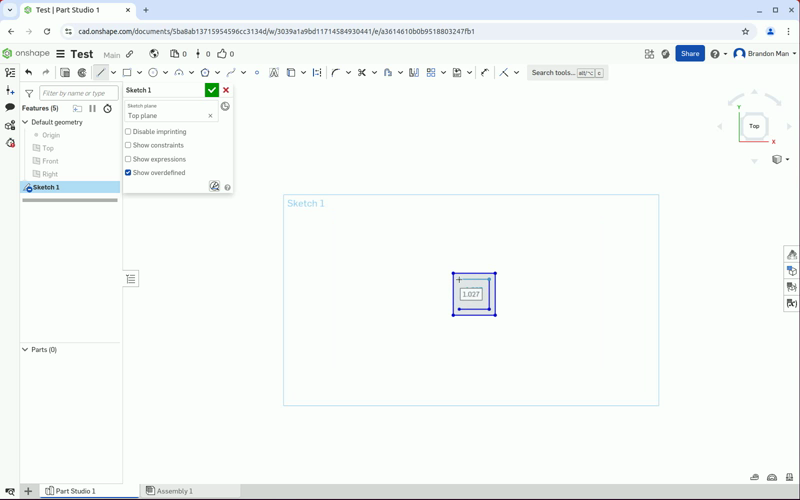
scroll(6)
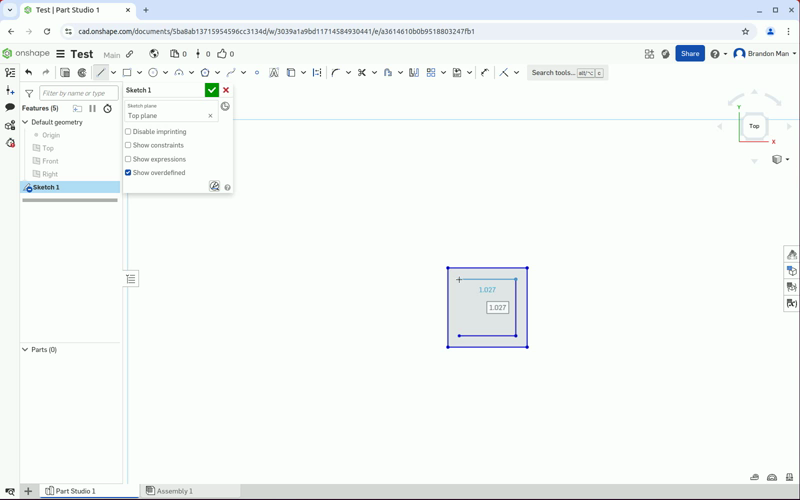
click(459, 279)
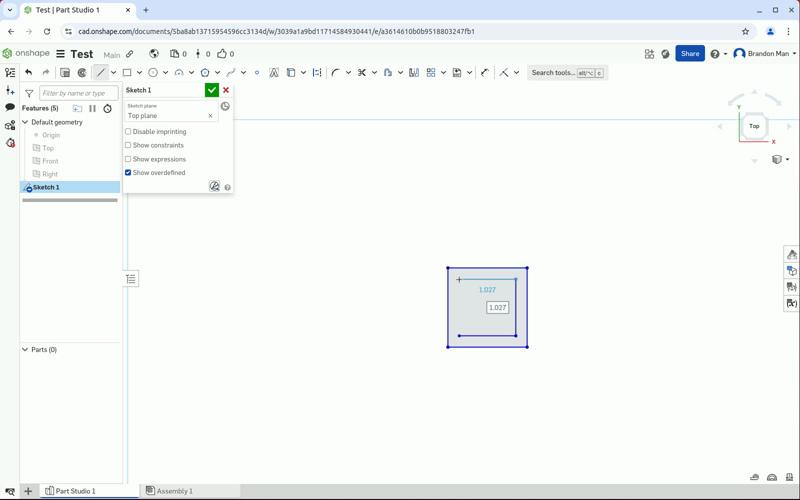
scroll(-6)
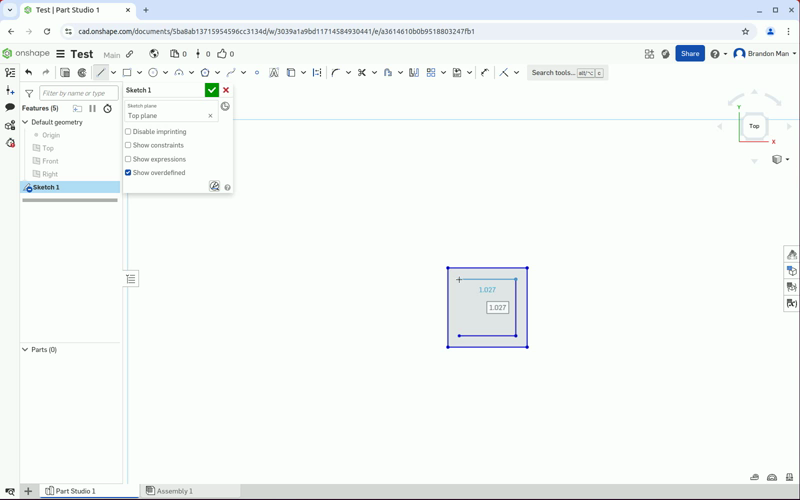
scroll(-6)
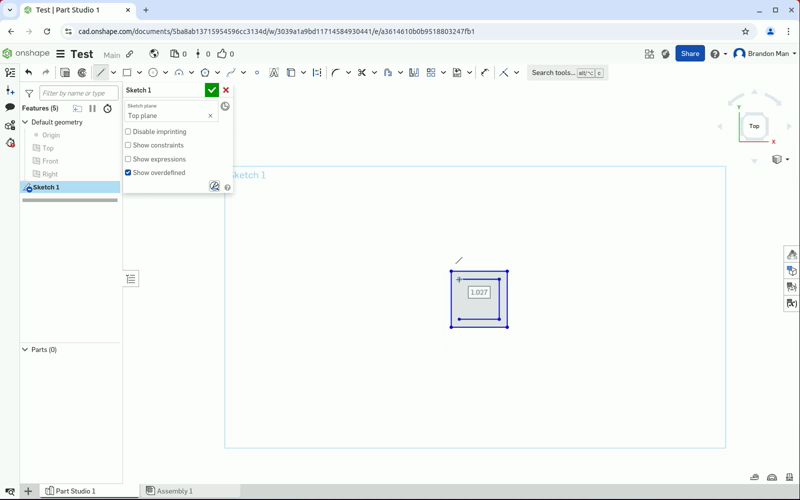
scroll(-6)
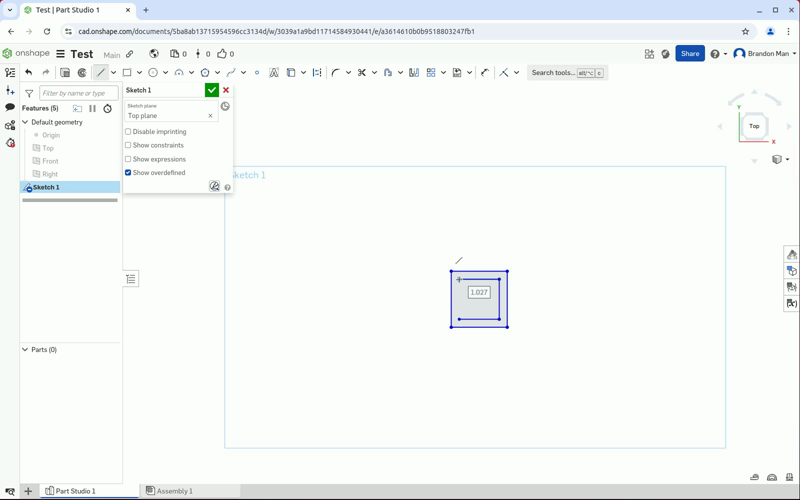
scroll(-6)
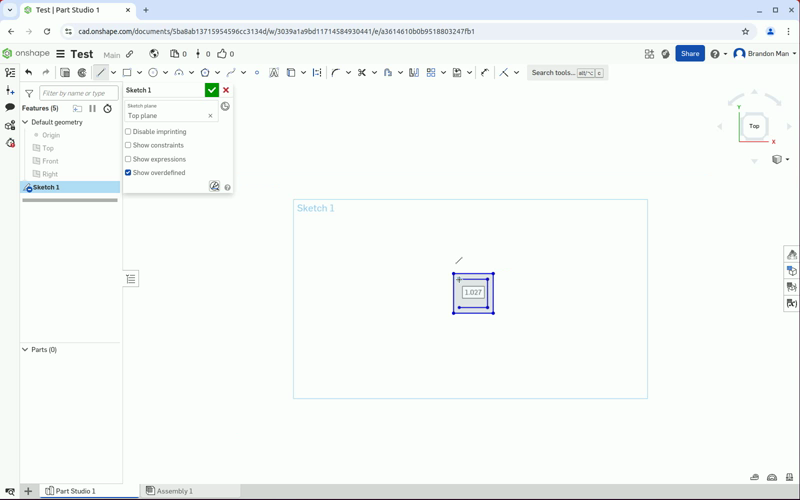
scroll(-6)
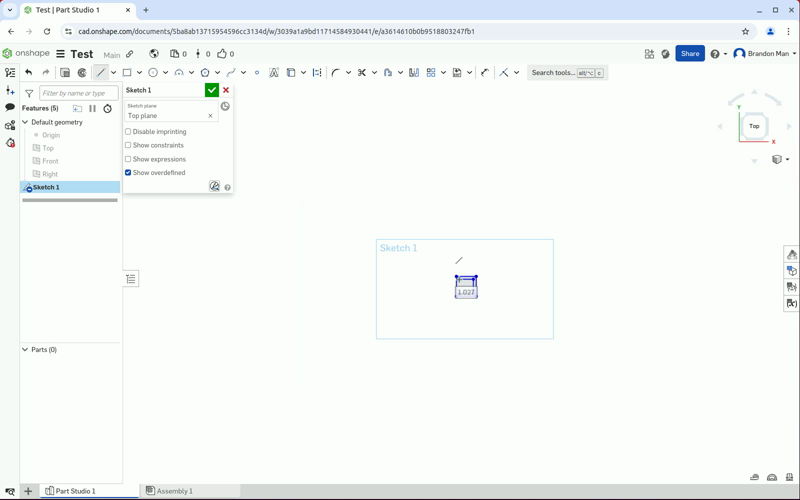
scroll(-6)
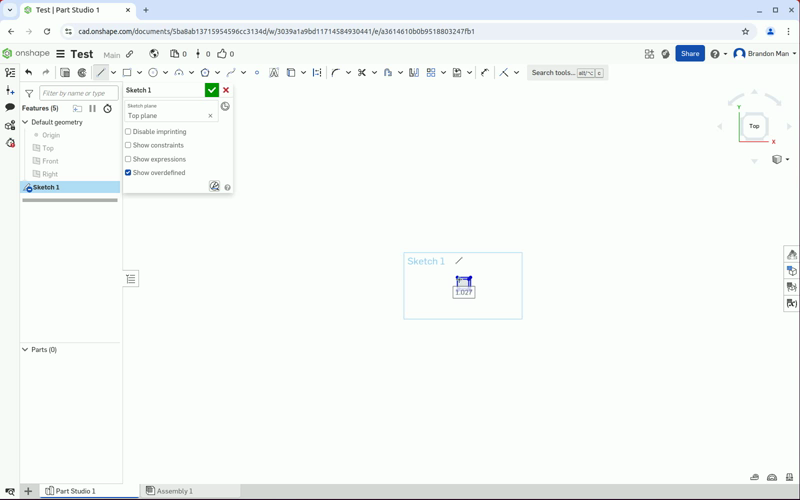
scroll(-6)
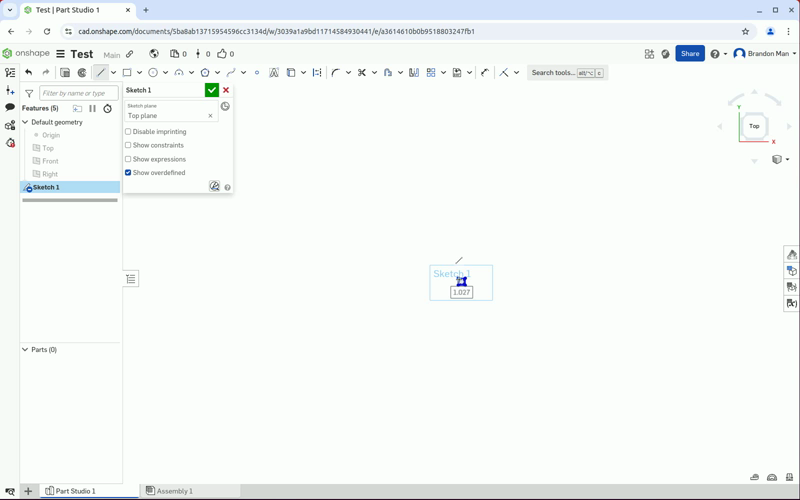
key_up(shift)
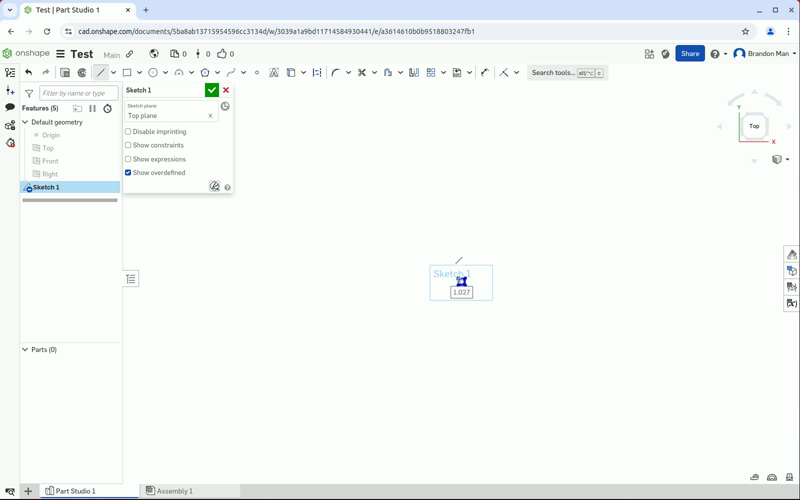
mouse_move(489, 279)
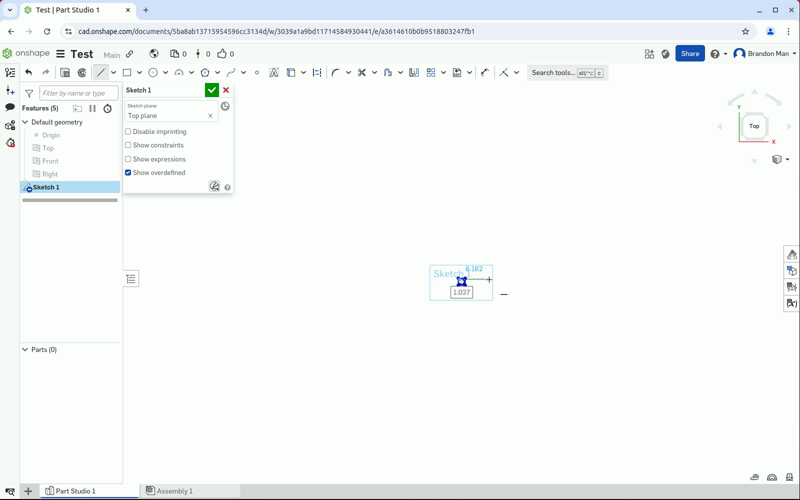
key_down(shift)
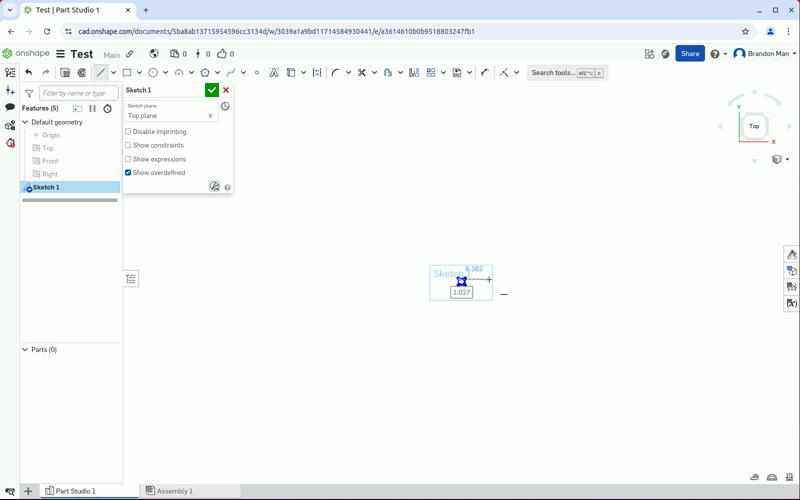
mouse_move(459, 284)
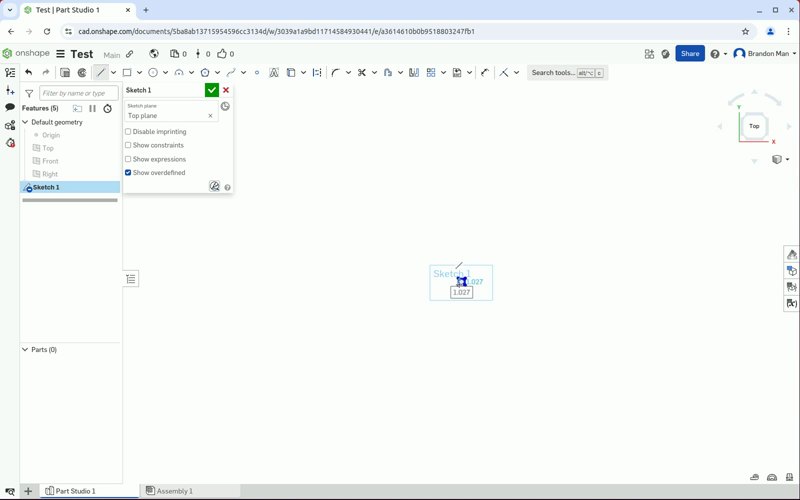
scroll(6)
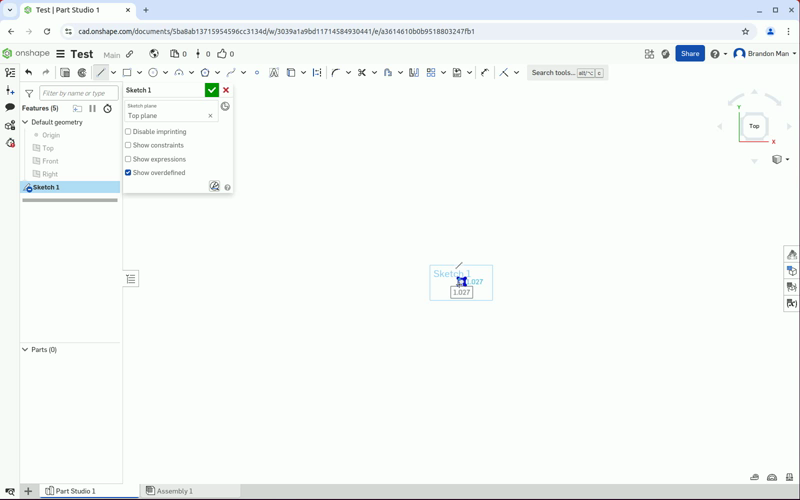
scroll(6)
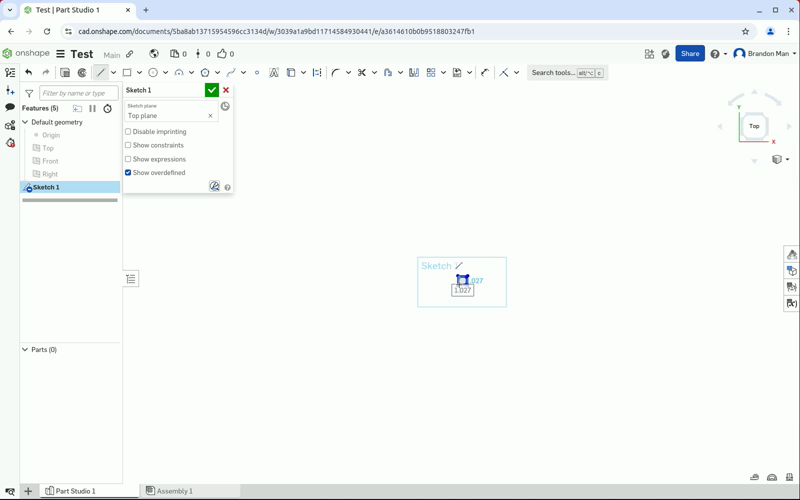
scroll(6)
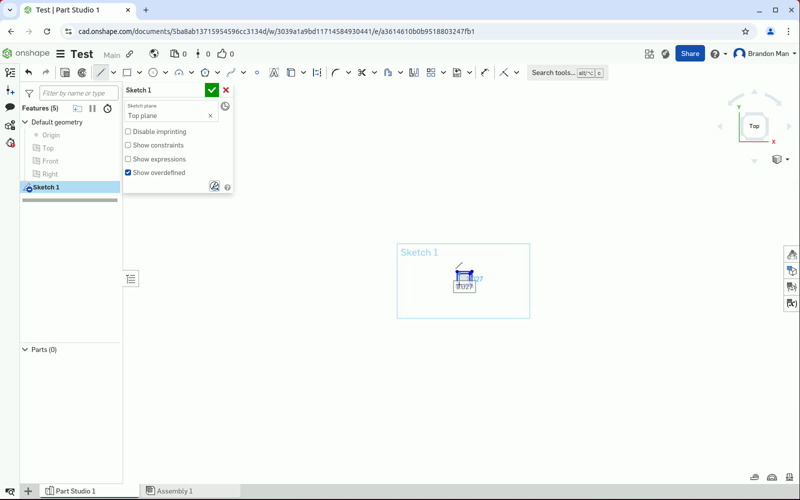
scroll(6)
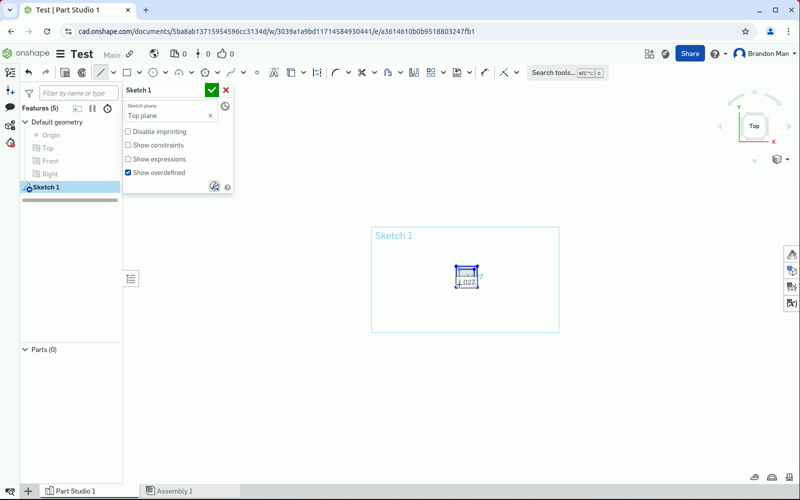
scroll(6)
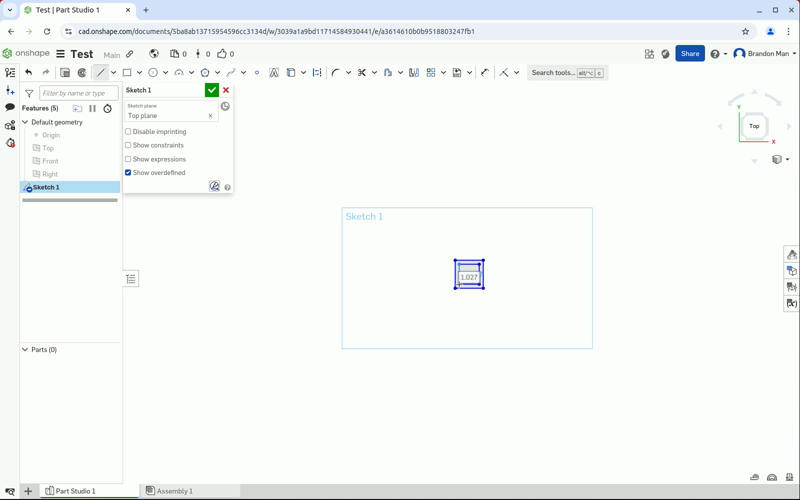
scroll(6)
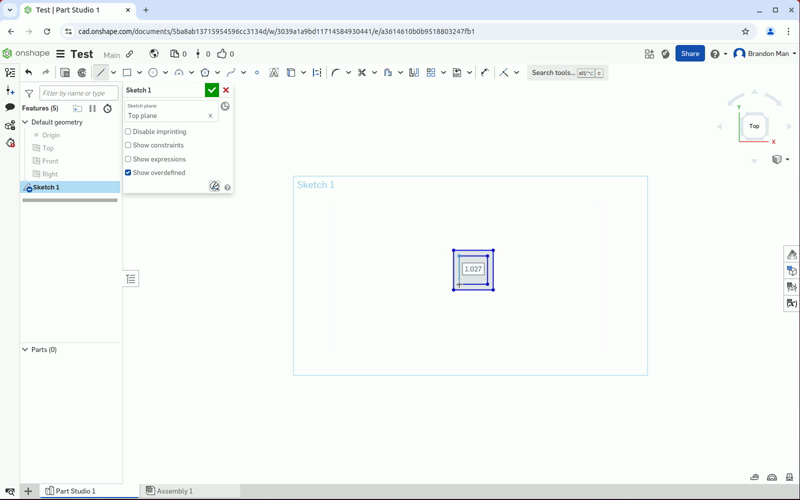
scroll(6)
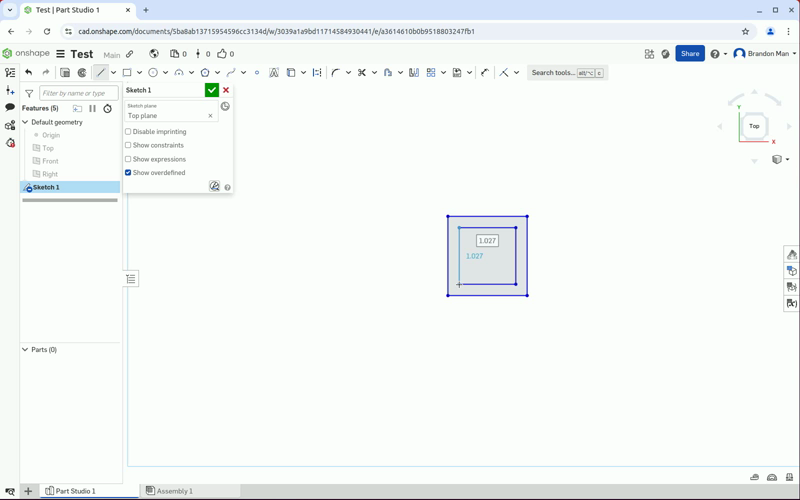
key_up(shift)
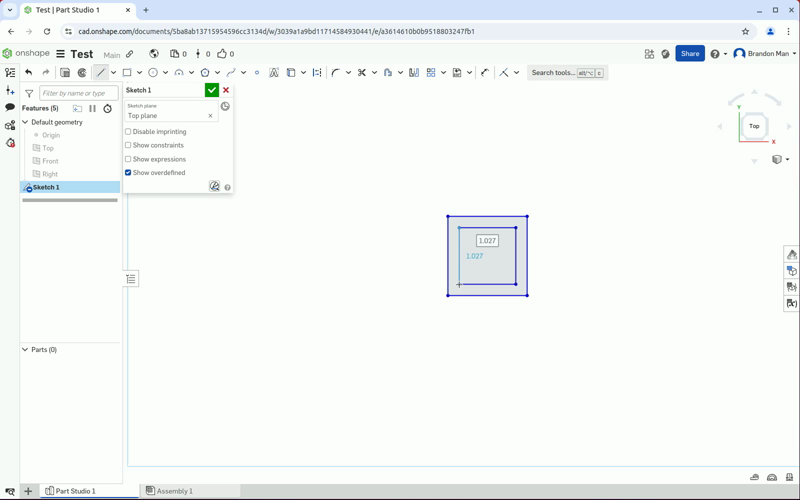
click(459, 284)
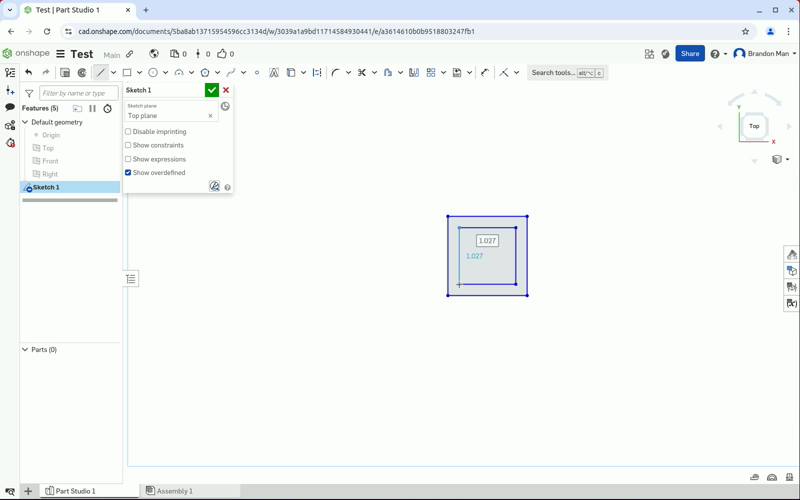
scroll(-6)
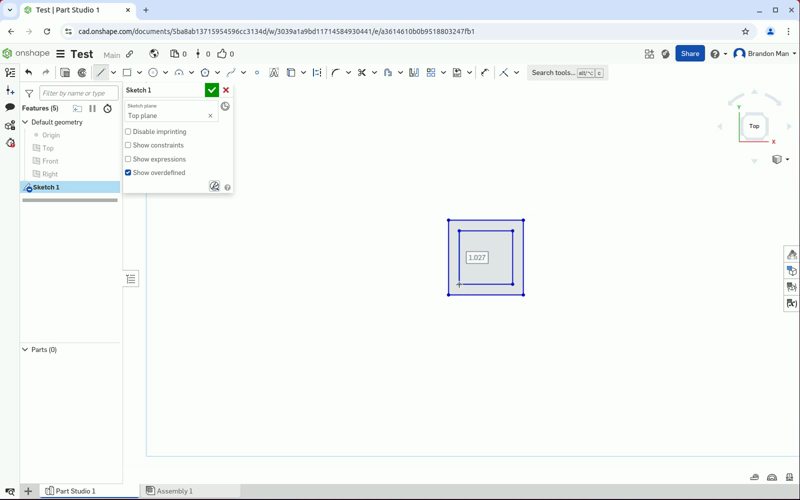
scroll(-6)
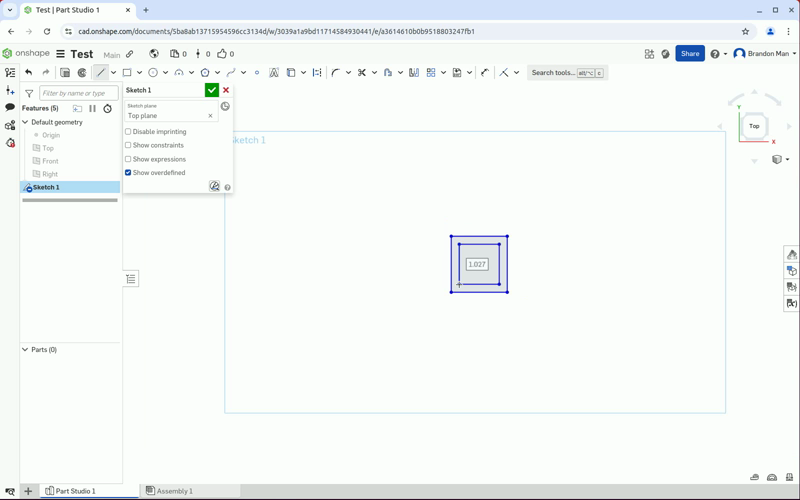
scroll(-6)
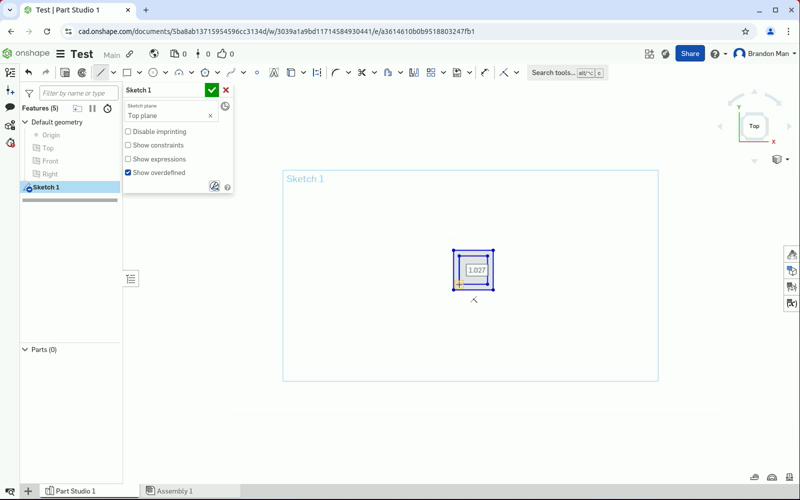
scroll(-6)
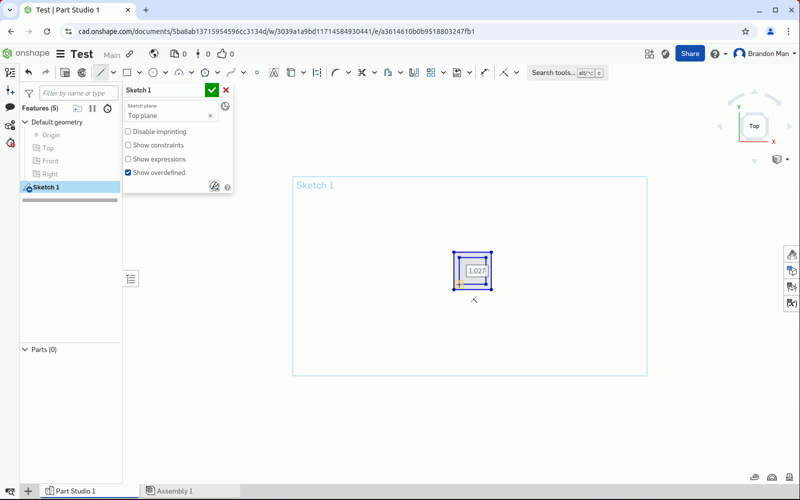
scroll(-6)
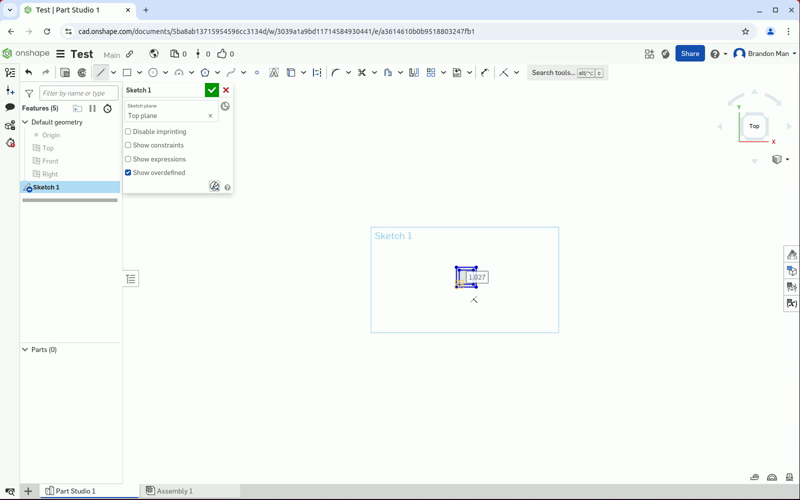
scroll(-6)
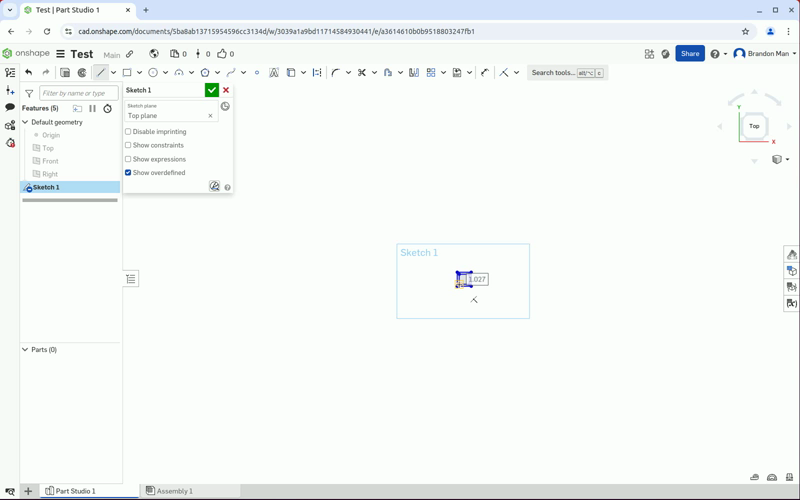
scroll(-6)
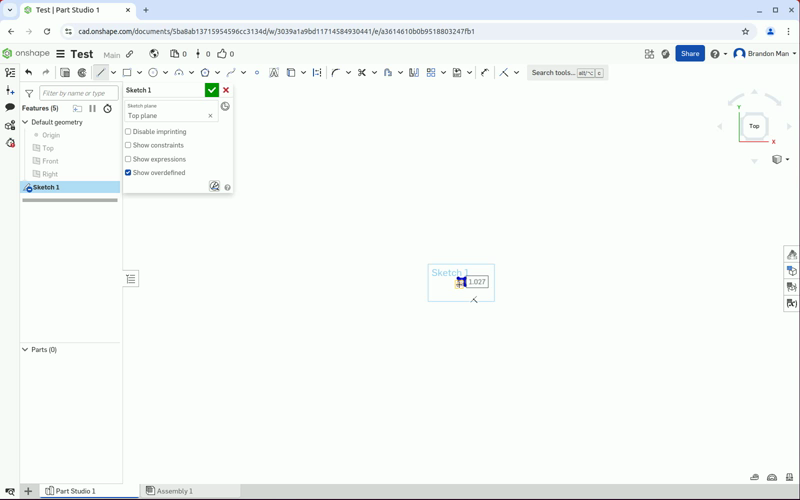
key(esc)
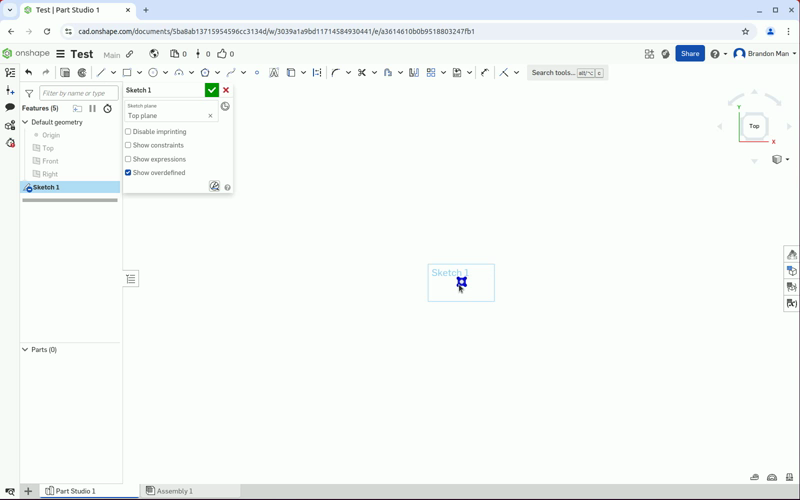
mouse_move(464, 284)
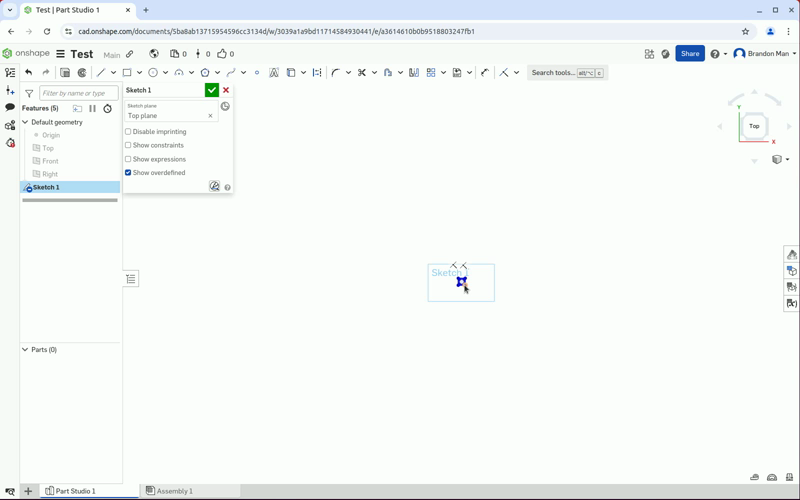
scroll(6)
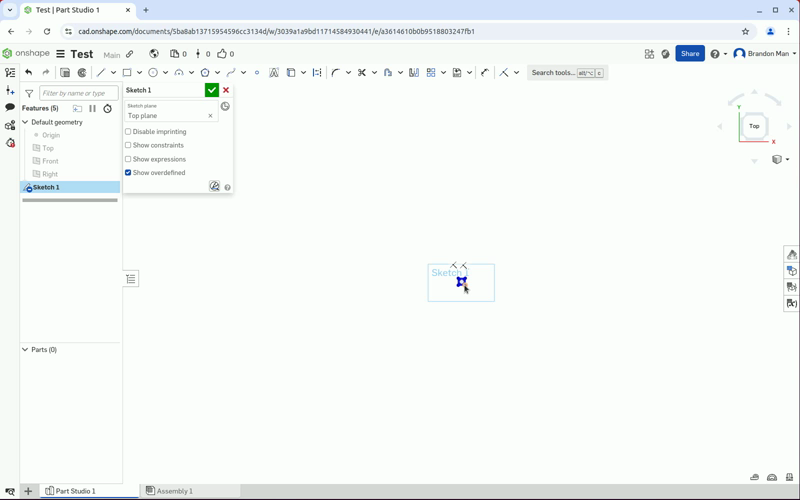
scroll(6)
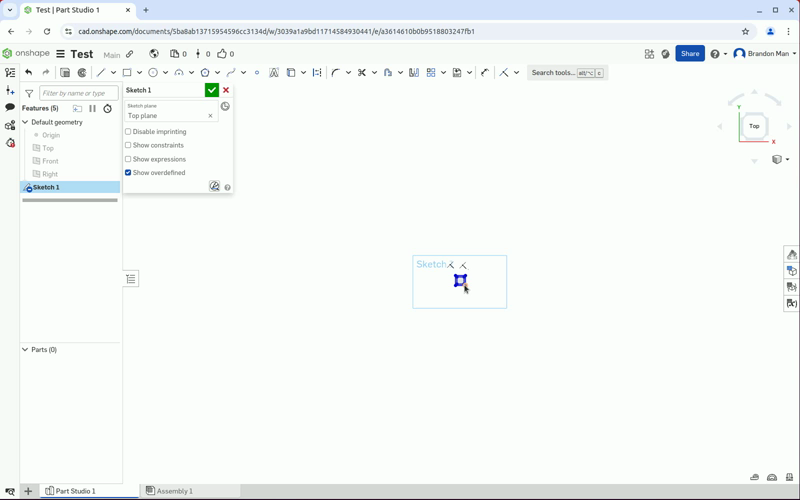
scroll(6)
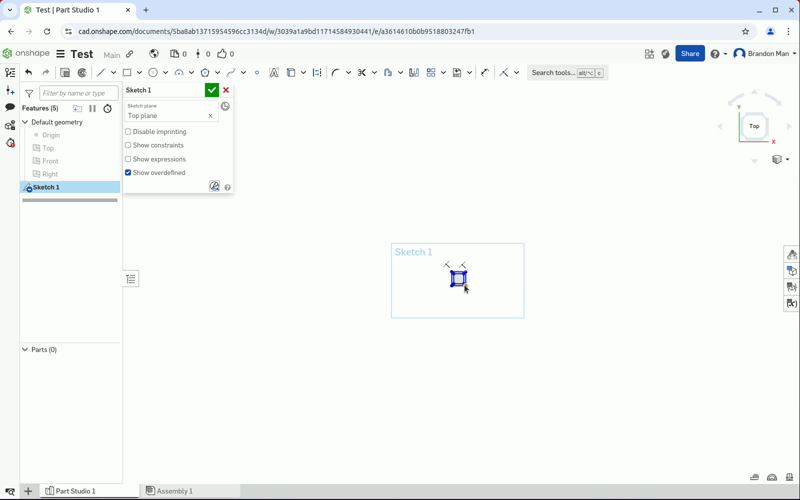
scroll(6)
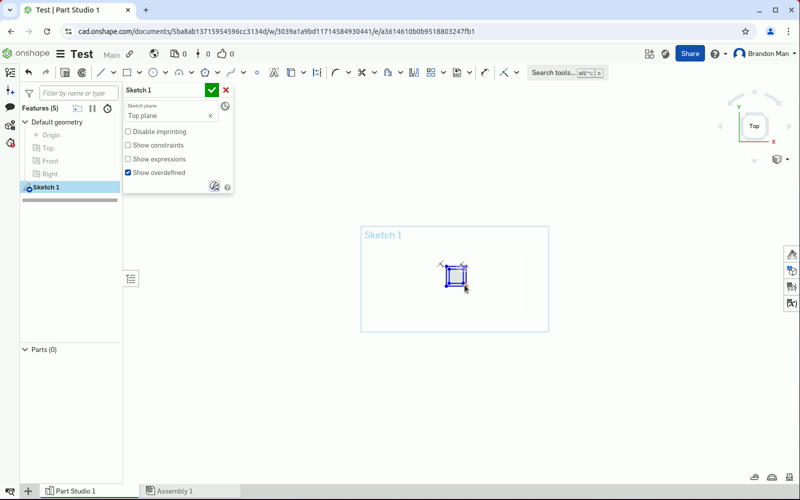
scroll(6)
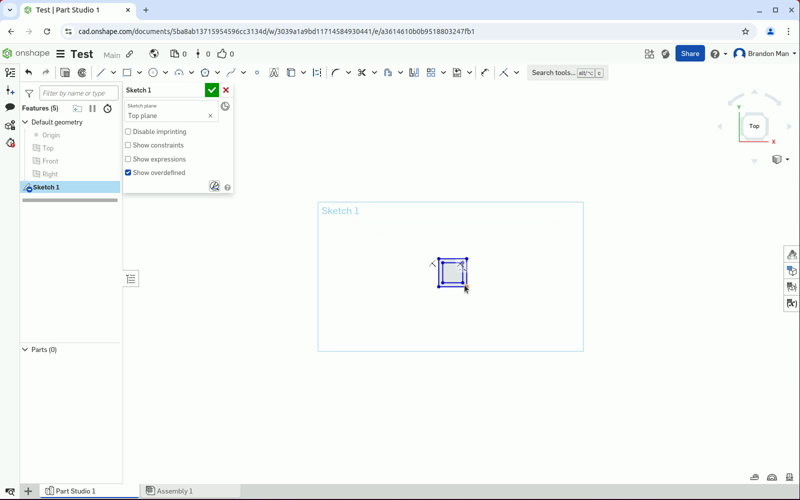
scroll(6)
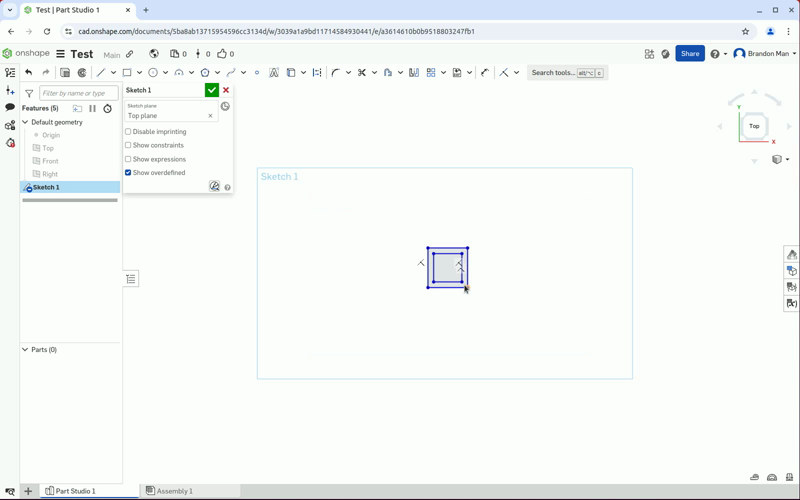
scroll(6)
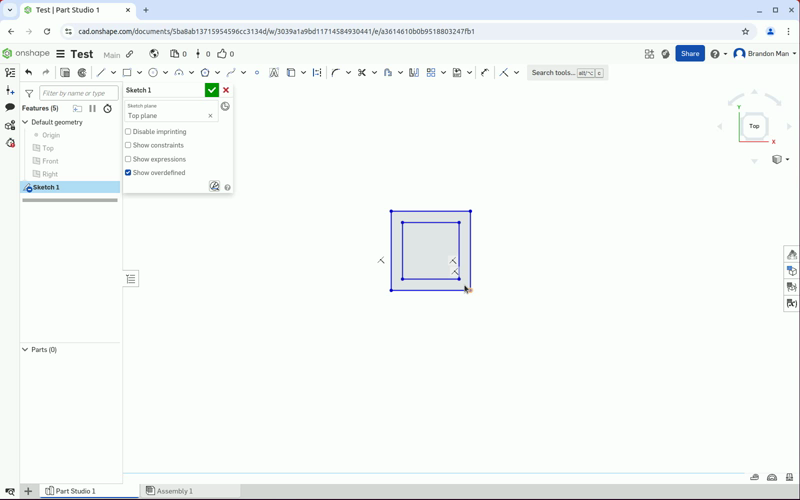
click(464, 284)
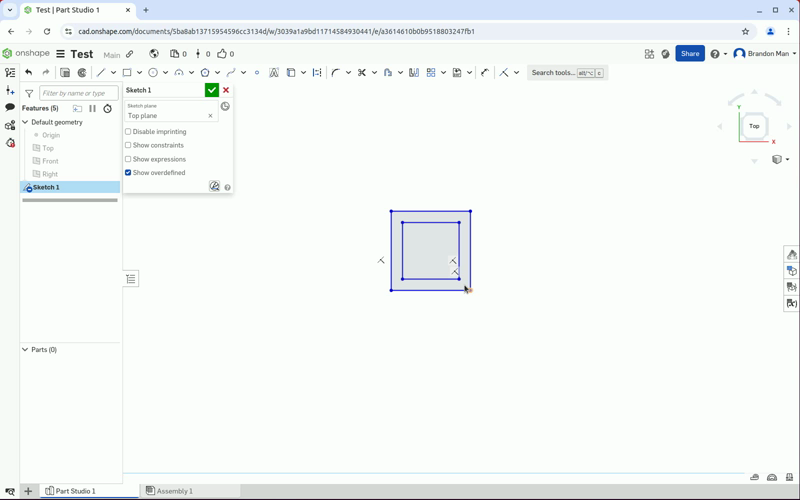
scroll(-6)
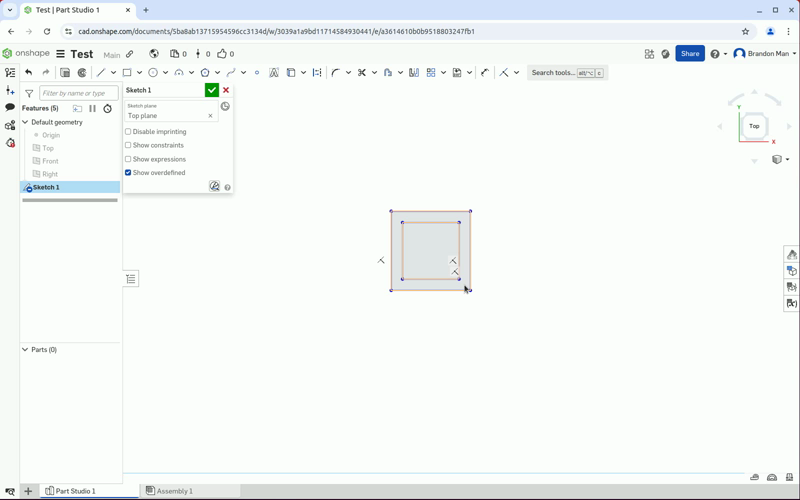
scroll(-6)
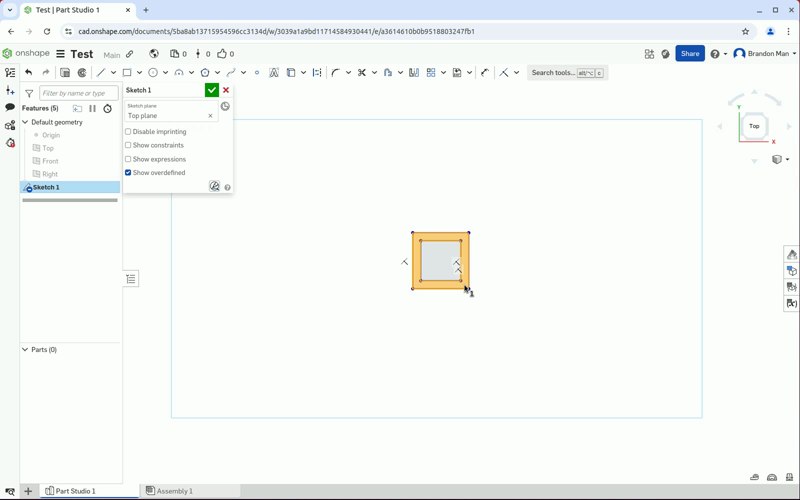
scroll(-6)
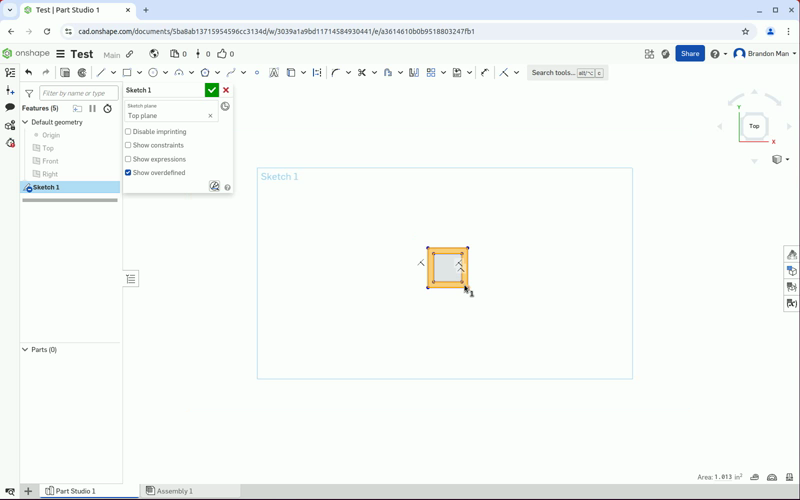
scroll(-6)
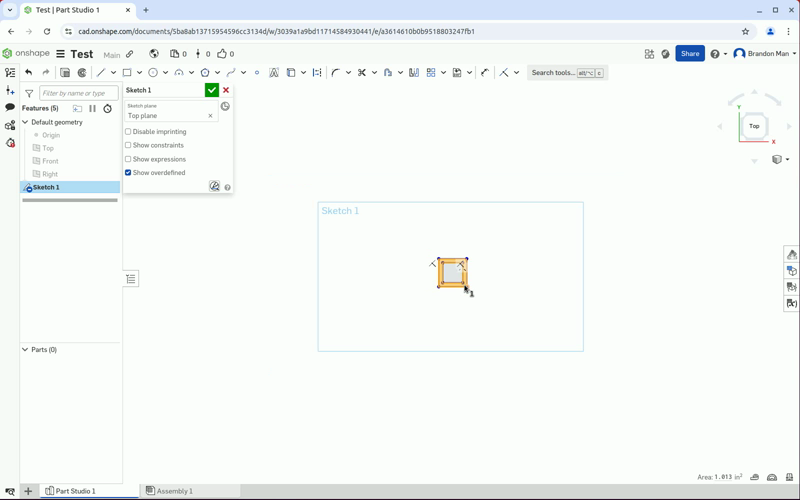
scroll(-6)
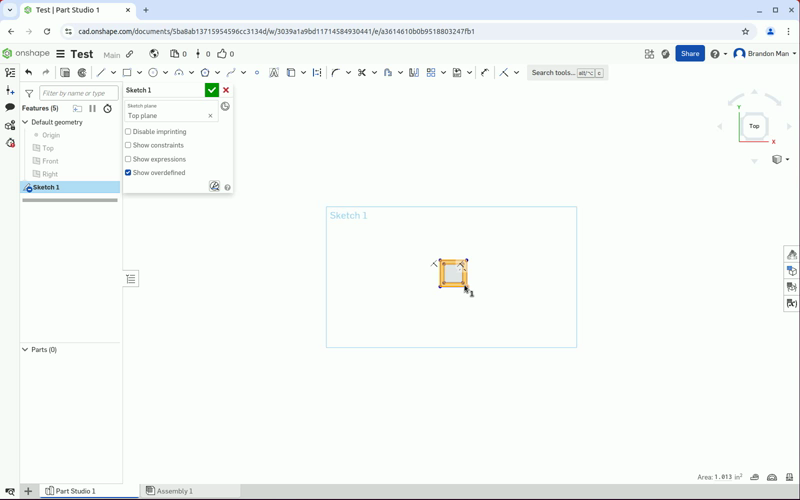
scroll(-6)
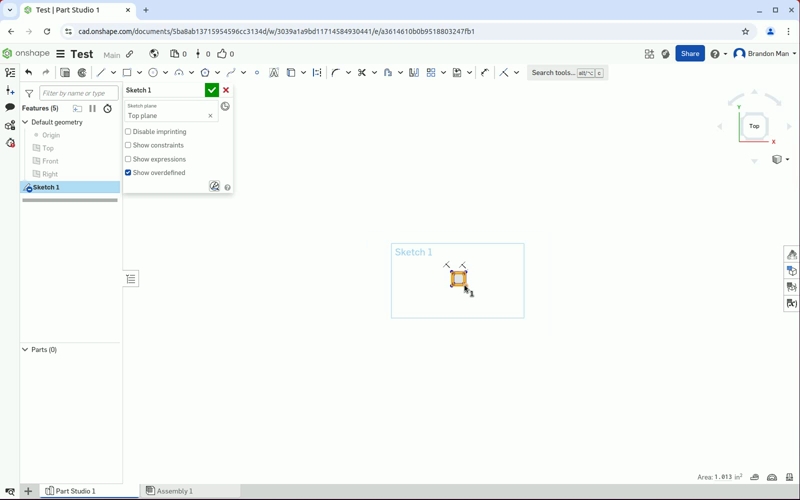
scroll(-6)
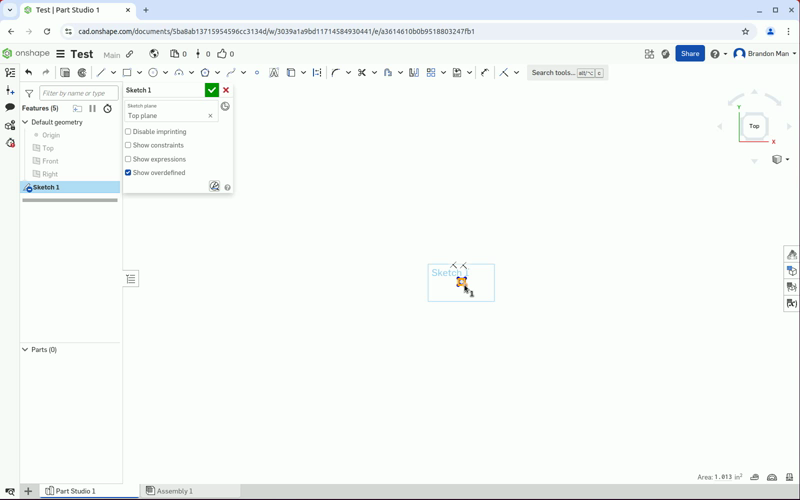
mouse_move(73, 352)
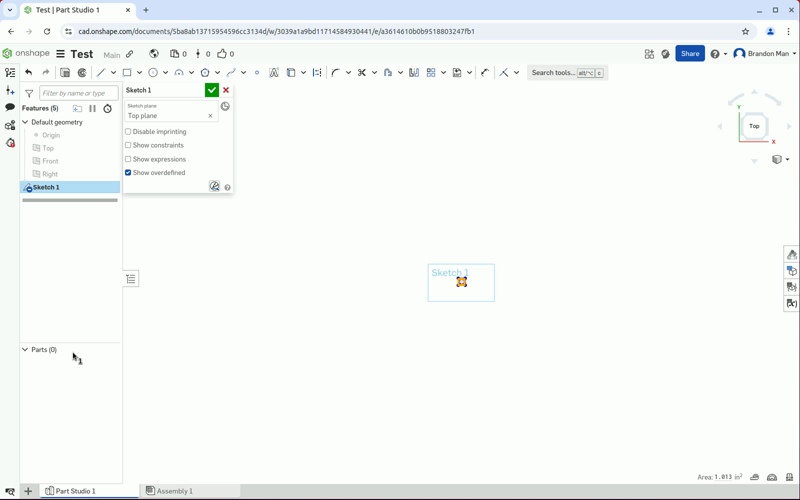
key(shift+y)
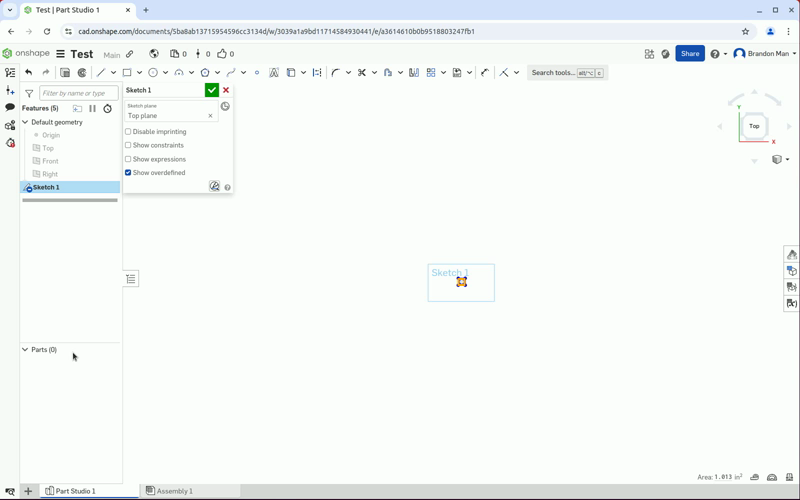
key(shift+e)
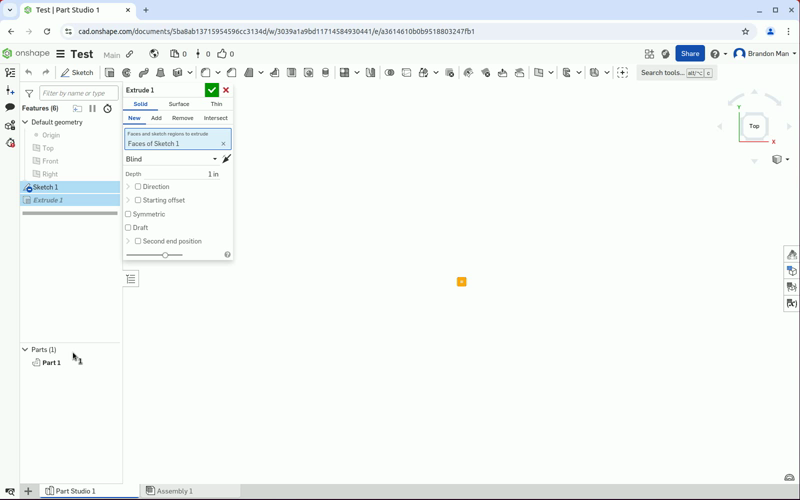
mouse_move(143, 106)
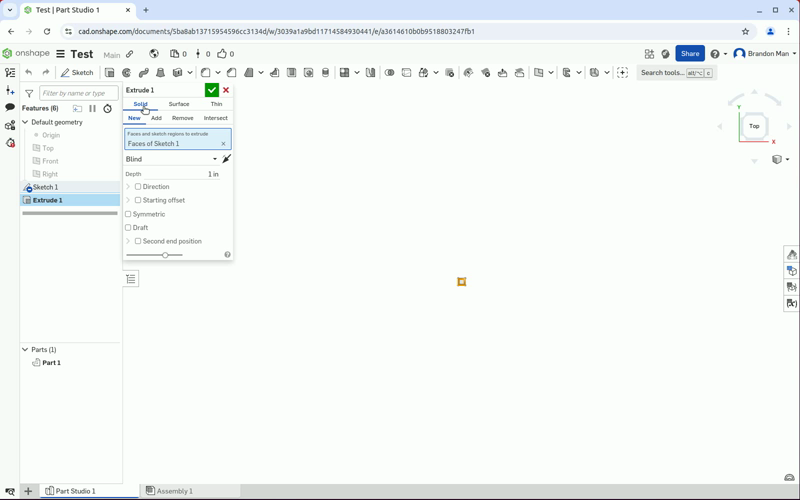
click(143, 106)
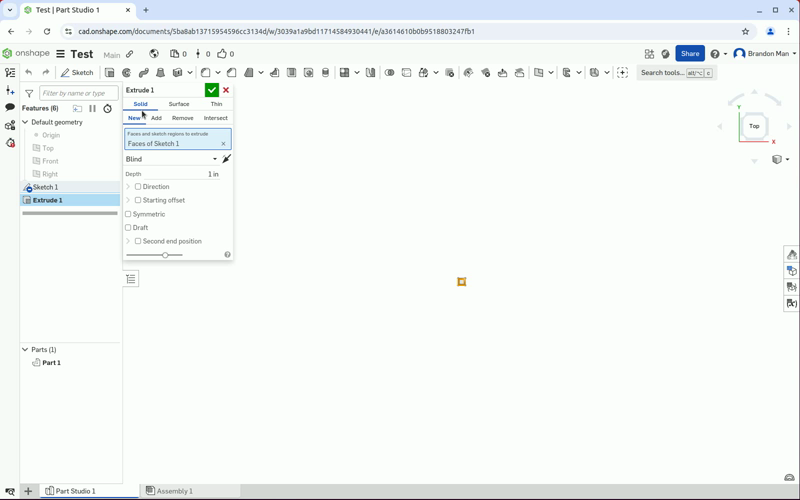
mouse_move(137, 120)
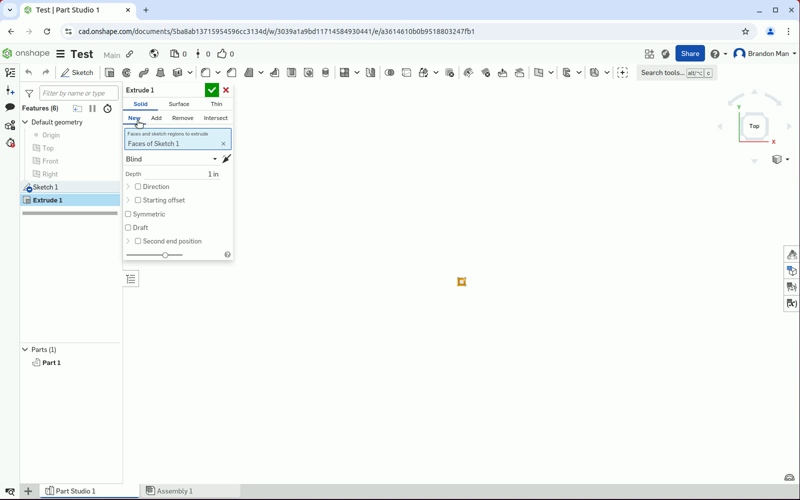
click(137, 120)
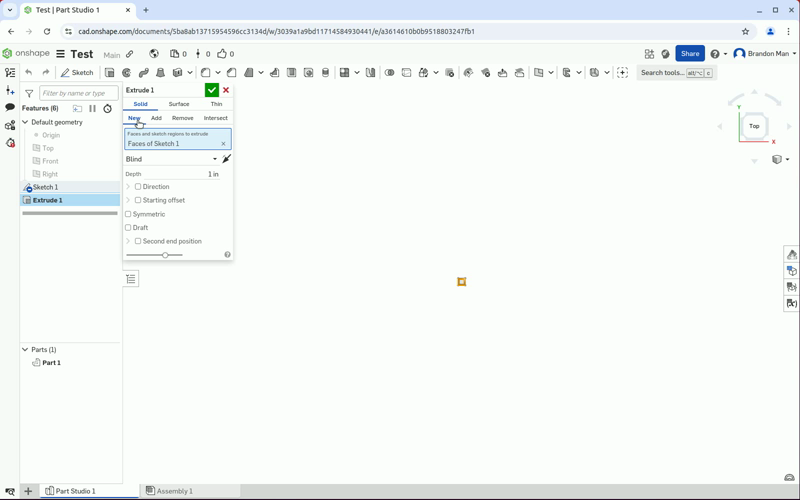
key(tab, 4)
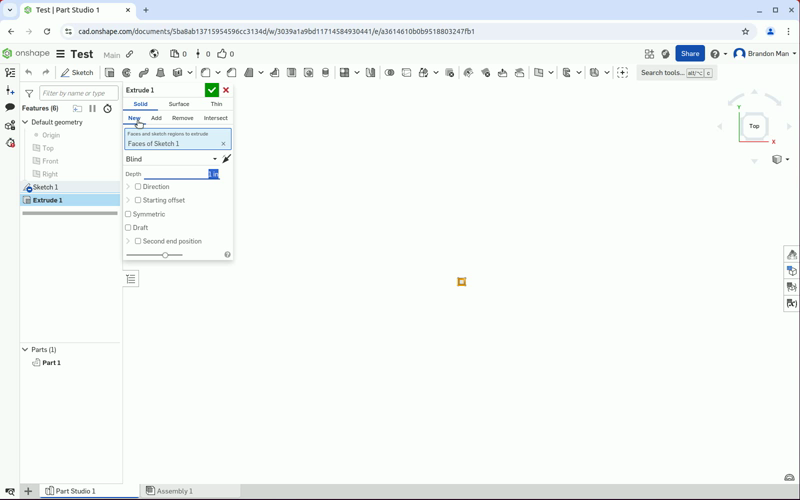
text(23.108)
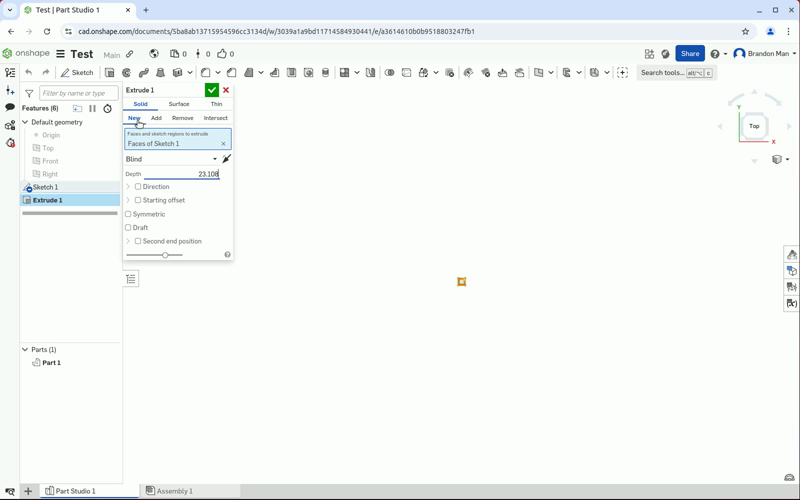
key(enter)
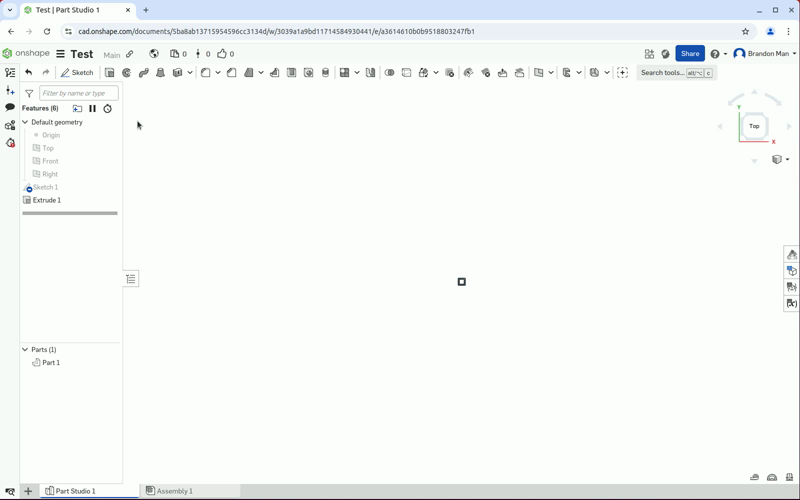
key(shift+h)
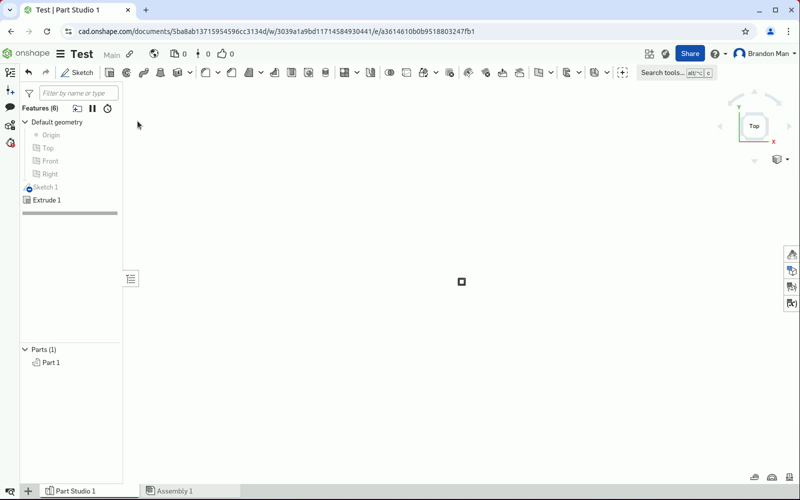
key(shift+h)
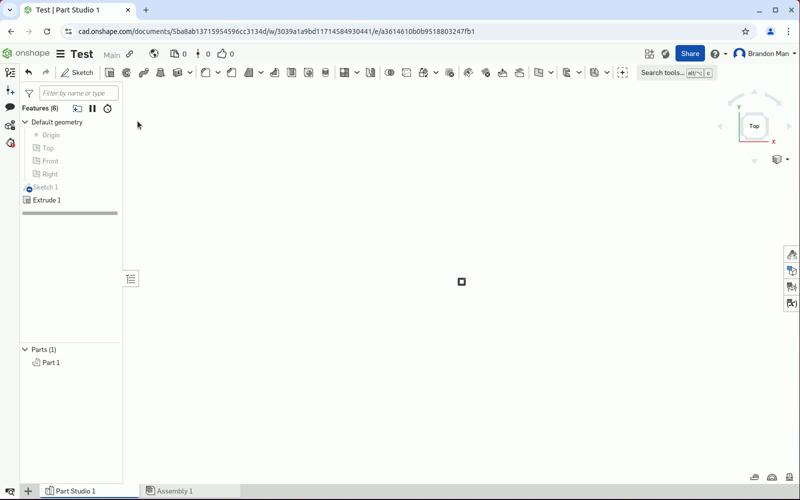
mouse_move(73, 189)
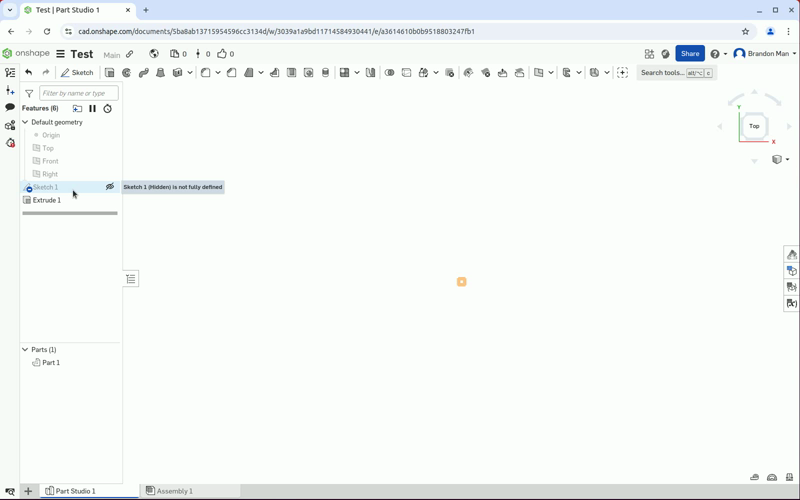
click(73, 189)
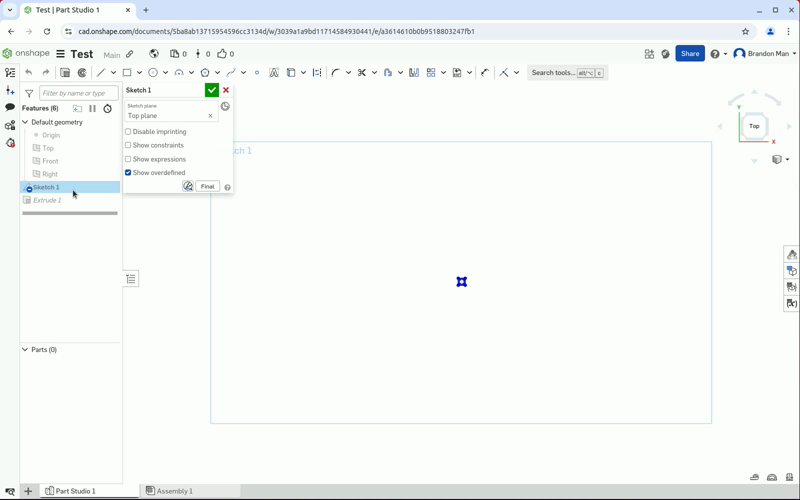
mouse_move(229, 92)
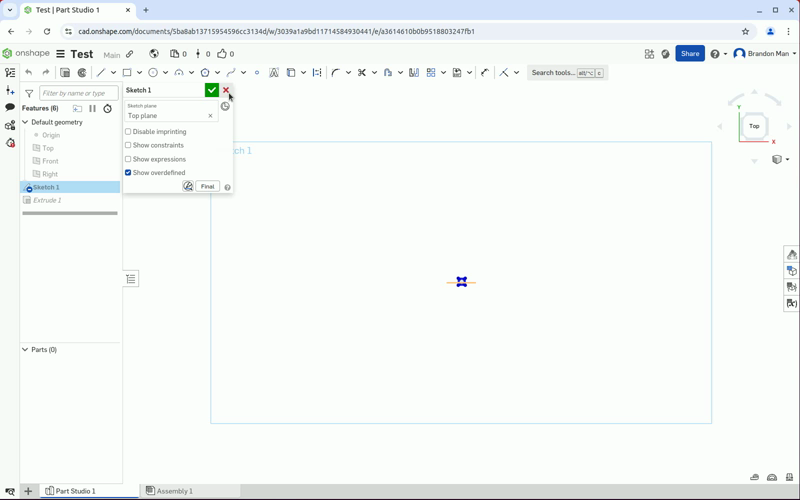
click(229, 92)
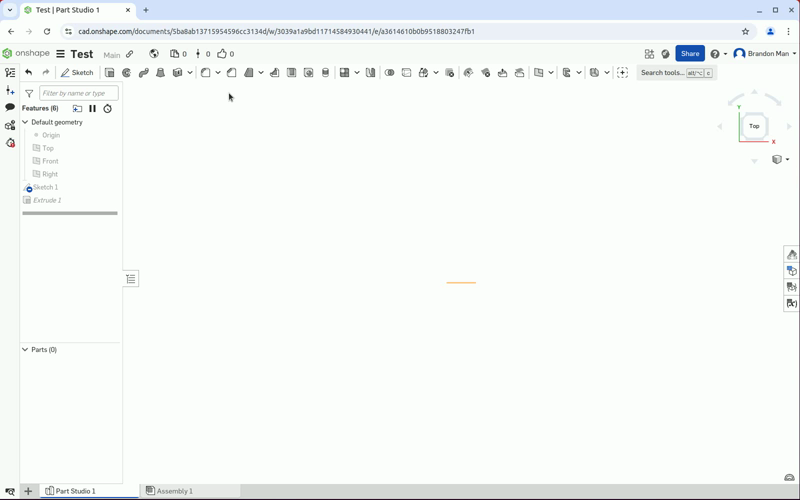
mouse_move(73, 352)
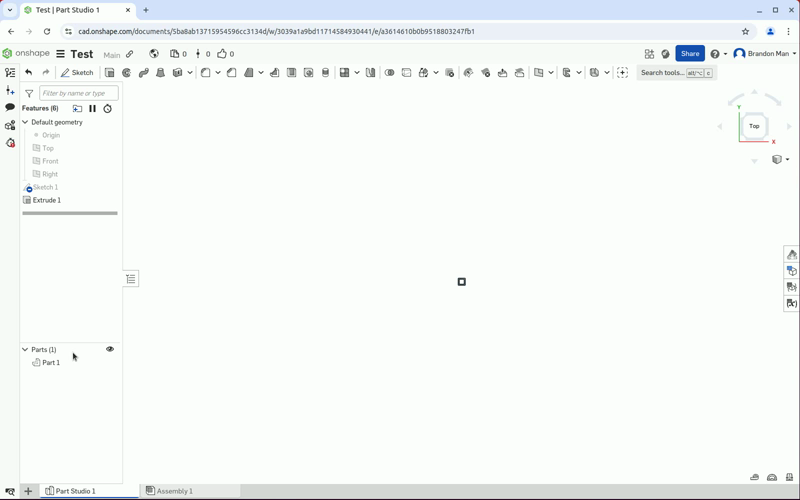
key(y)
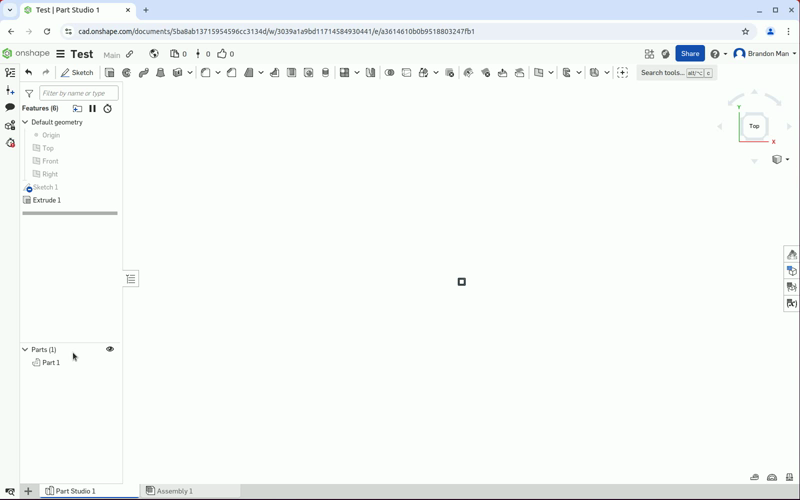
key(shift+p)
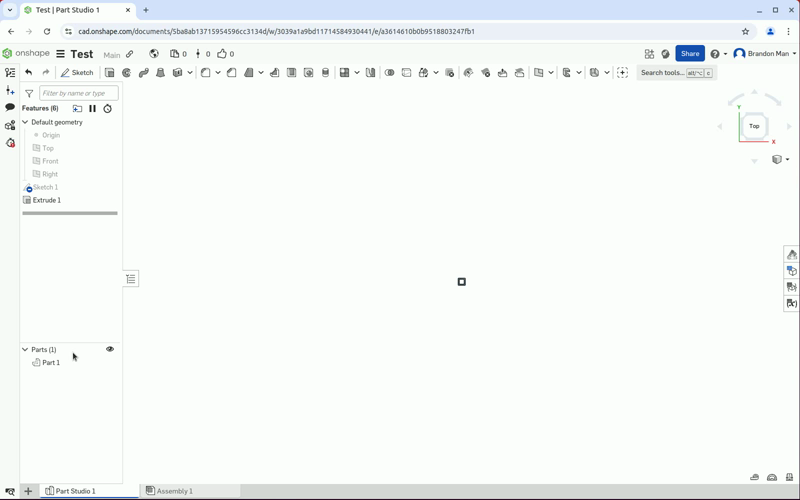
key(space)
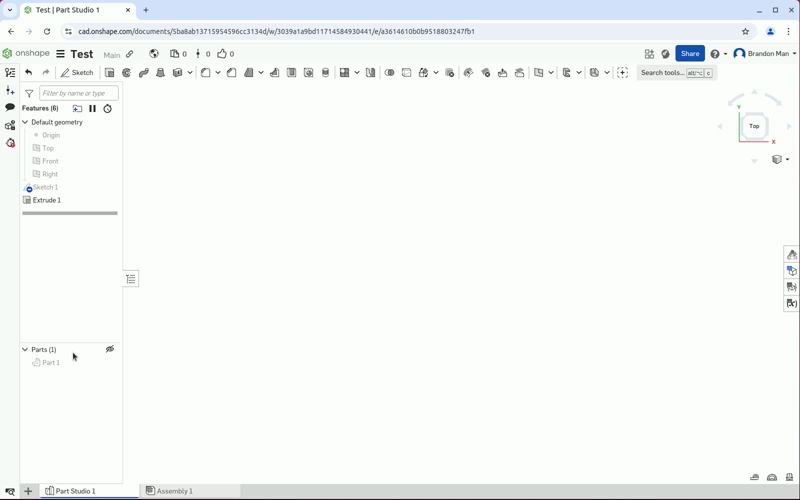
key_down(shift)
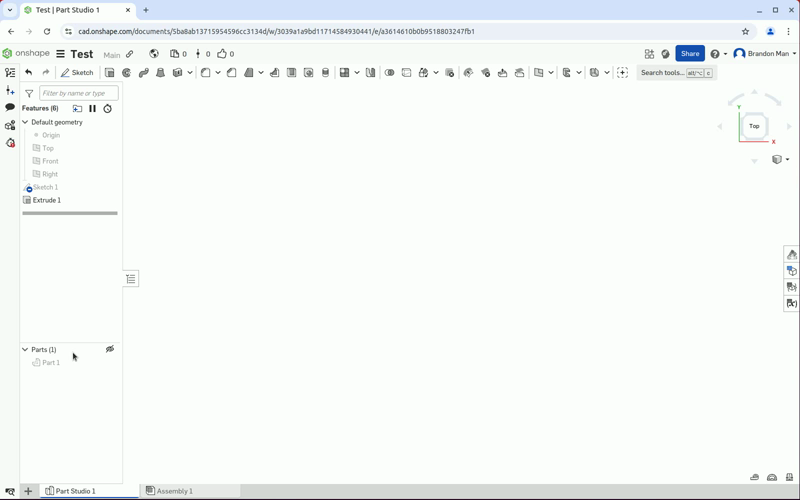
key(up)
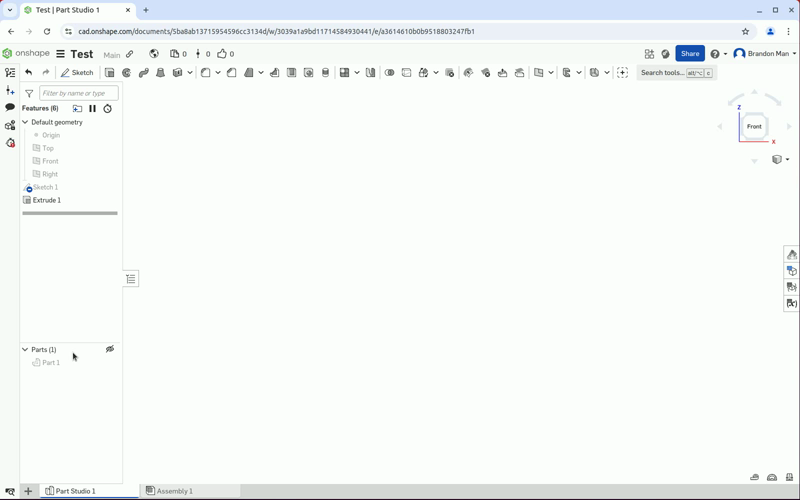
key_up(shift)
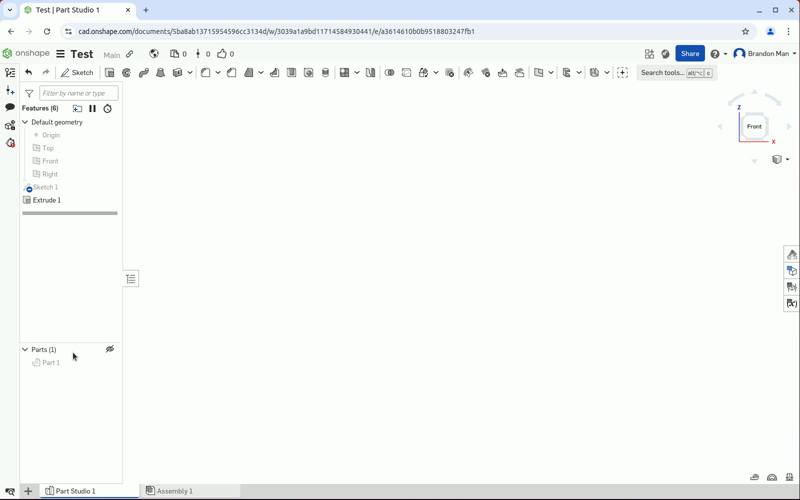
key(space)
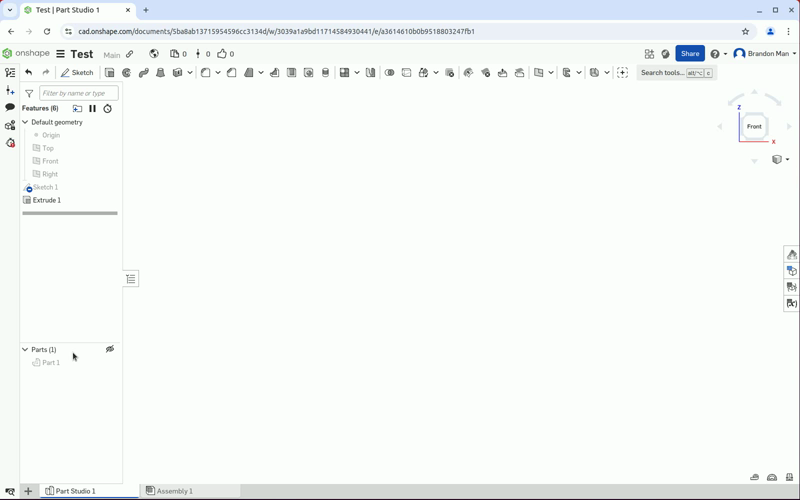
key_down(shift)
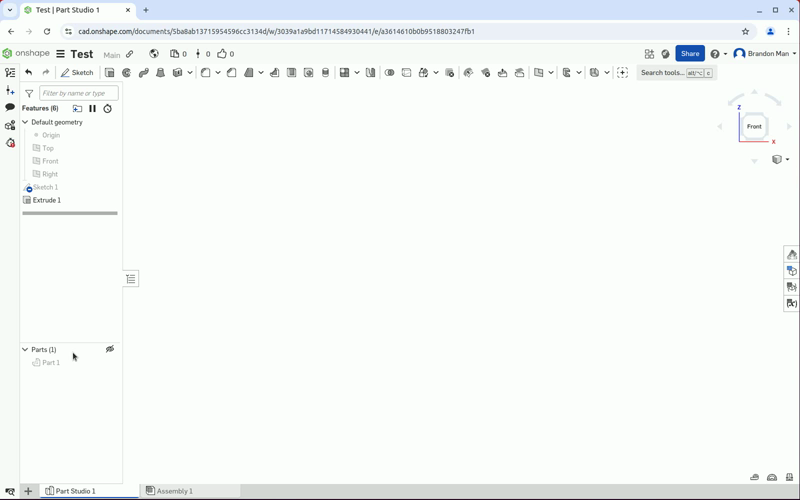
key(left)
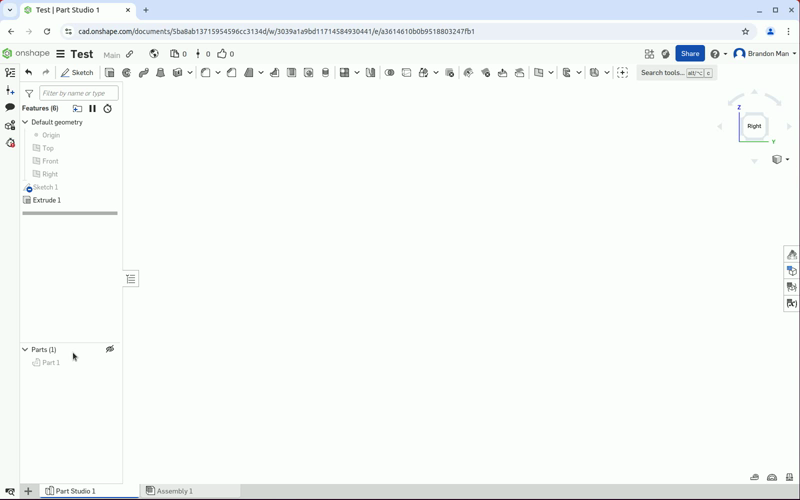
key_up(shift)
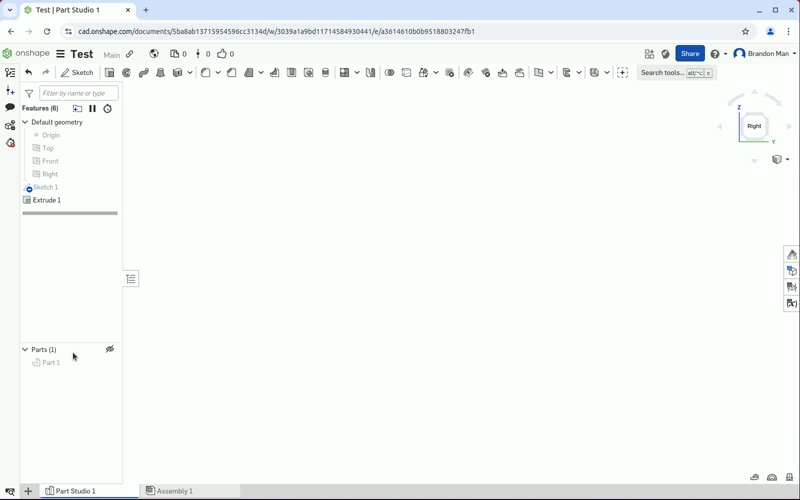
mouse_move(73, 352)
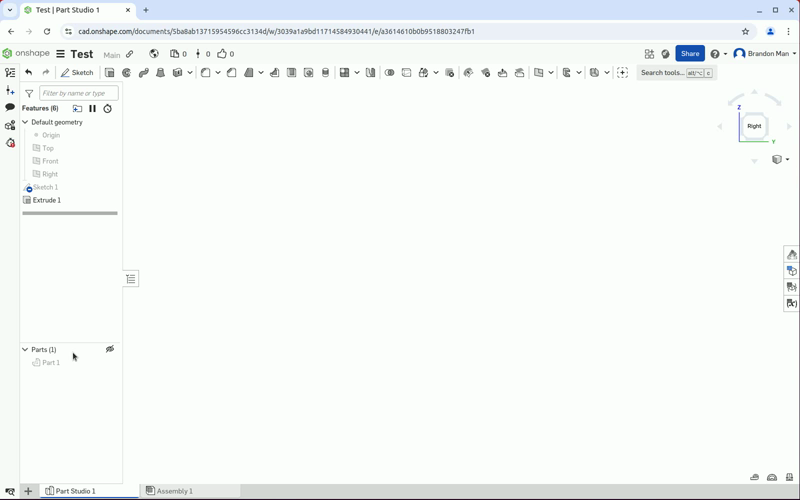
key(shift+y)
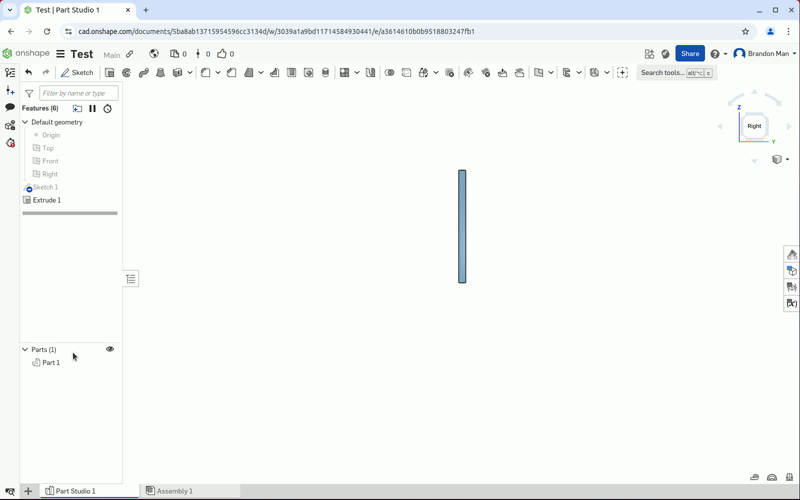
mouse_move(541, 75)
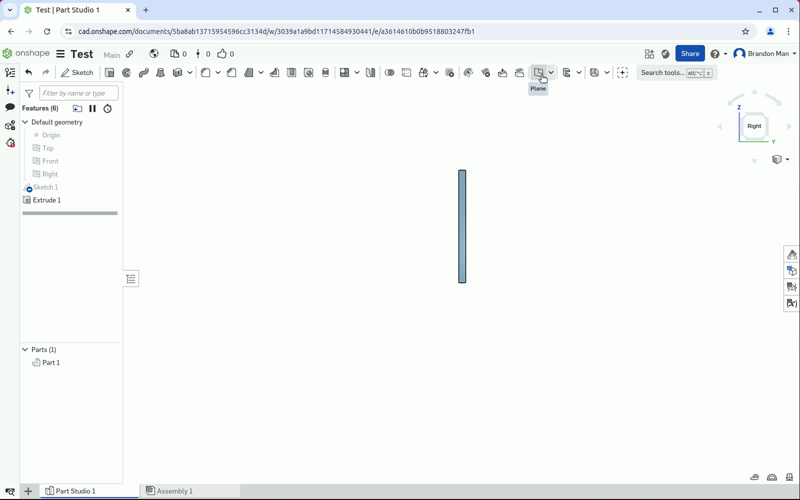
click(541, 75)
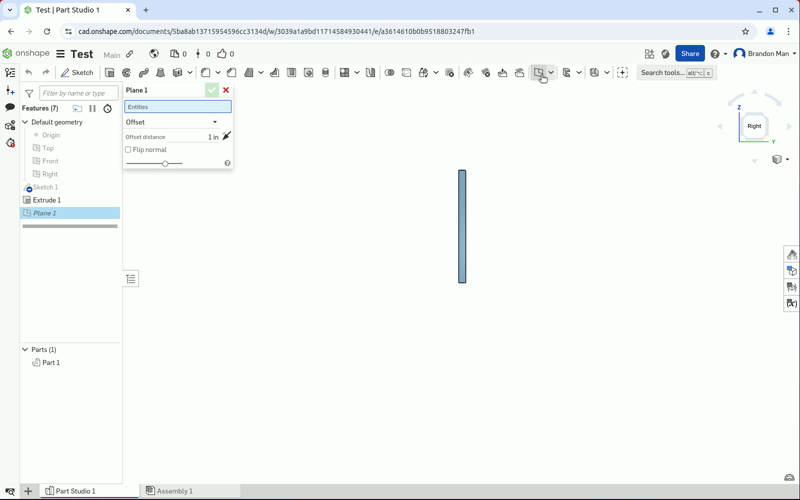
mouse_move(73, 176)
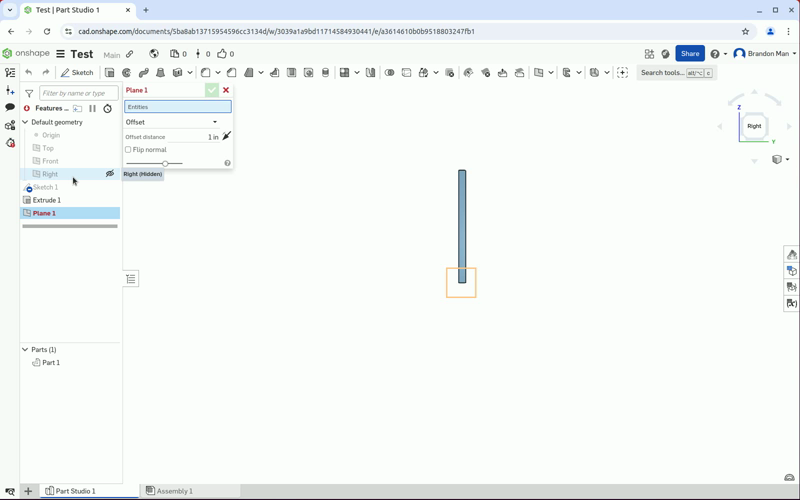
click(73, 176)
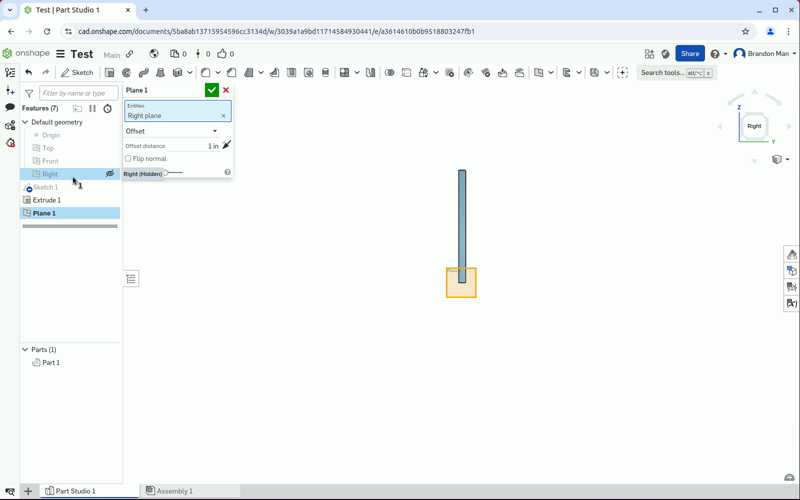
key(tab, 2)
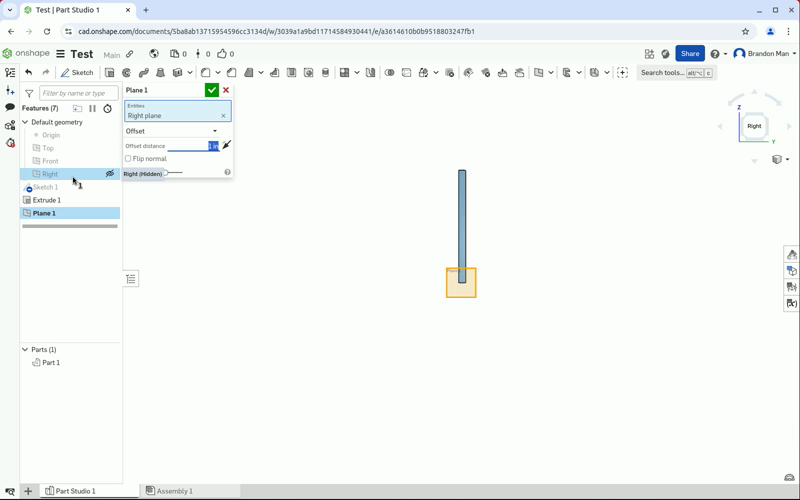
text(0.493)
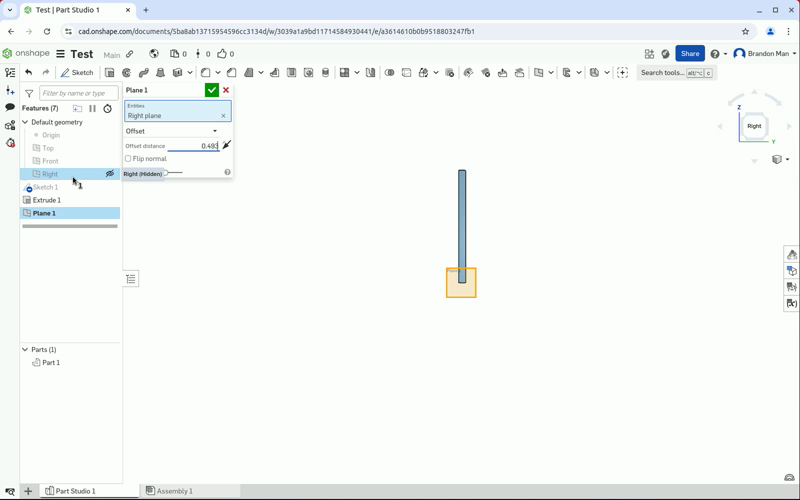
key(enter, 2)
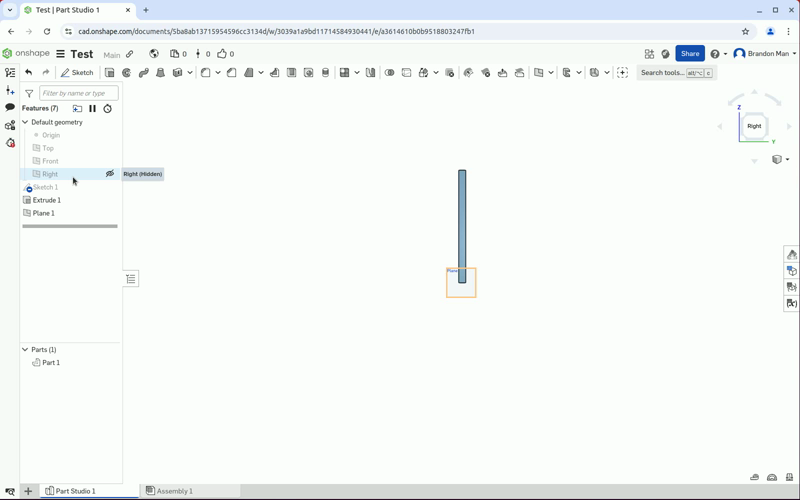
key(shift+s)
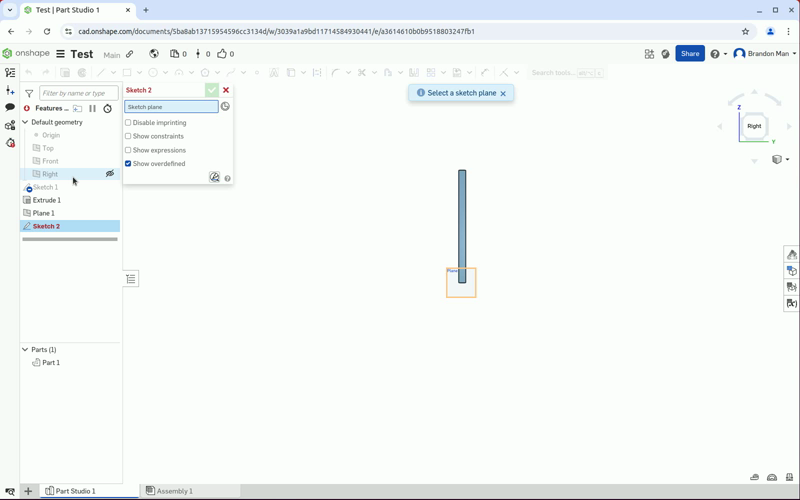
mouse_move(73, 215)
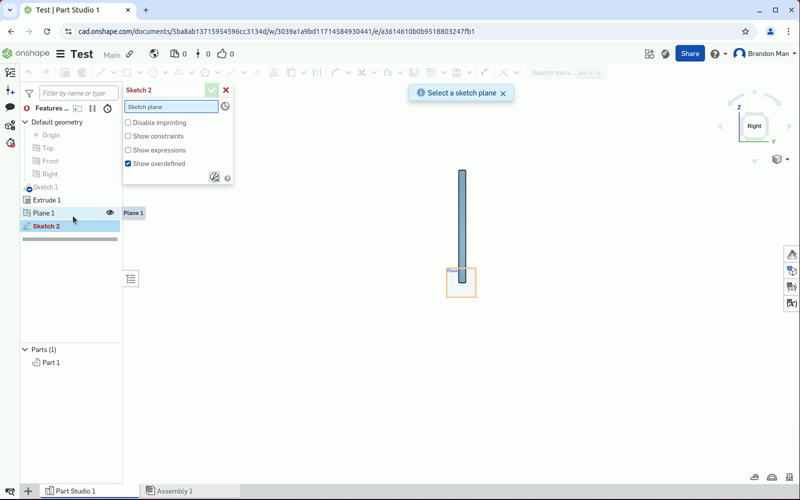
click(73, 215)
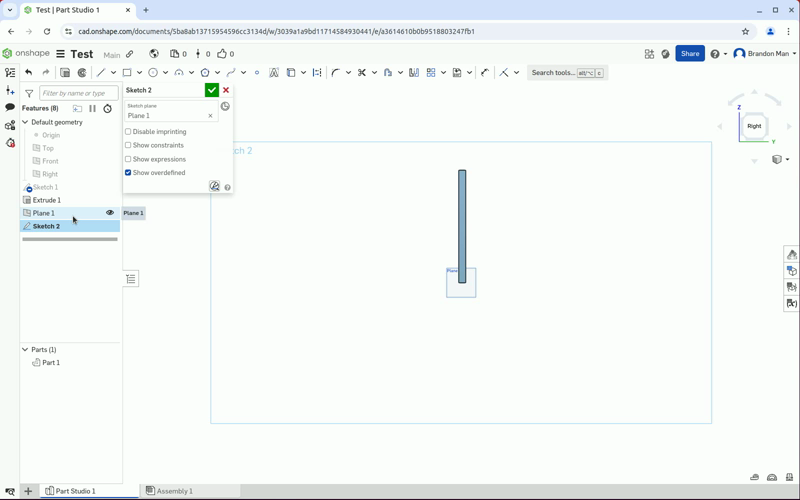
mouse_move(73, 352)
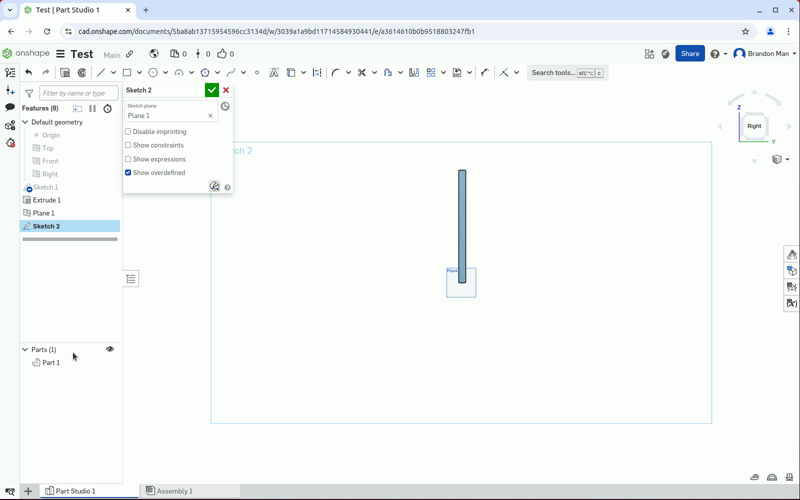
key(y)
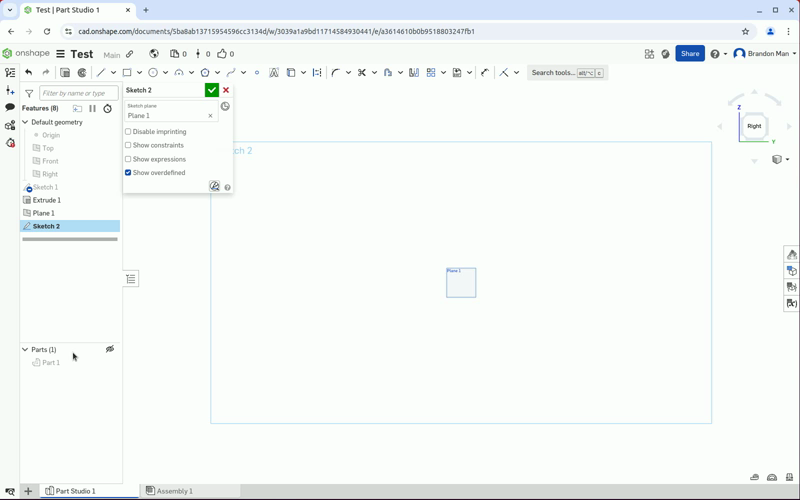
key(c)
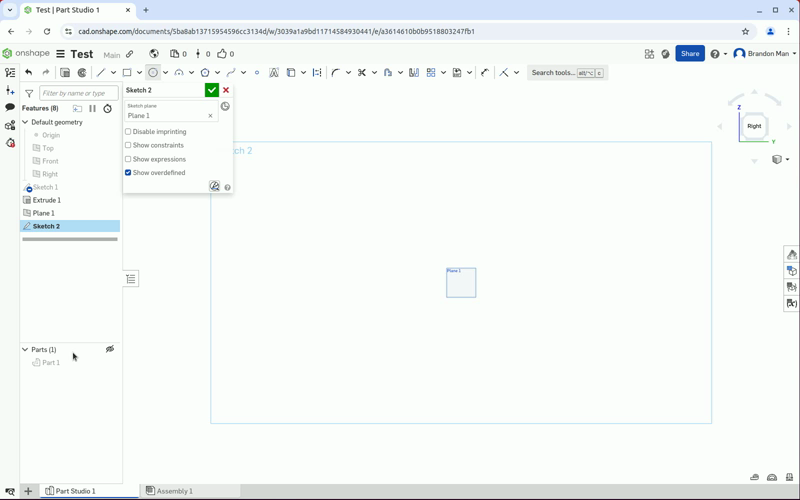
key_down(shift)
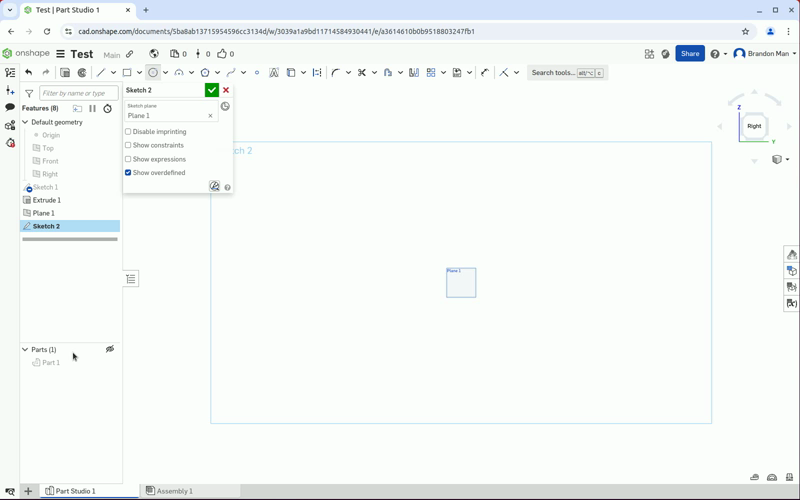
mouse_move(461, 176)
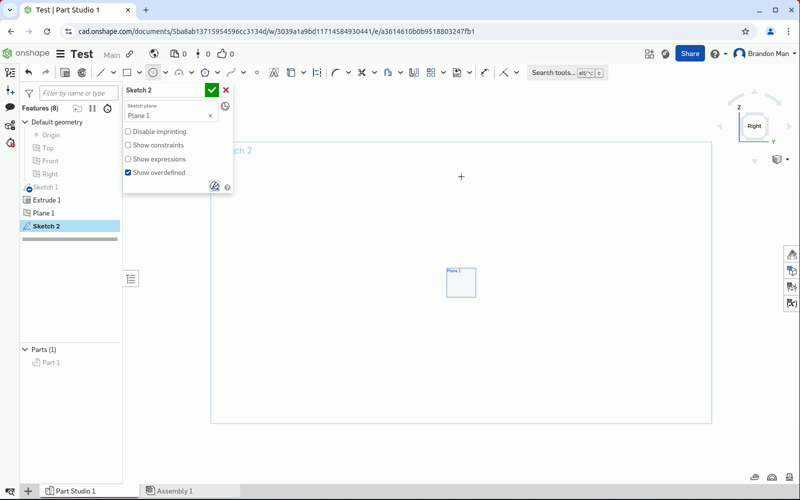
click(461, 176)
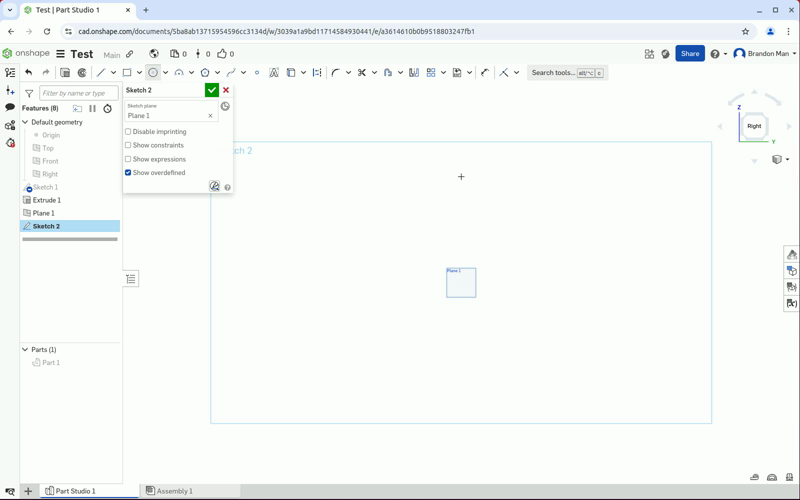
key_up(shift)
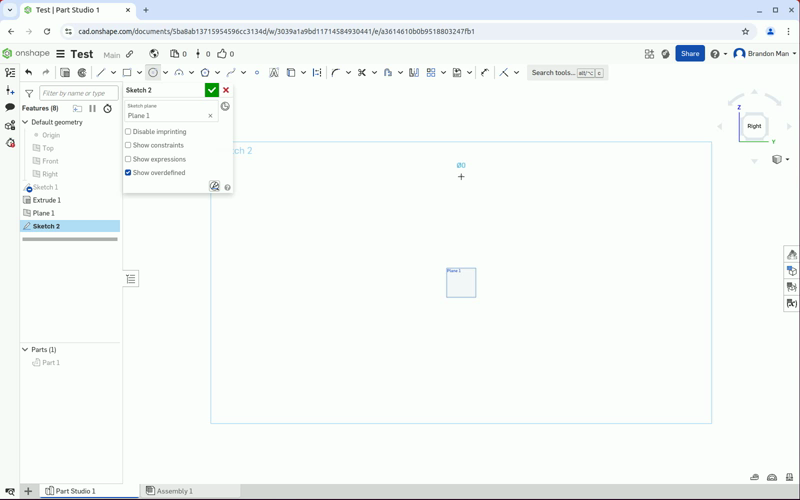
mouse_move(464, 176)
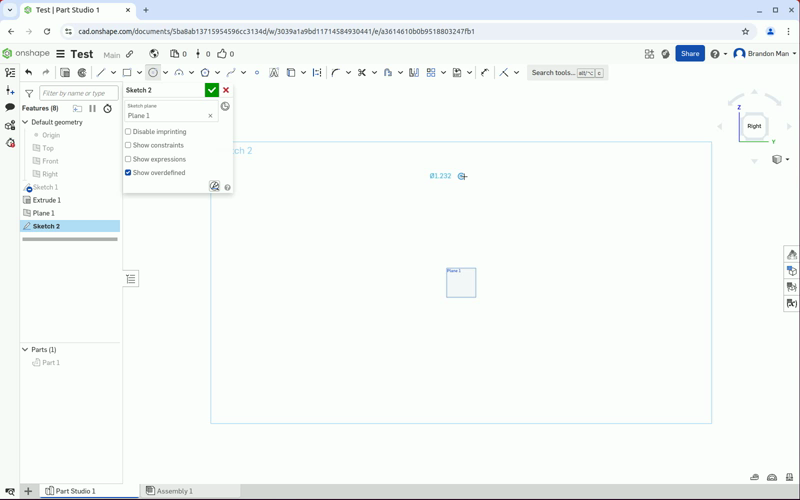
click(464, 176)
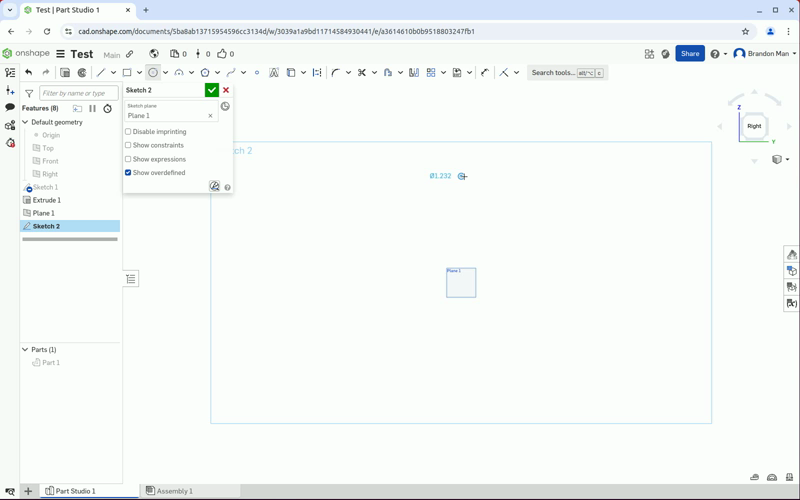
key(esc)
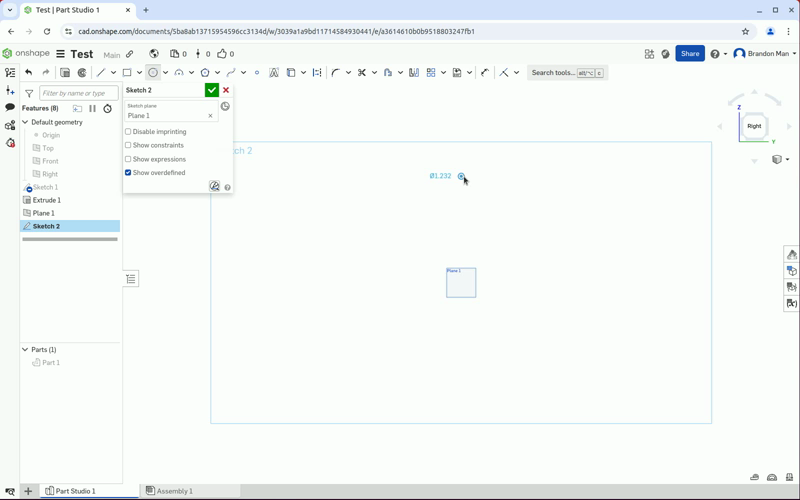
mouse_move(460, 175)
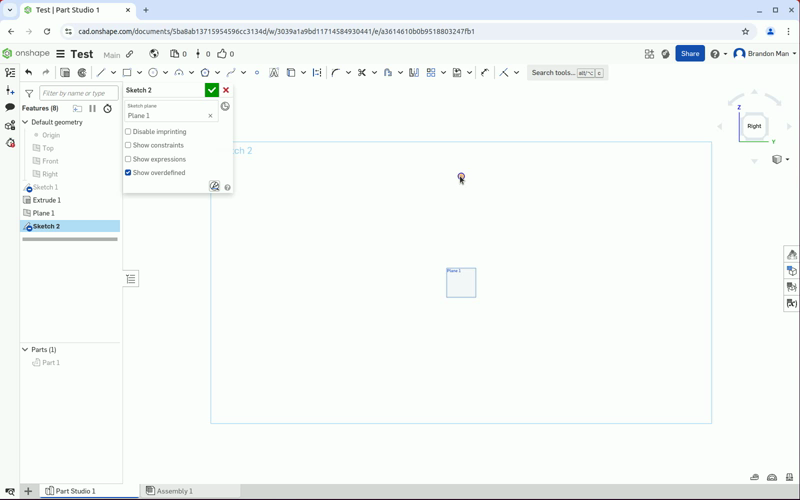
scroll(6)
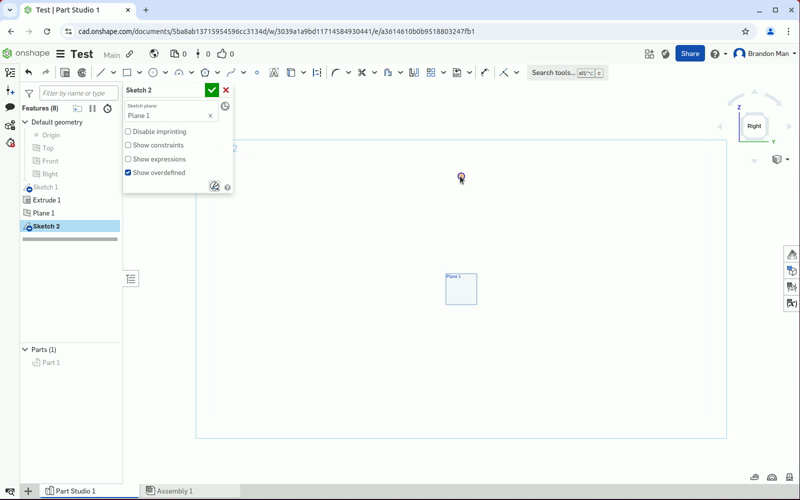
scroll(6)
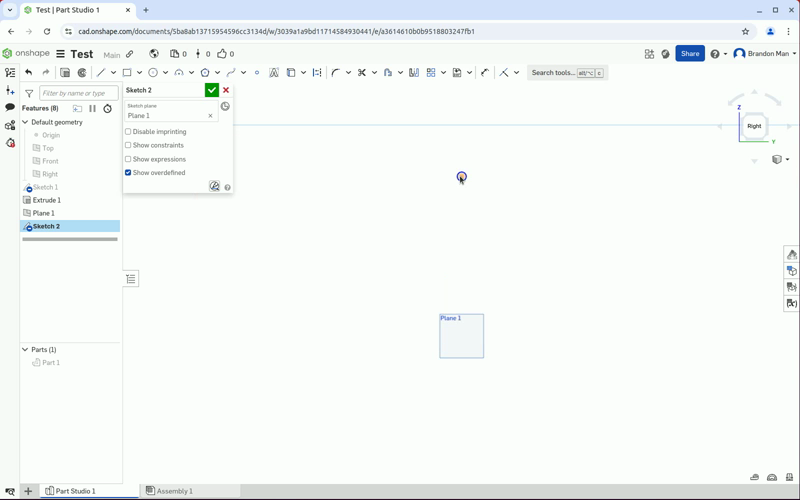
scroll(6)
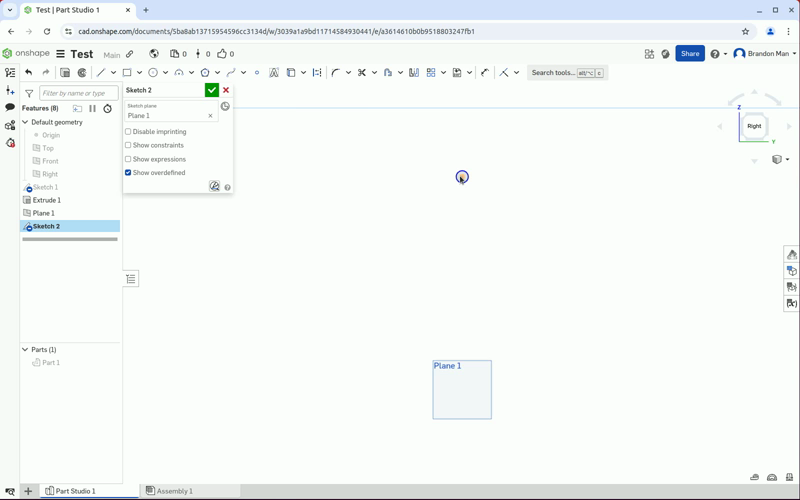
scroll(6)
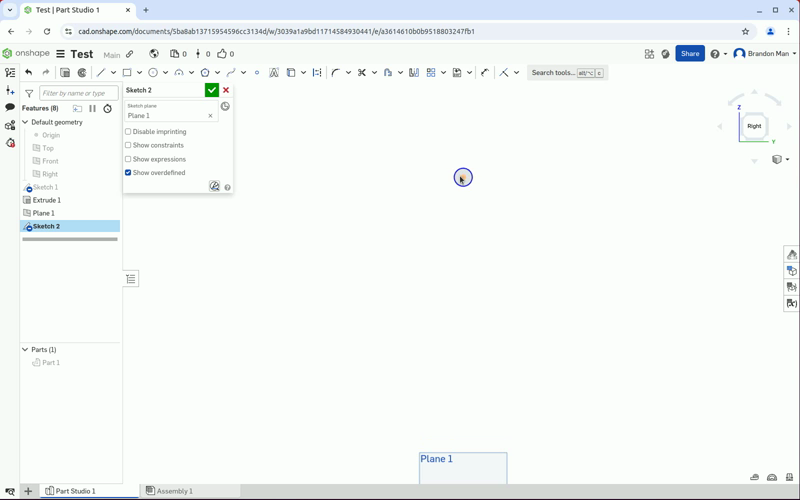
scroll(6)
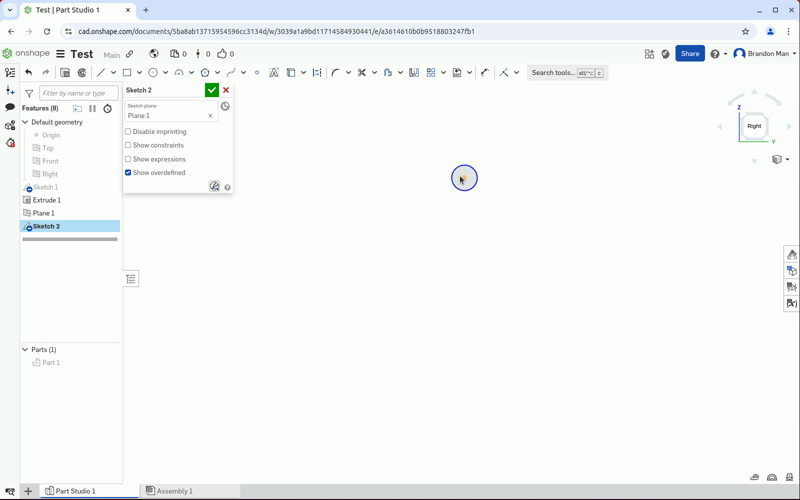
scroll(6)
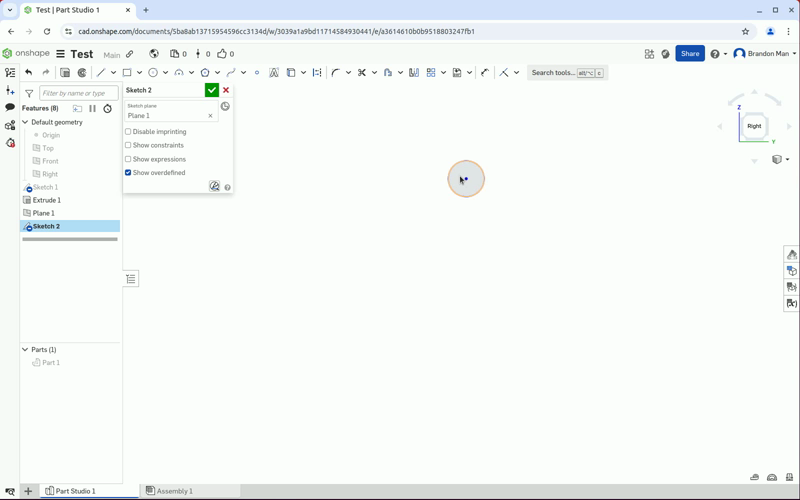
scroll(6)
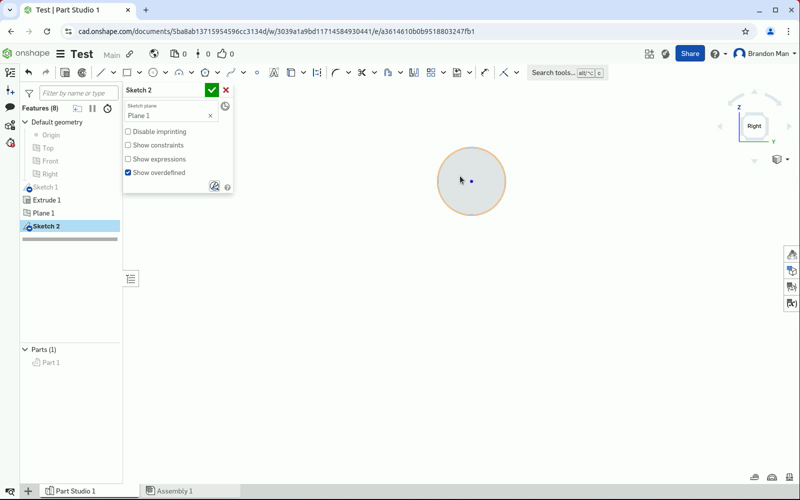
click(460, 175)
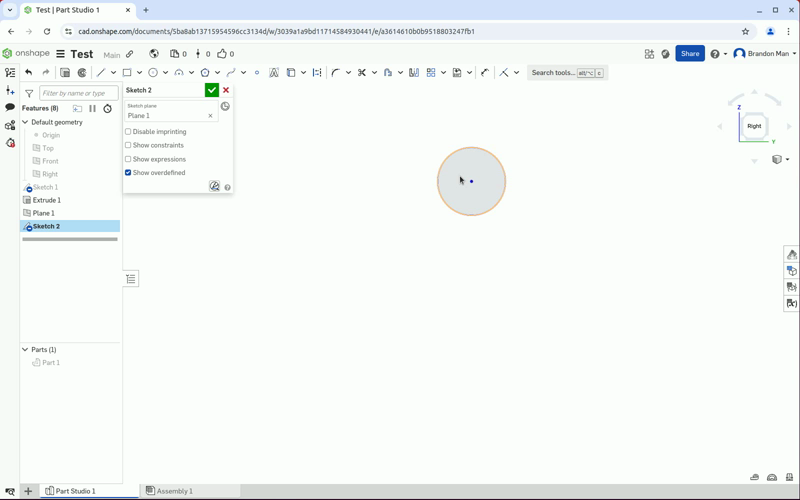
scroll(-6)
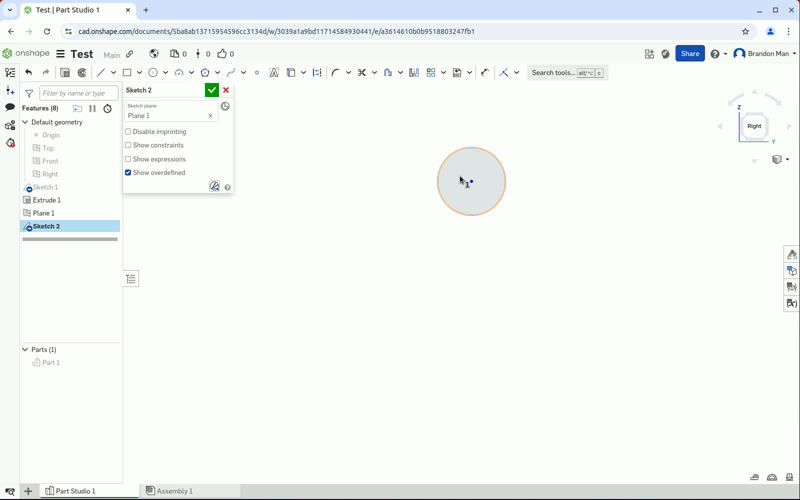
scroll(-6)
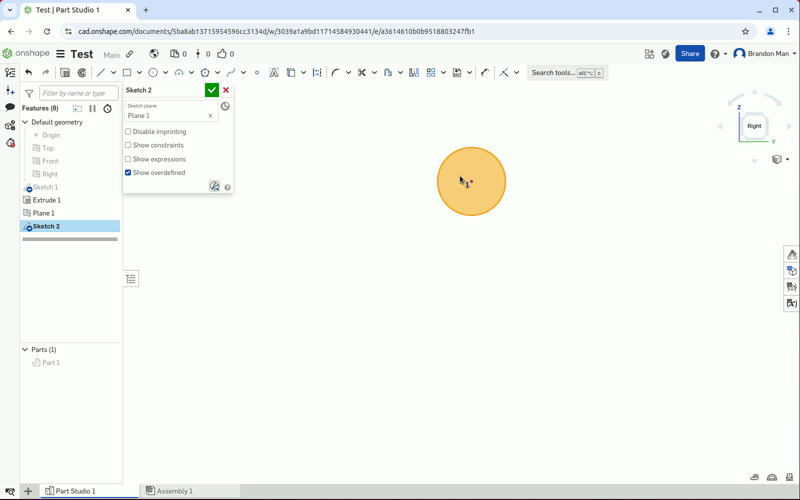
scroll(-6)
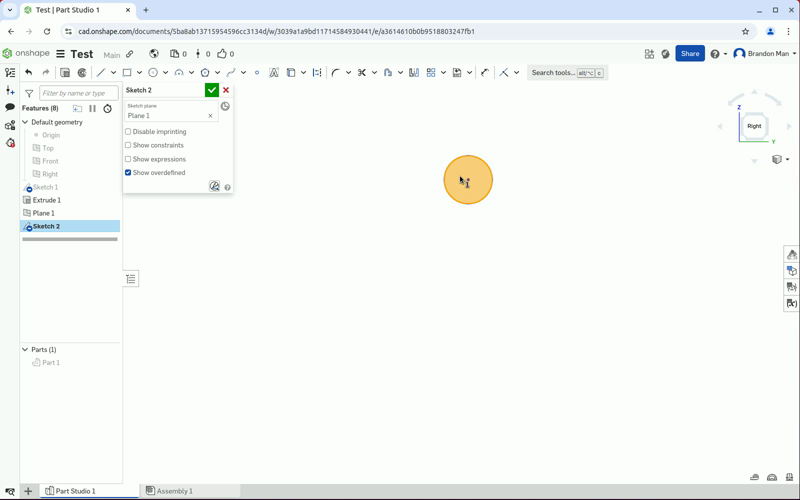
scroll(-6)
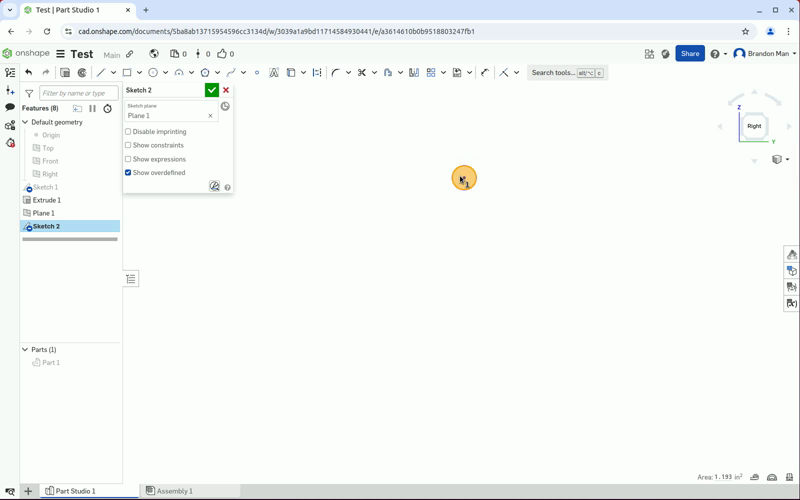
scroll(-6)
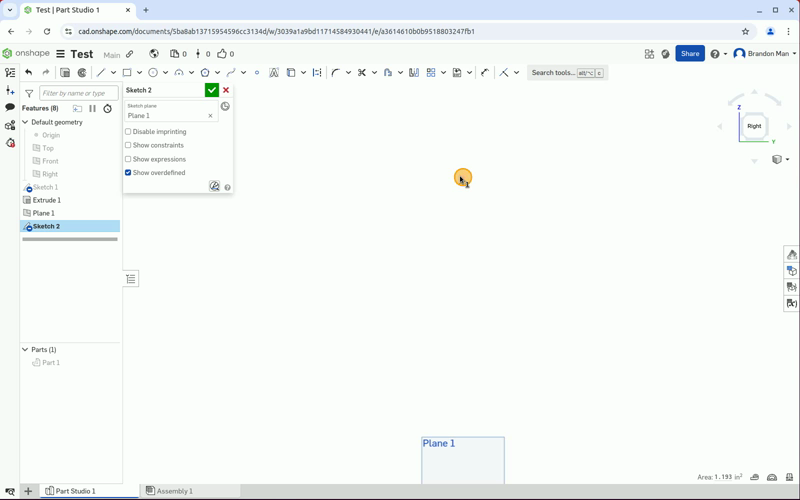
scroll(-6)
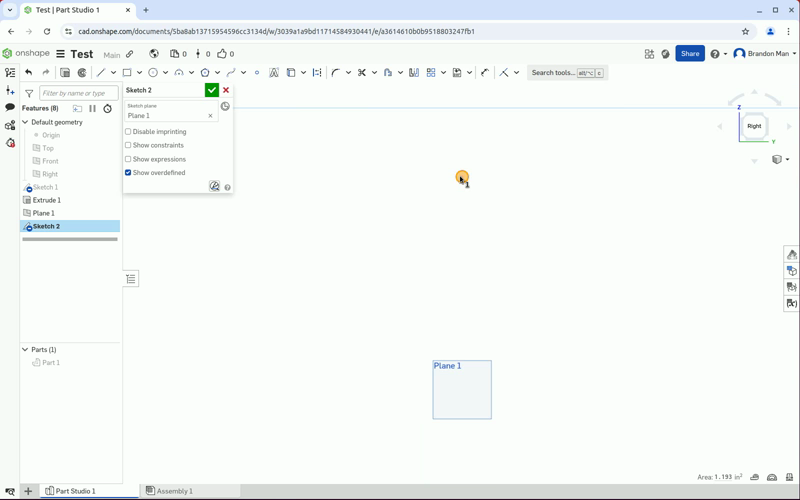
scroll(-6)
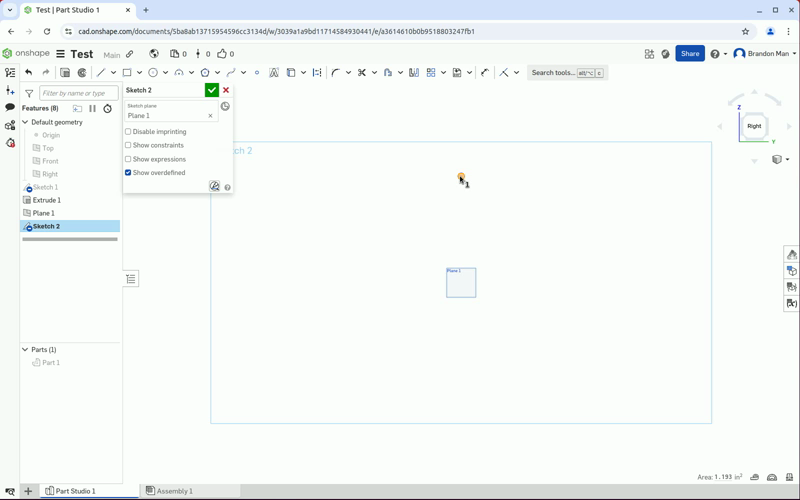
mouse_move(73, 352)
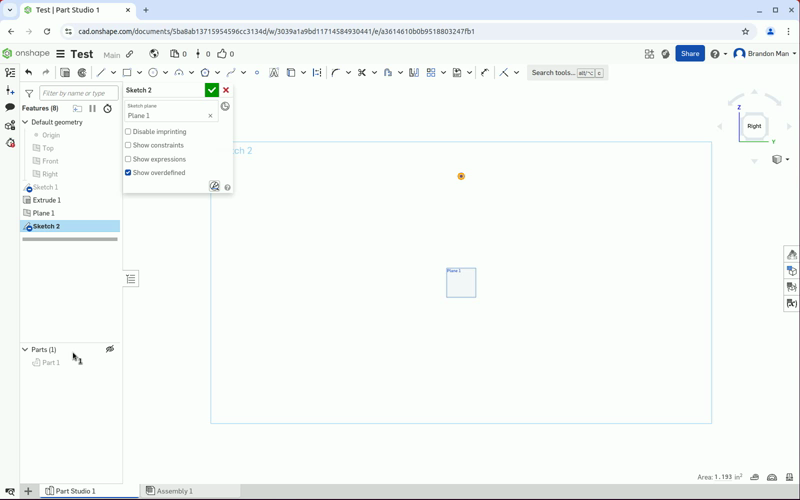
key(shift+y)
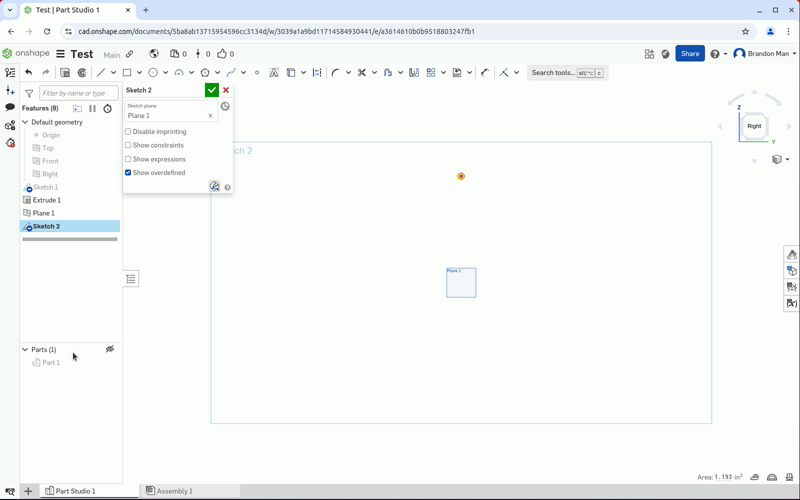
key(shift+e)
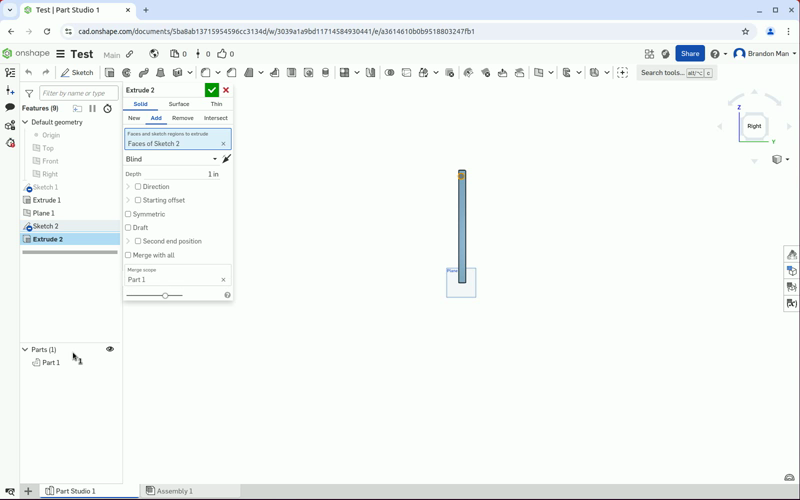
mouse_move(143, 106)
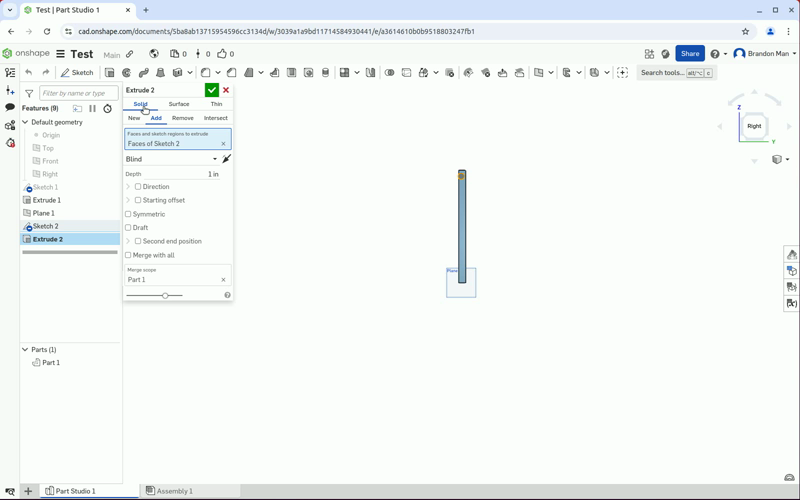
click(143, 106)
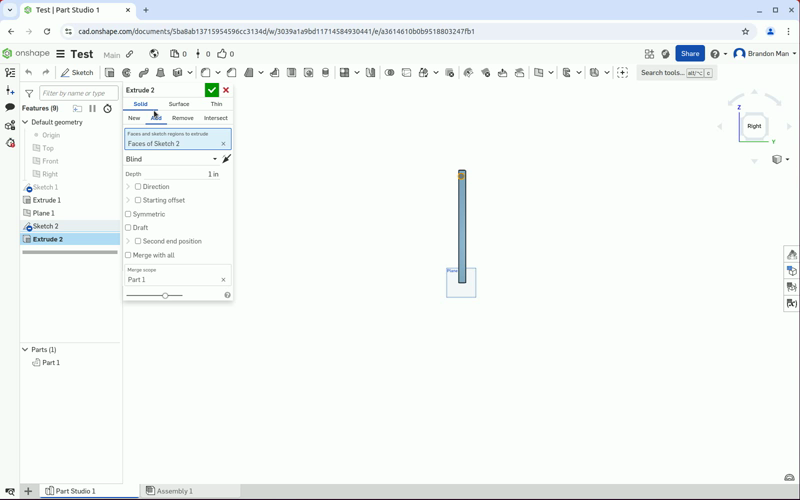
mouse_move(186, 120)
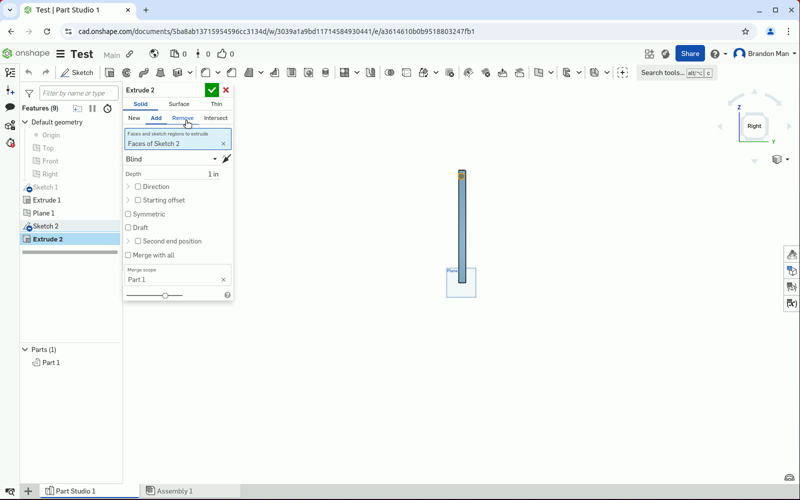
click(186, 120)
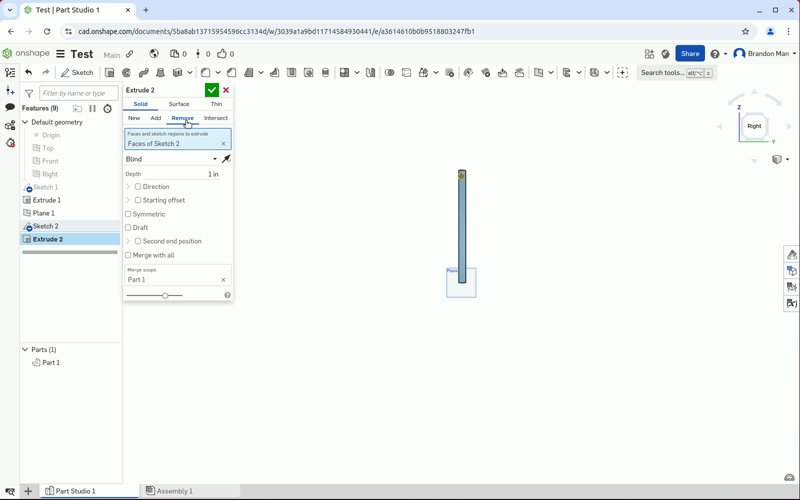
key(tab, 4)
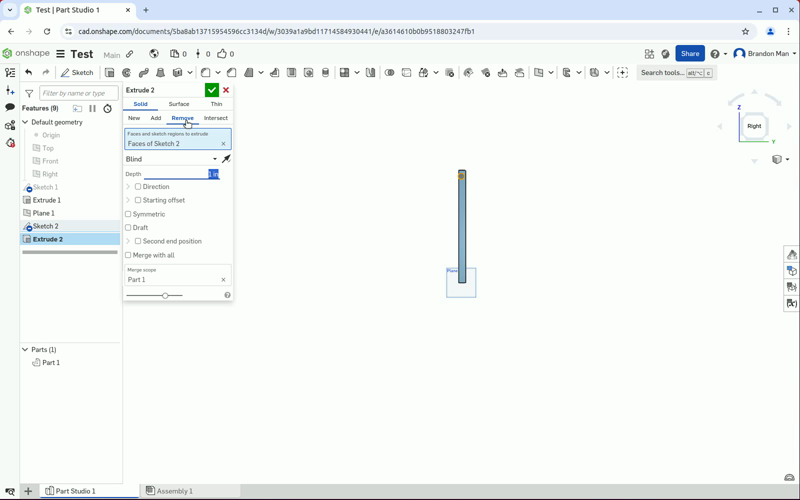
text(1.204)
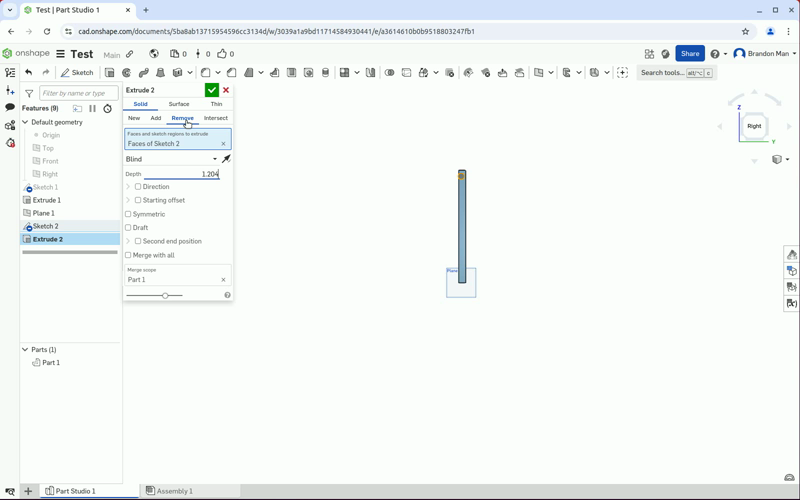
key(tab, 6)
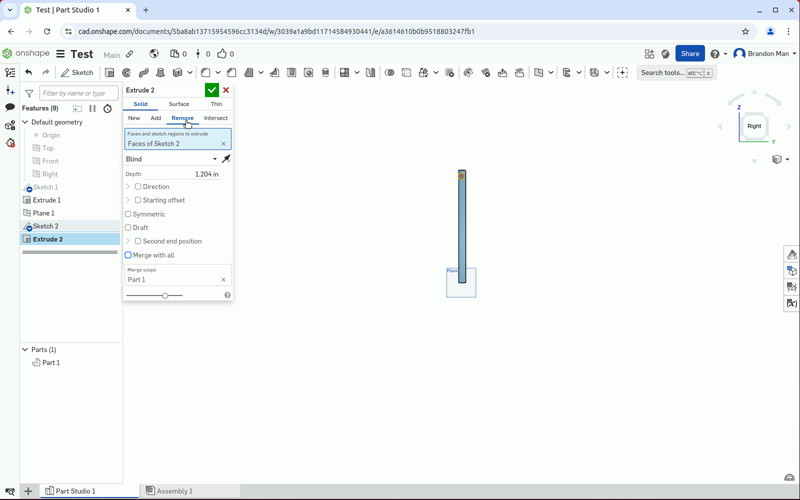
key(space)
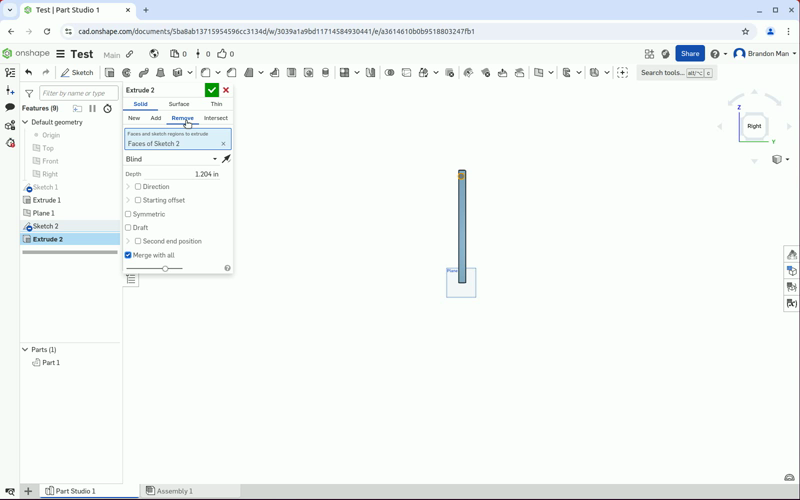
key(enter)
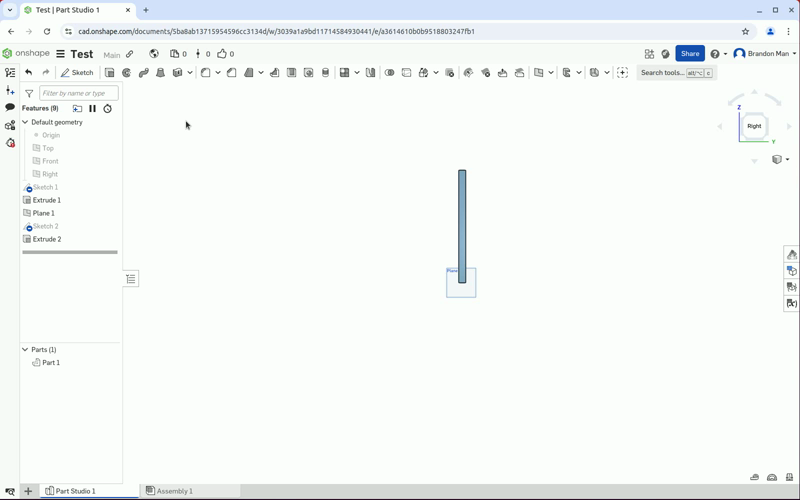
key(shift+h)
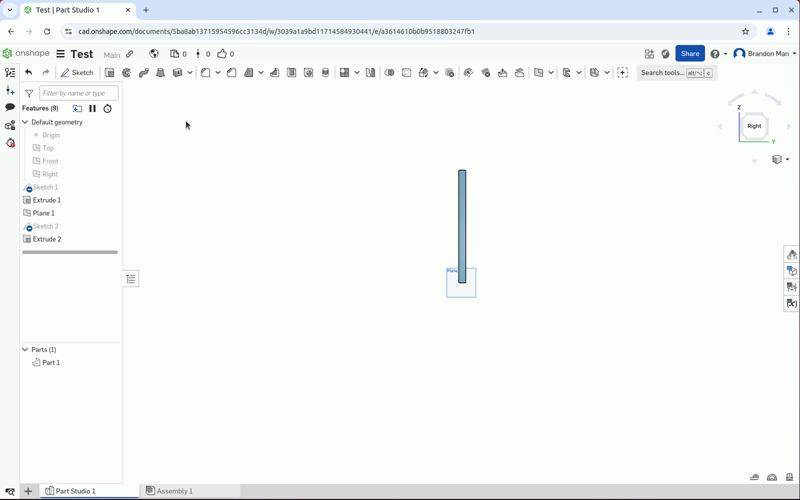
key(shift+h)
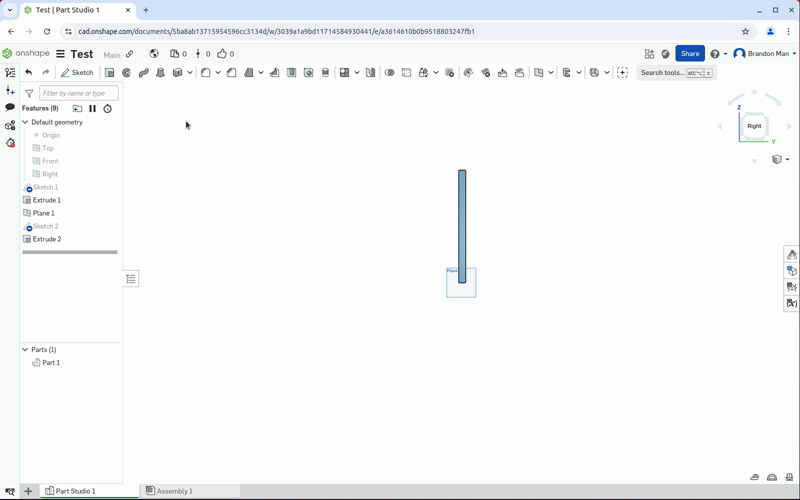
mouse_move(73, 189)
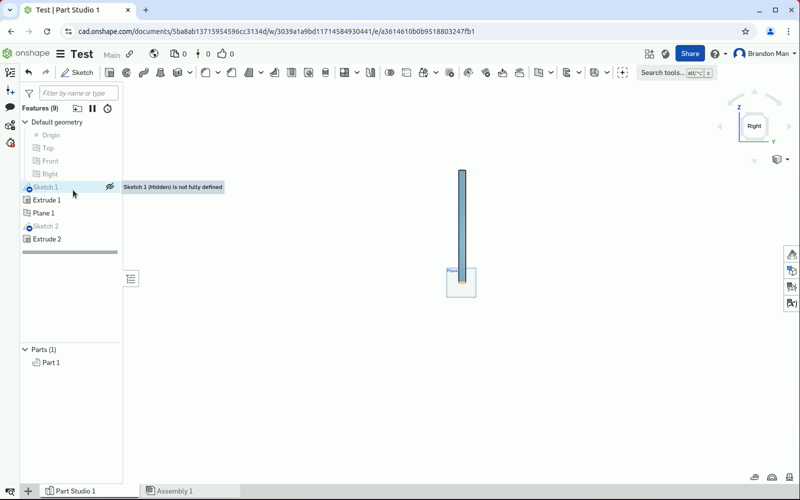
click(73, 189)
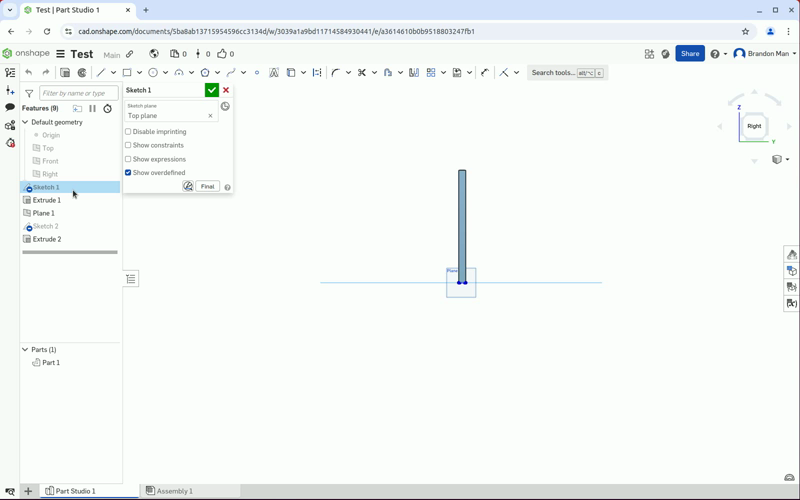
mouse_move(229, 92)
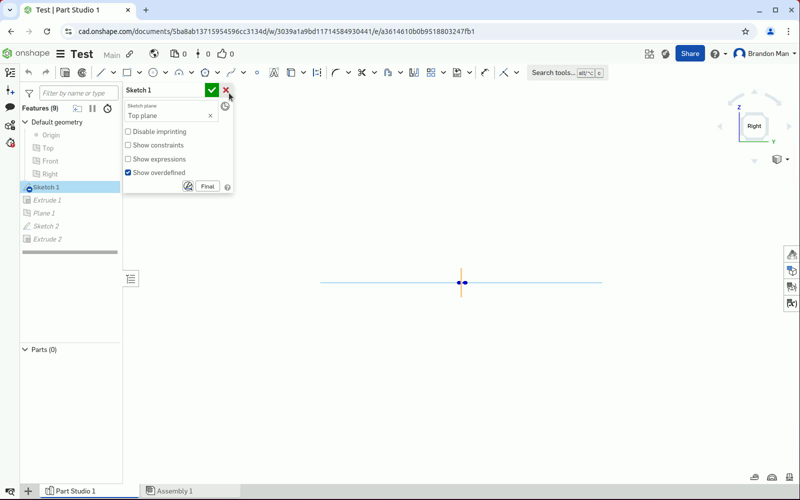
click(229, 92)
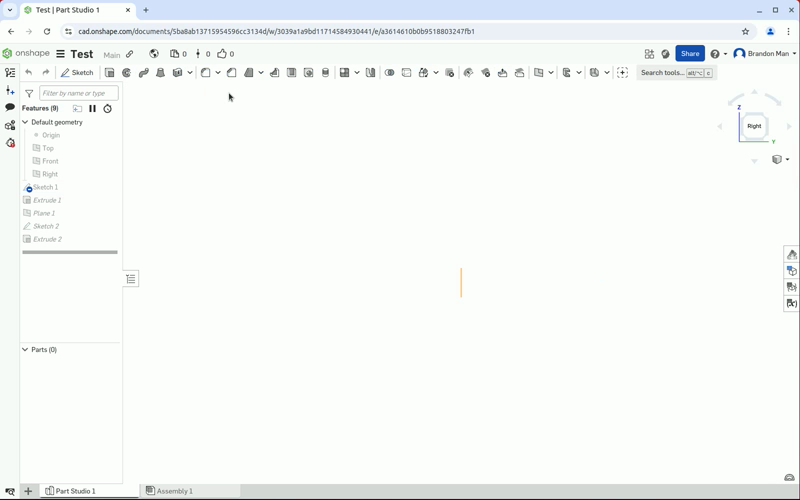
key(shift+s)
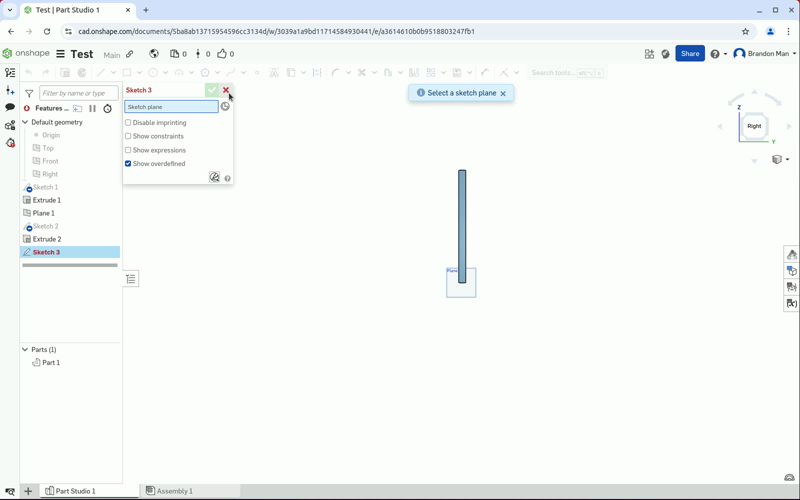
mouse_move(73, 215)
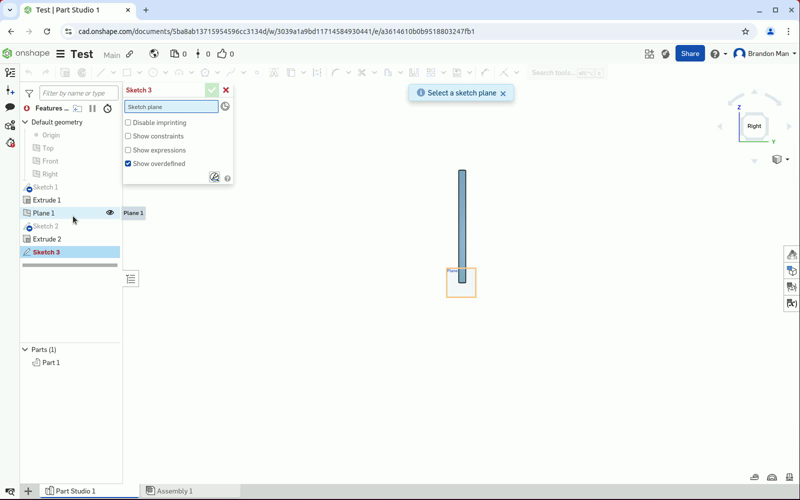
click(73, 215)
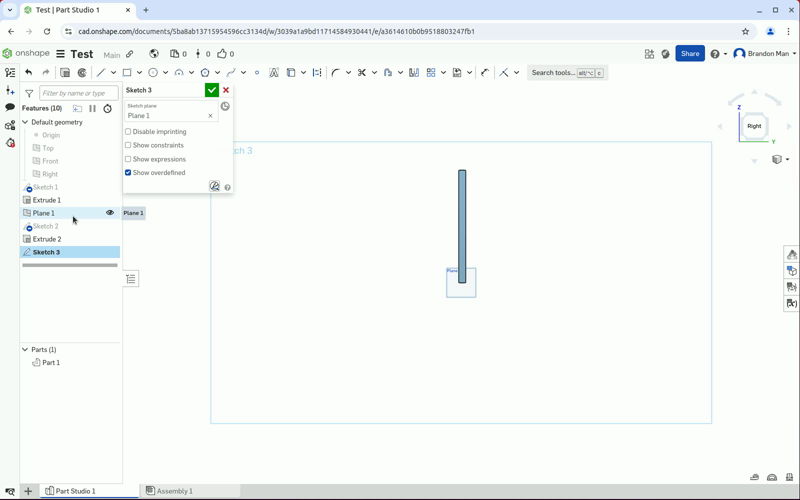
mouse_move(73, 352)
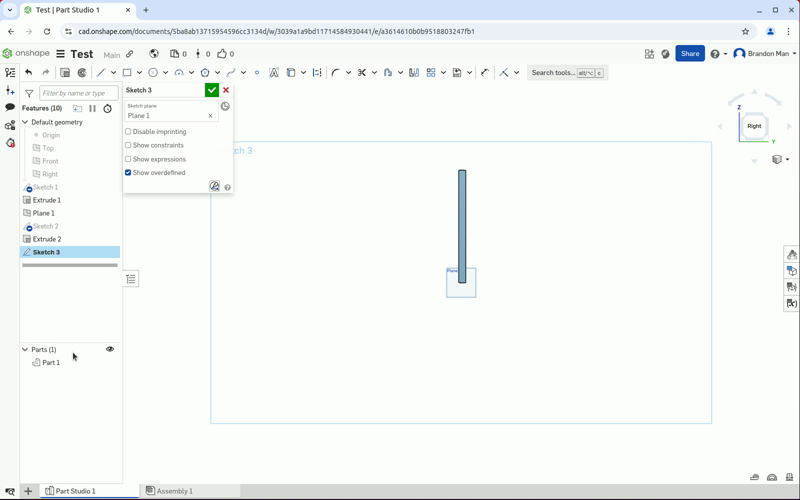
key(y)
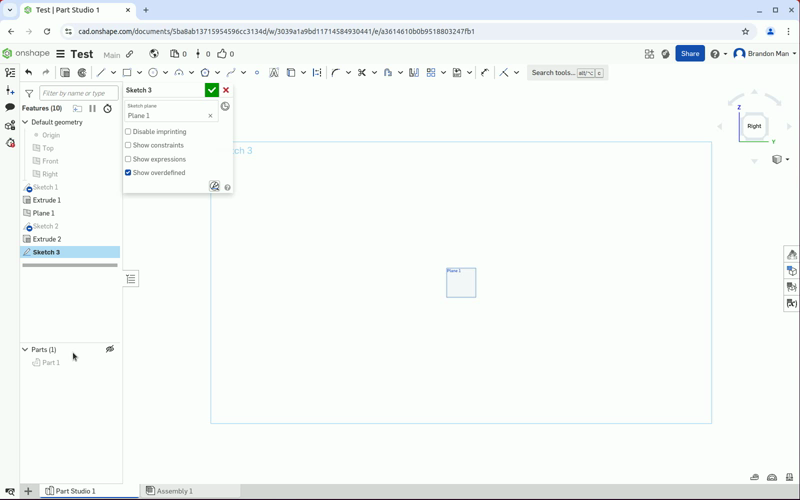
key(c)
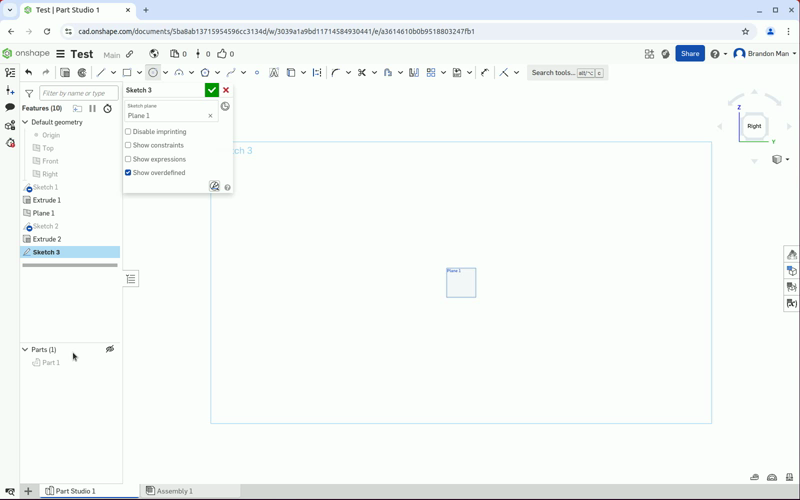
key_down(shift)
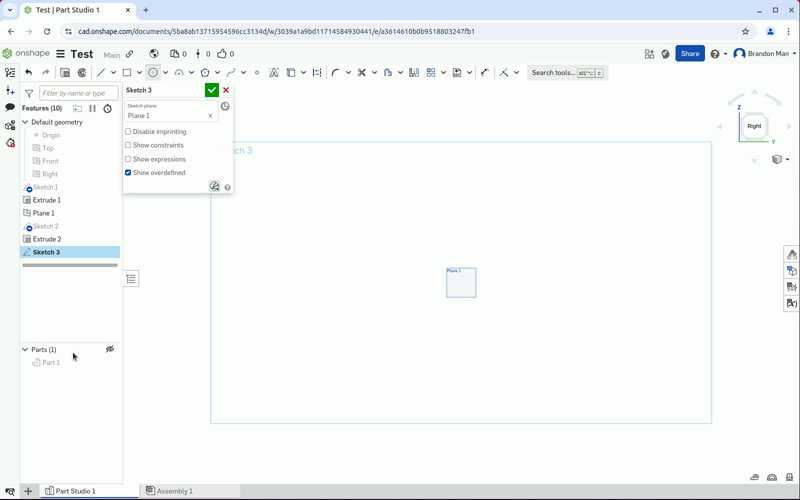
mouse_move(461, 280)
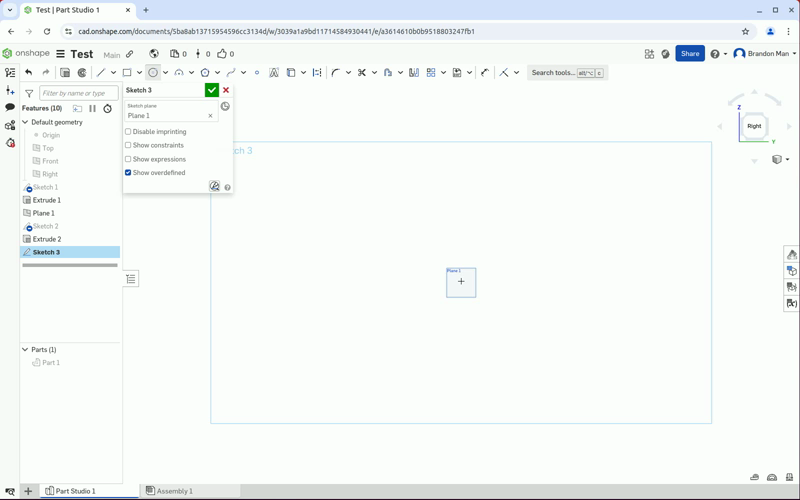
click(461, 280)
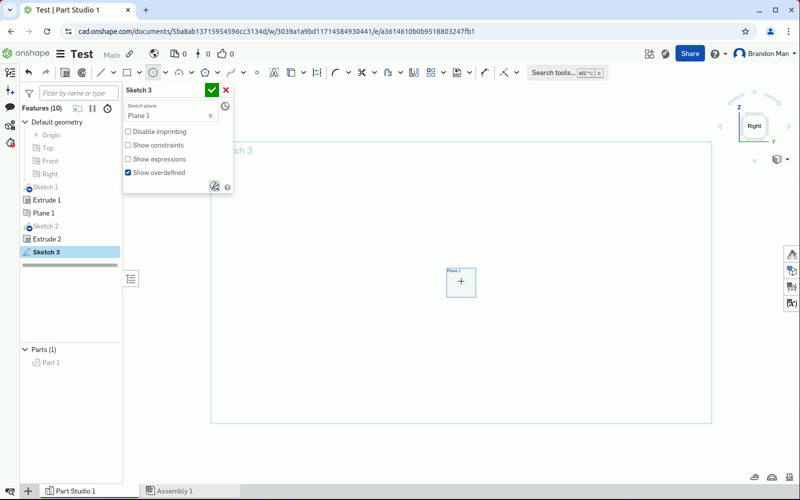
key_up(shift)
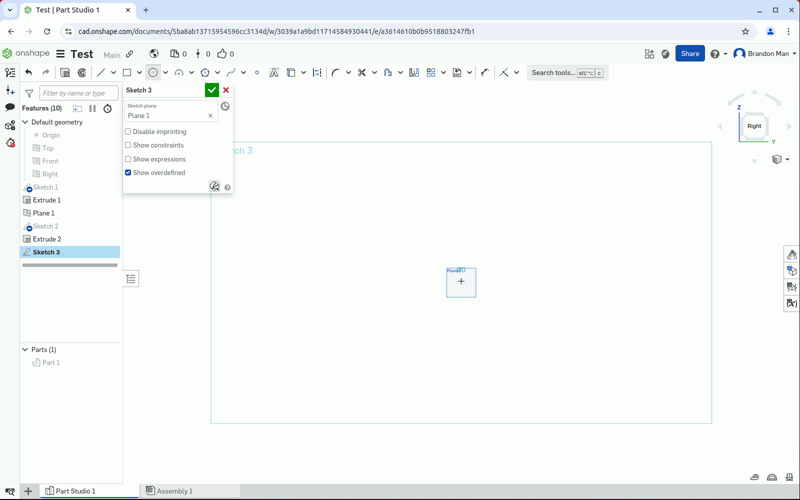
mouse_move(464, 280)
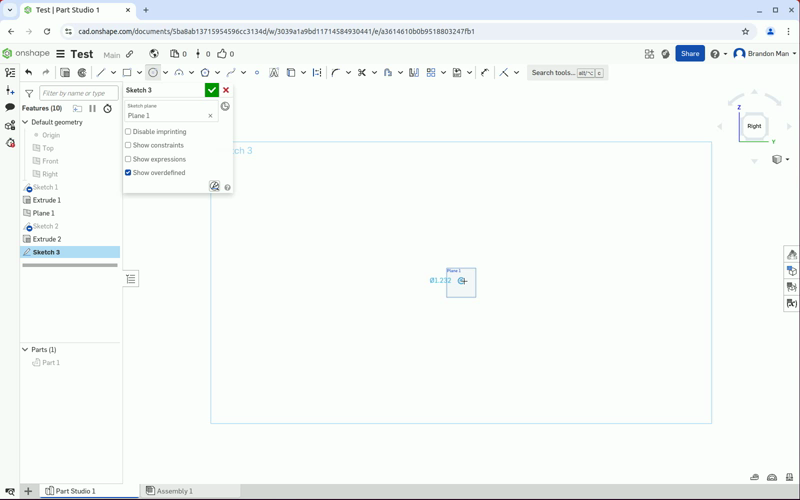
click(464, 280)
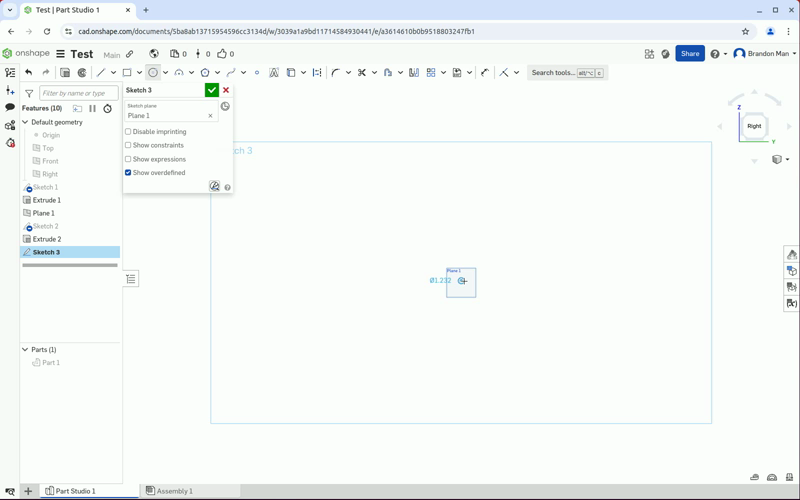
key(esc)
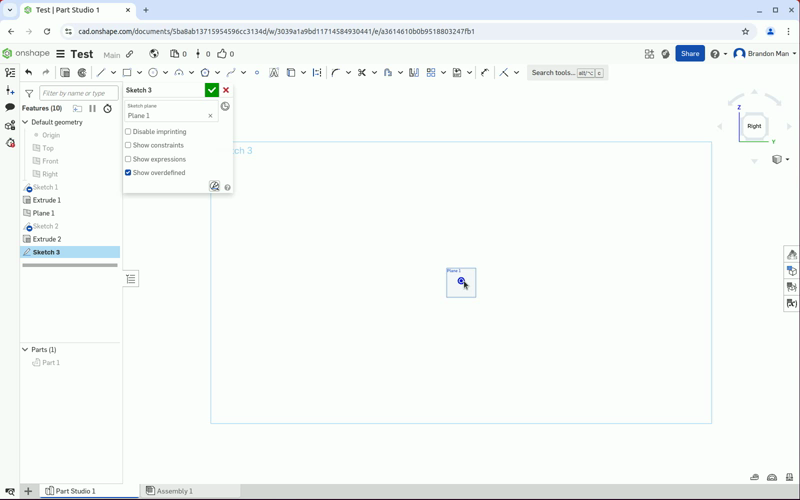
mouse_move(461, 279)
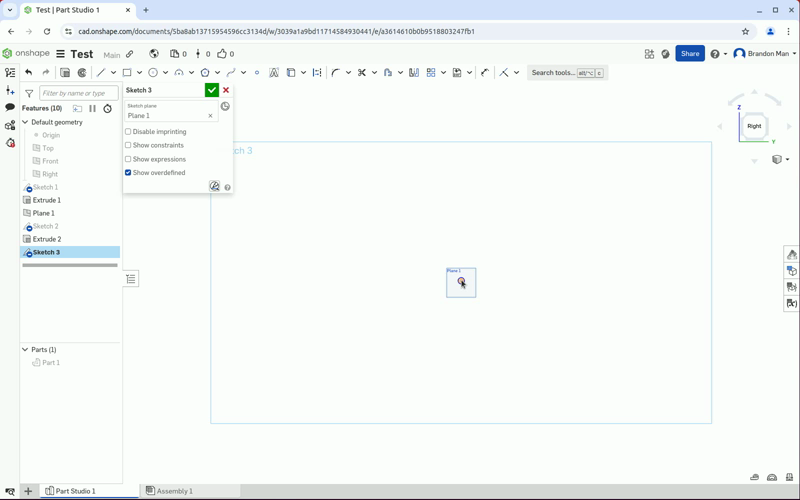
scroll(6)
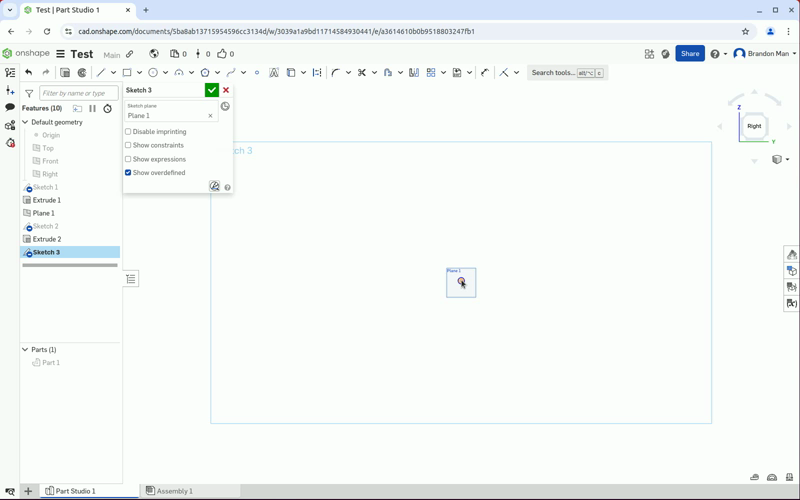
scroll(6)
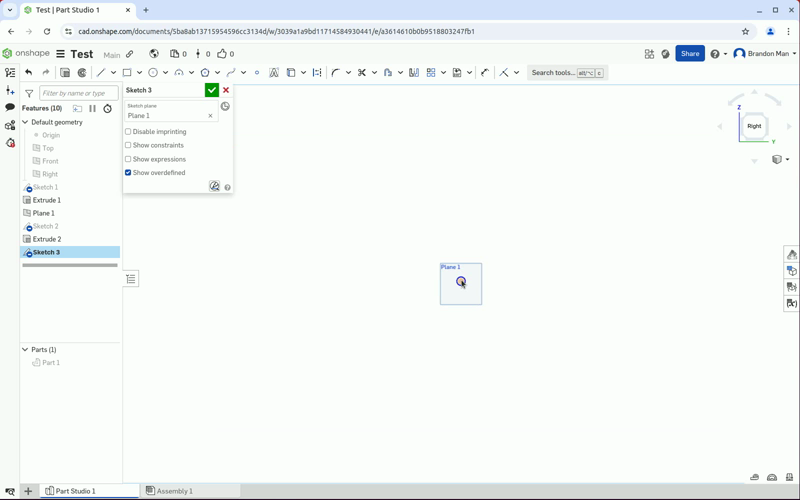
scroll(6)
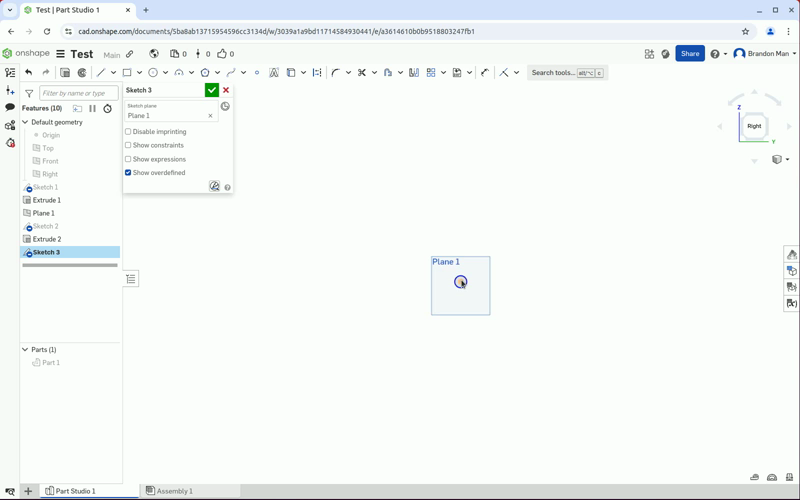
scroll(6)
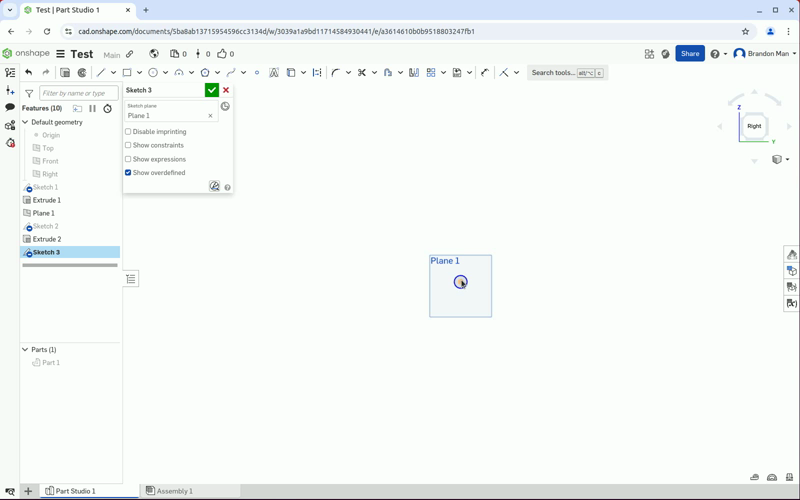
scroll(6)
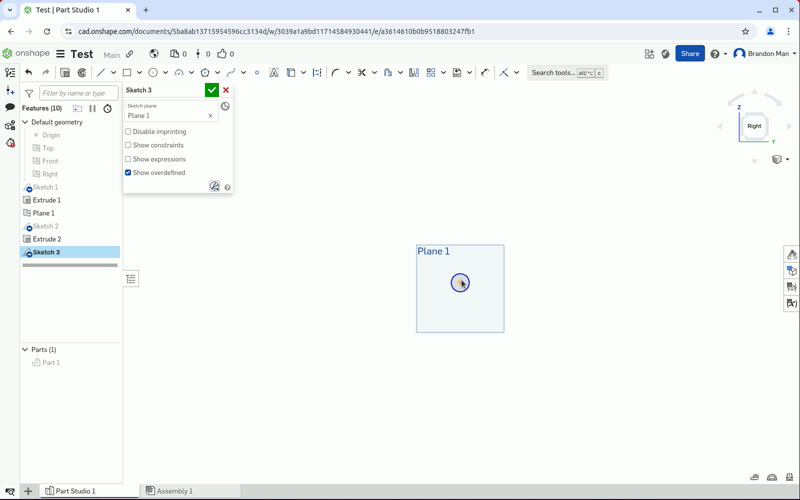
scroll(6)
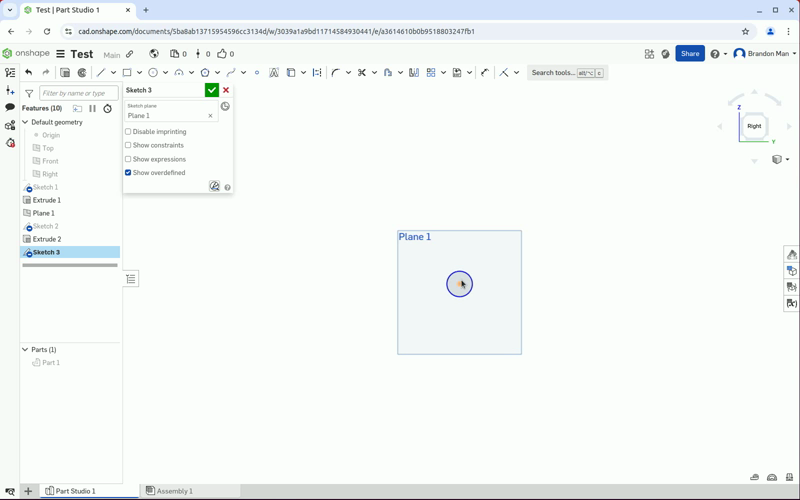
scroll(6)
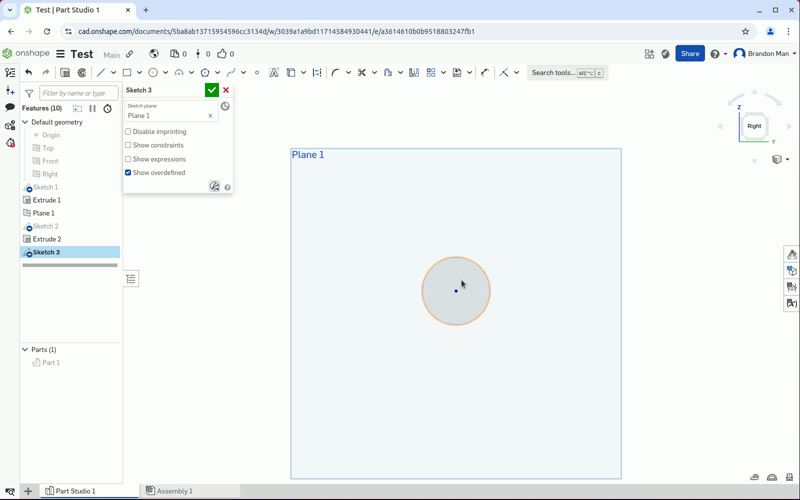
click(461, 279)
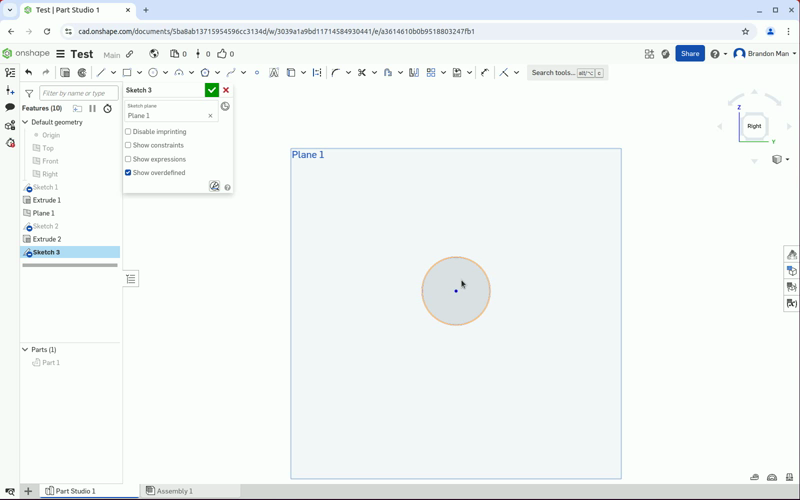
scroll(-6)
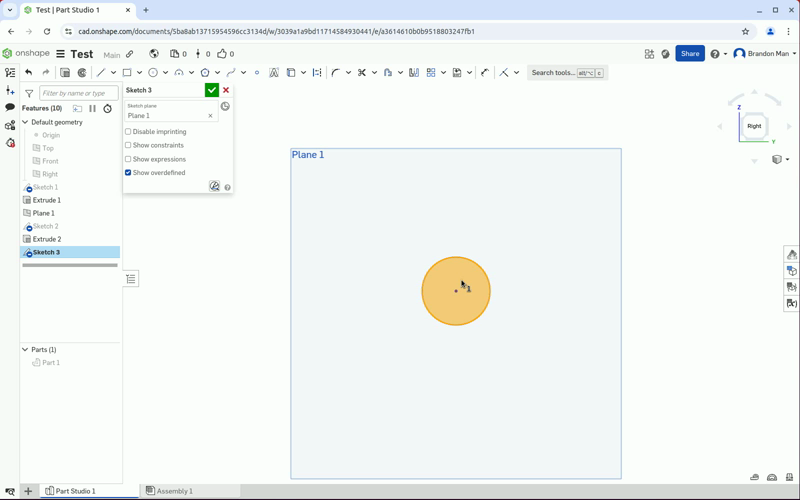
scroll(-6)
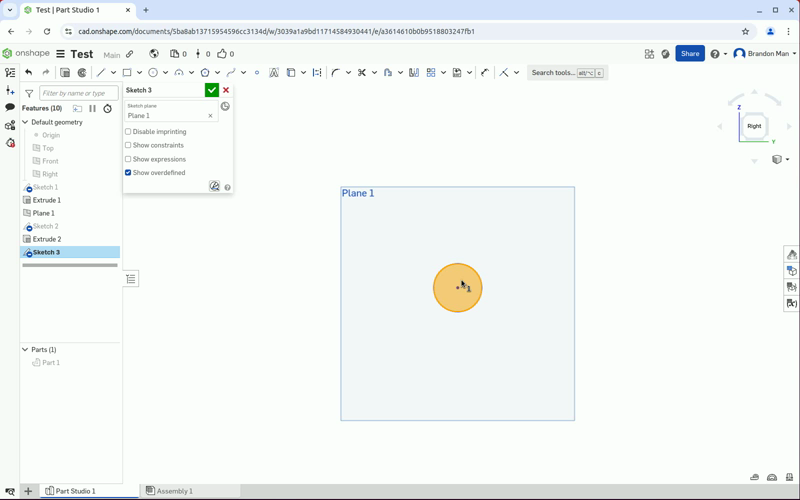
scroll(-6)
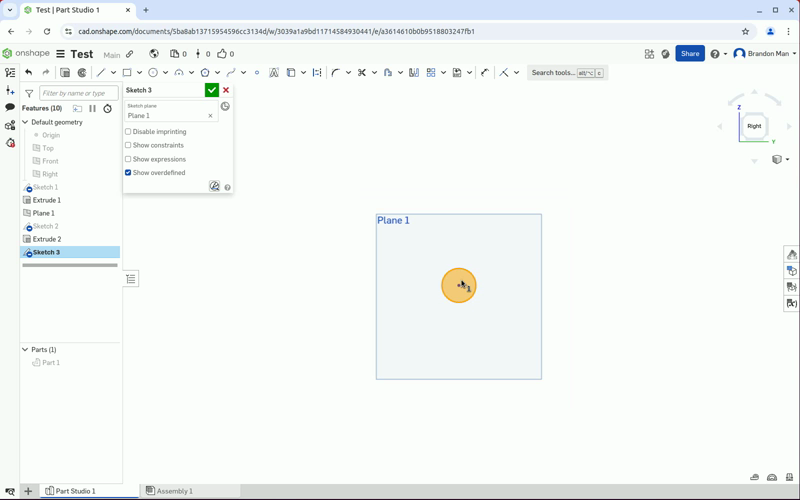
scroll(-6)
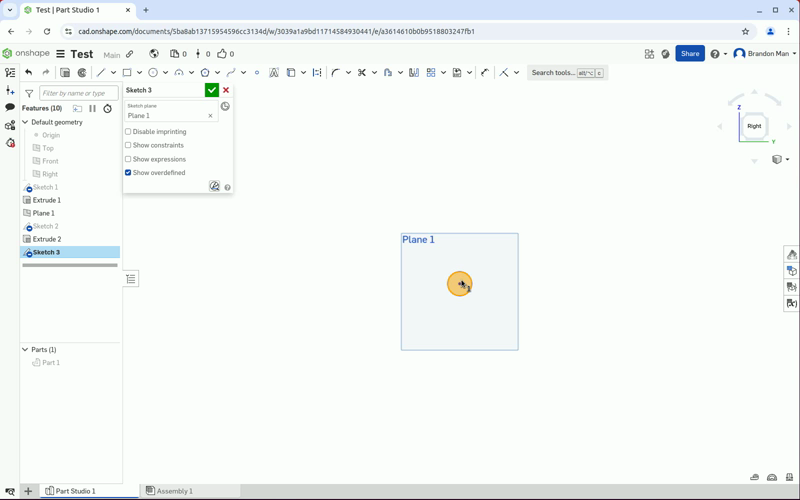
scroll(-6)
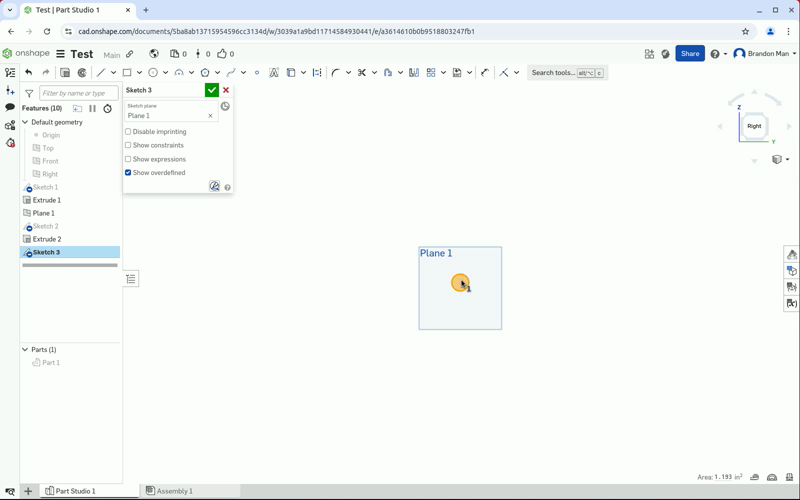
scroll(-6)
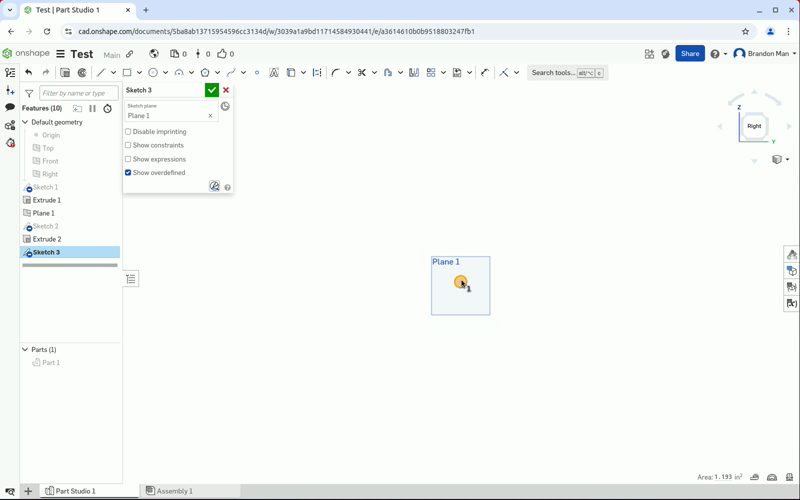
scroll(-6)
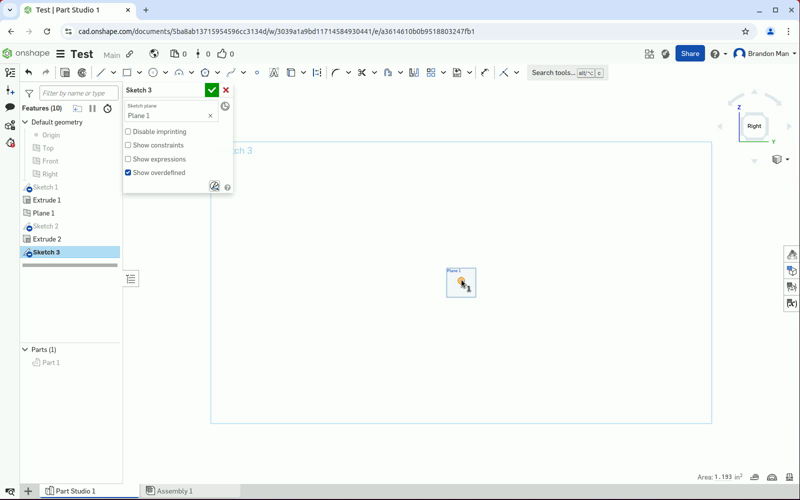
mouse_move(73, 352)
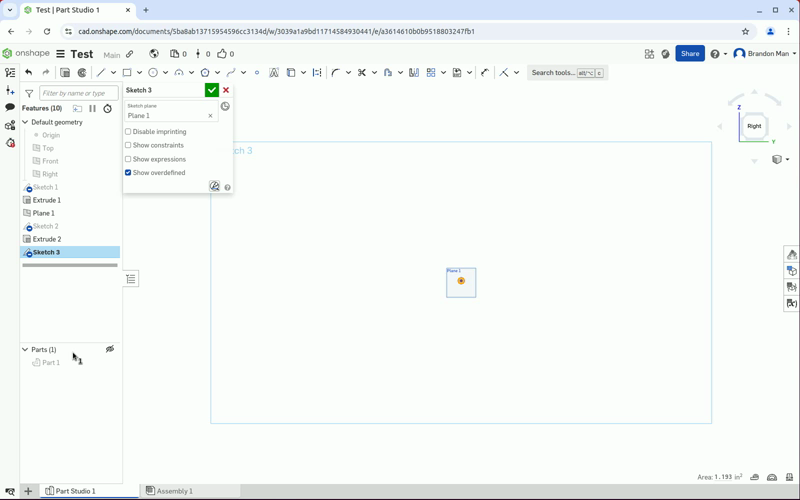
key(shift+y)
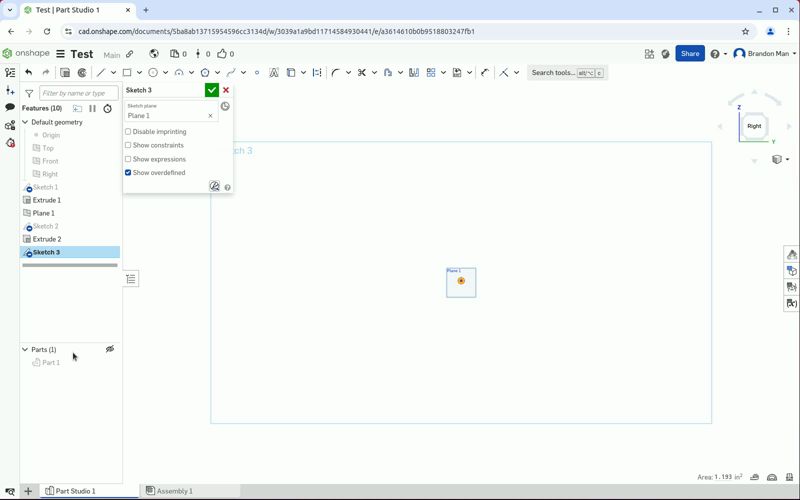
key(shift+e)
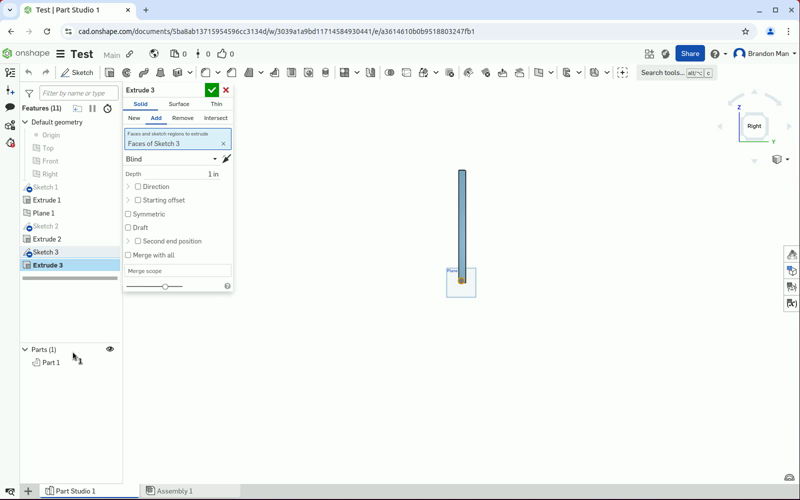
mouse_move(143, 106)
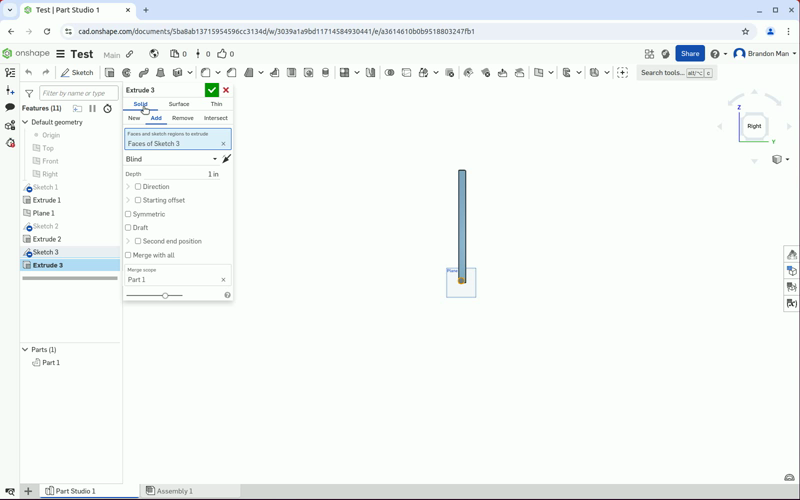
click(143, 106)
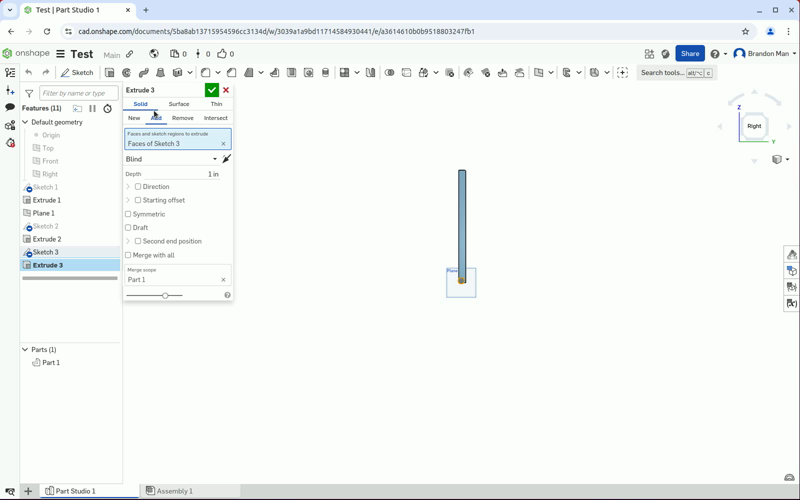
mouse_move(186, 120)
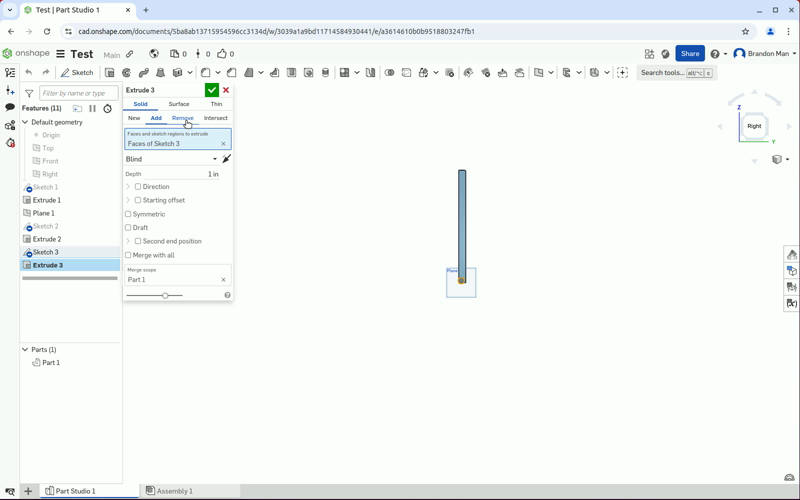
click(186, 120)
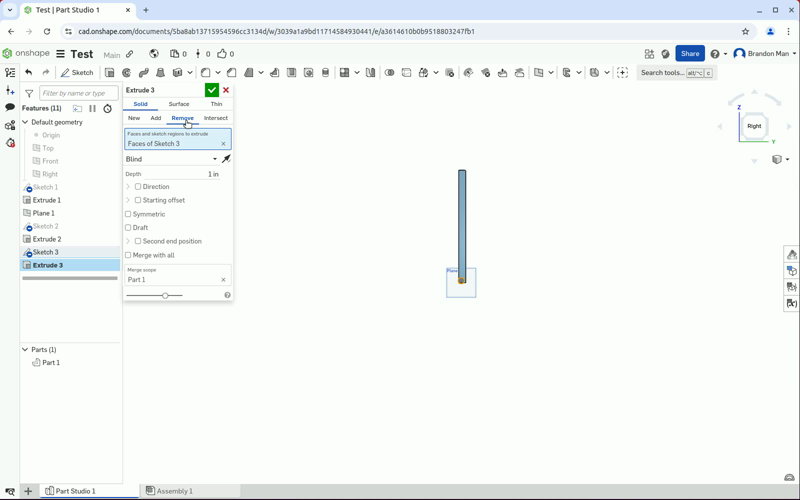
key(tab, 4)
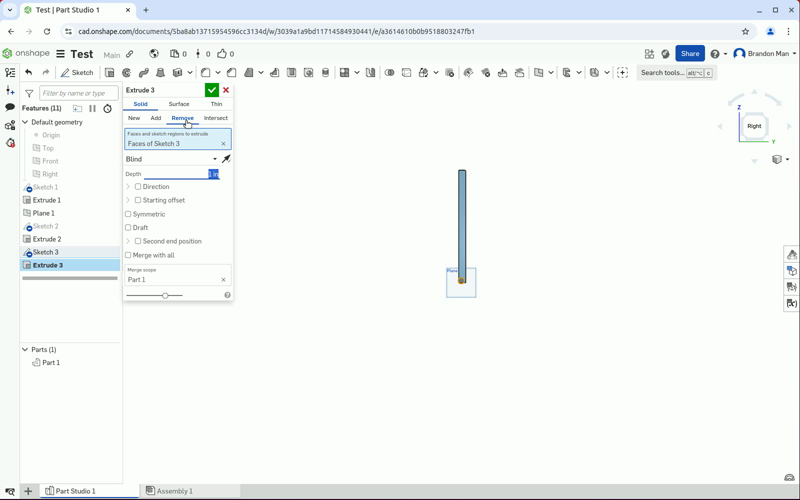
text(1.204)
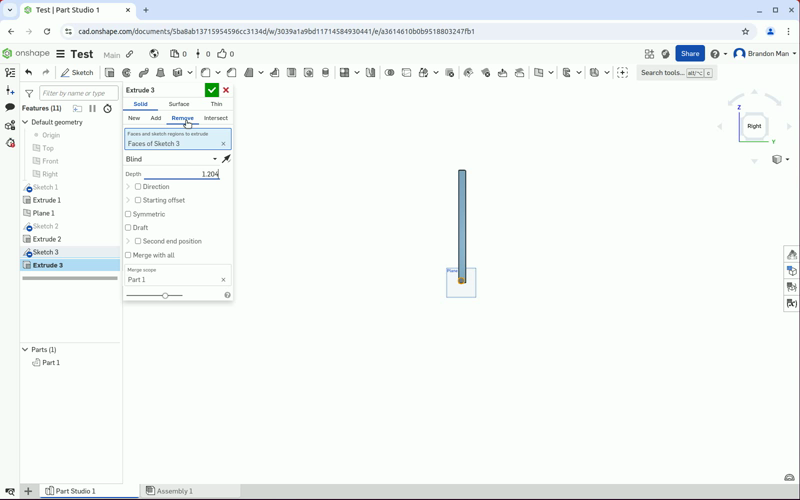
key(tab, 6)
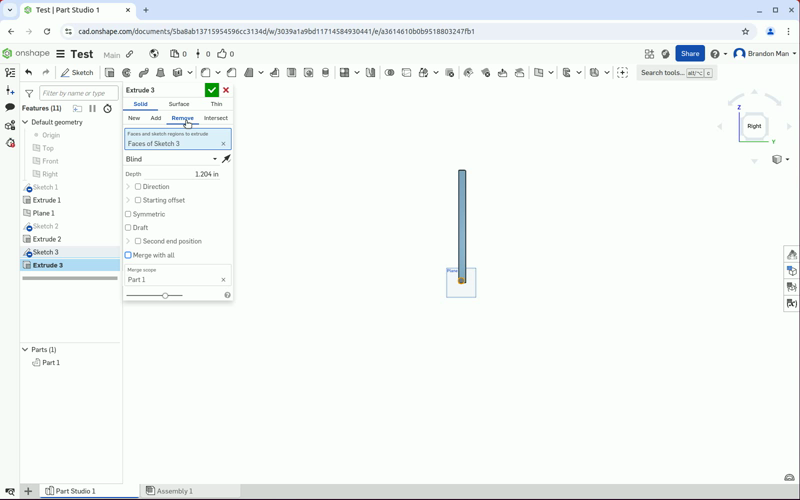
key(space)
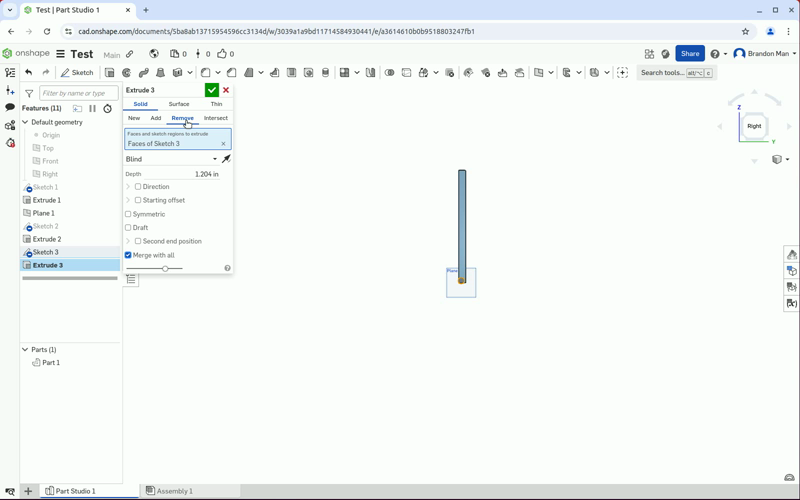
key(enter)
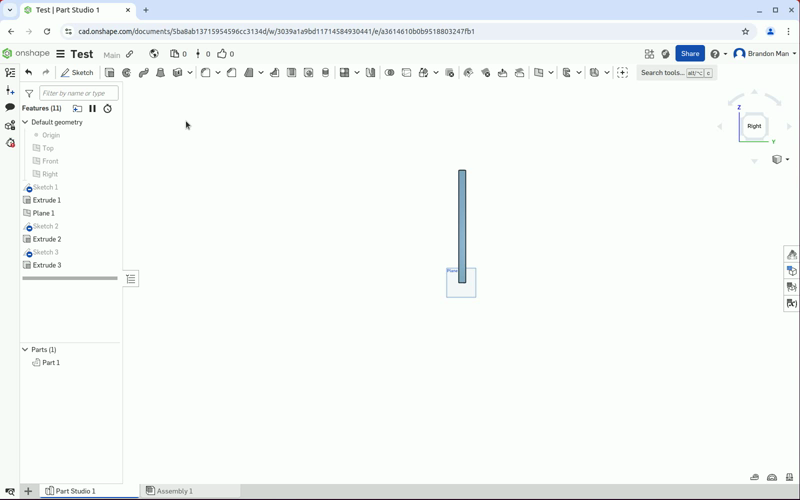
key(shift+h)
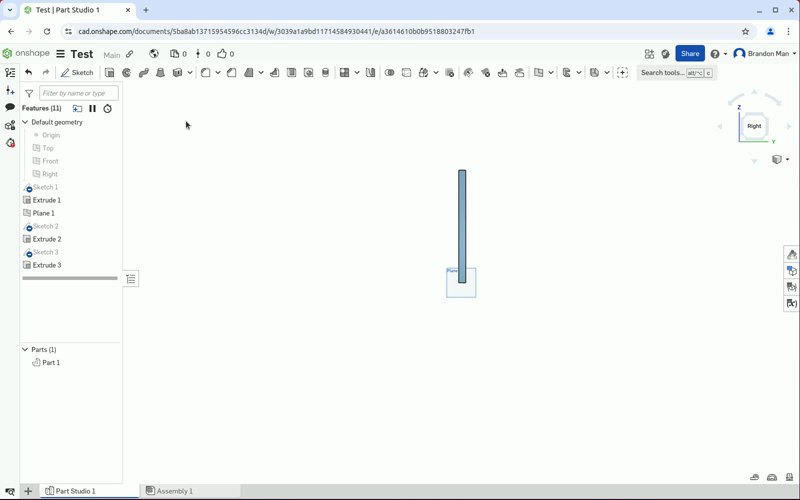
key(shift+h)
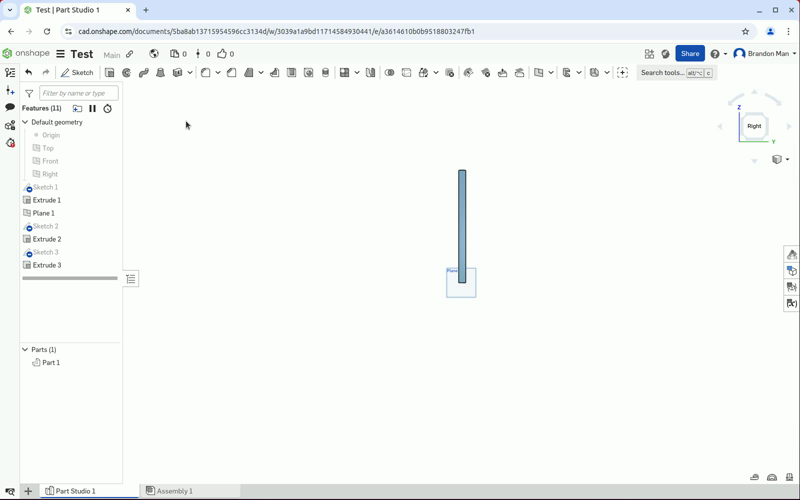
key(shift+7)
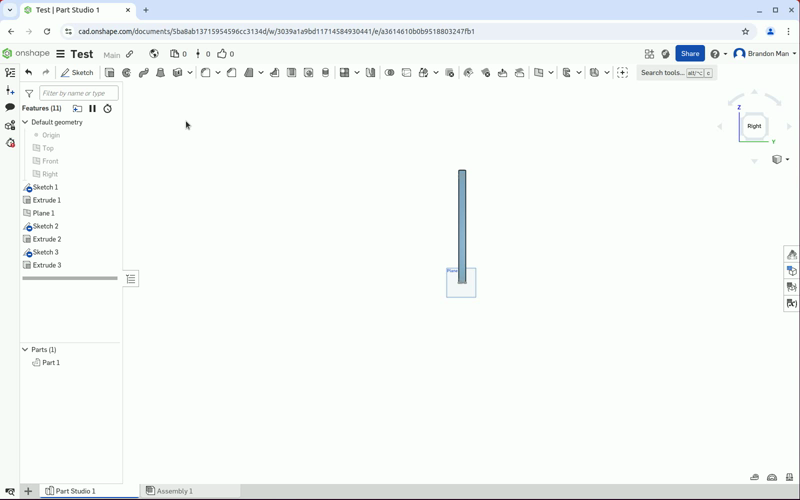
key(right, 2)
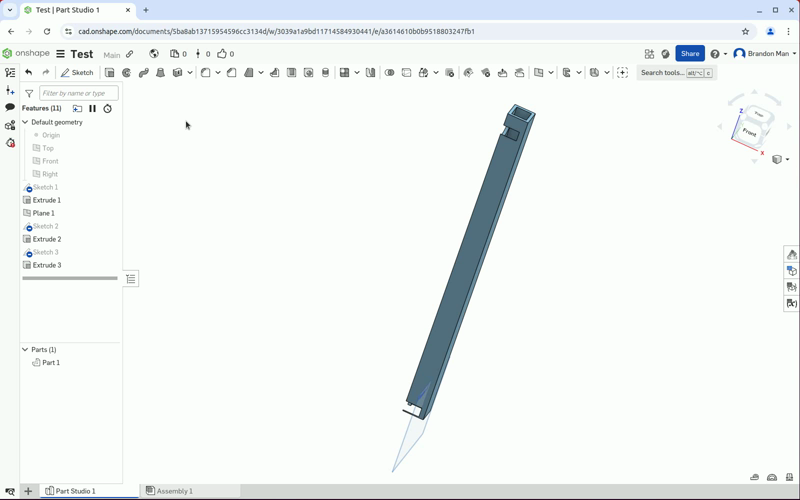
key(down, 2)
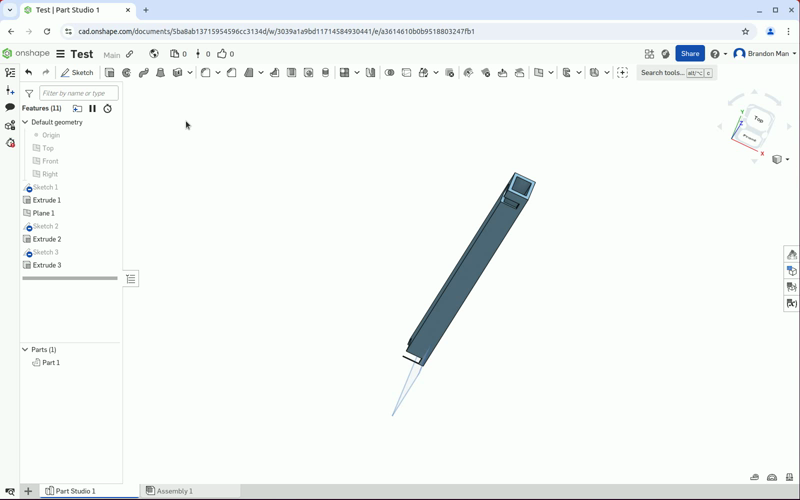
key(up, 2)
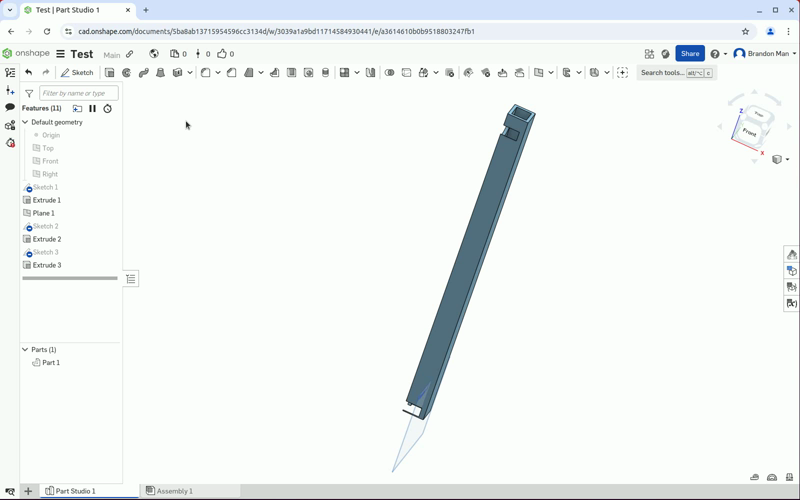
key(left, 2)
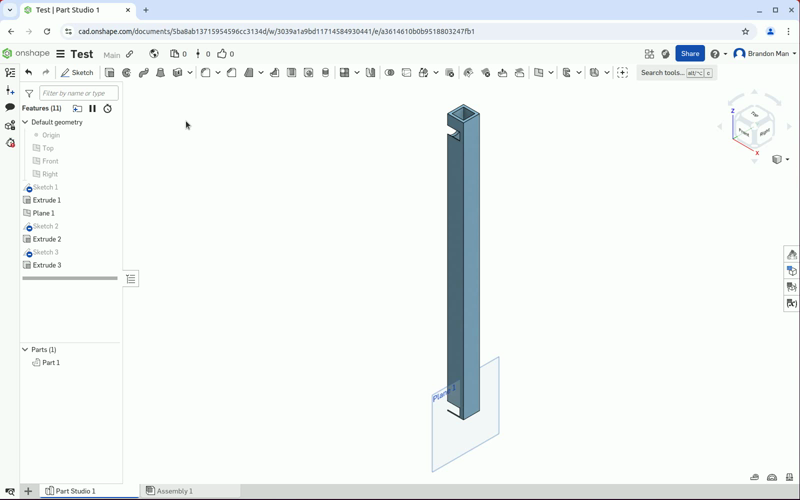
mouse_move(73, 189)
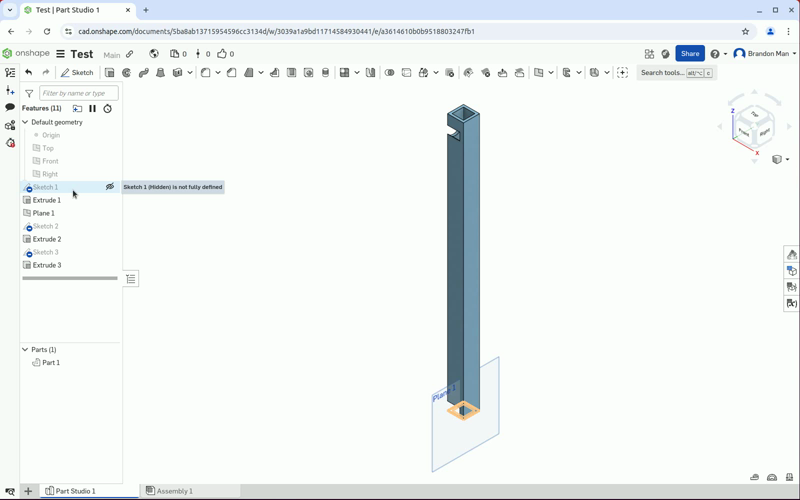
click(73, 189)